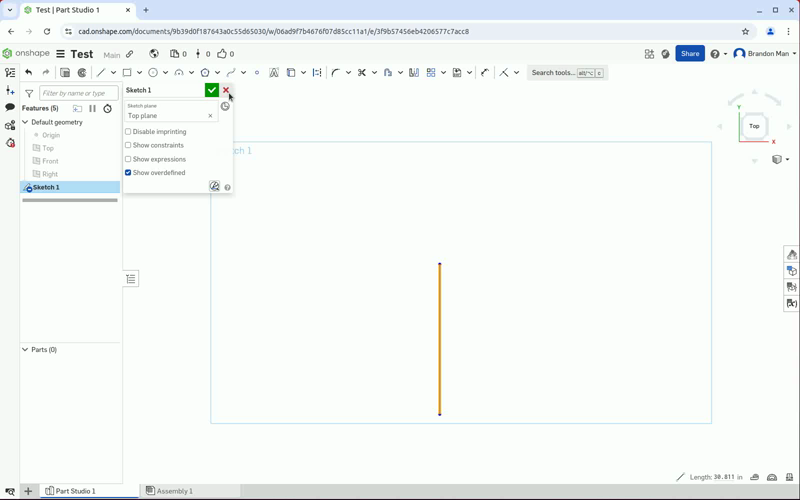
key(shift+h)
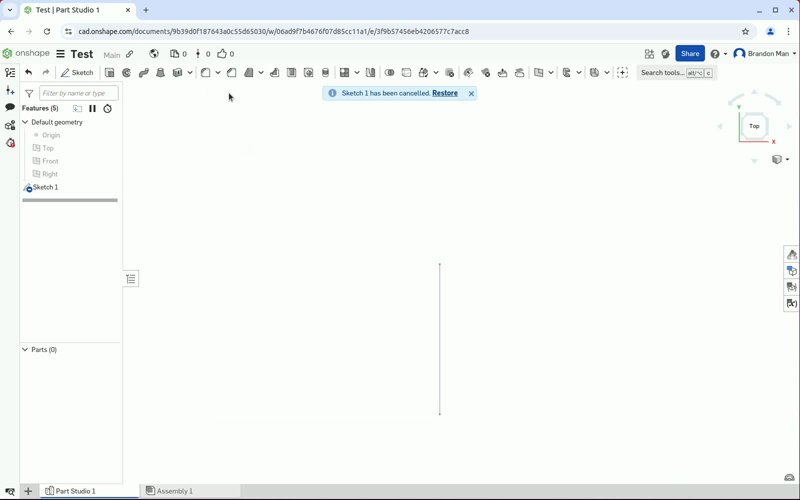
key(shift+s)
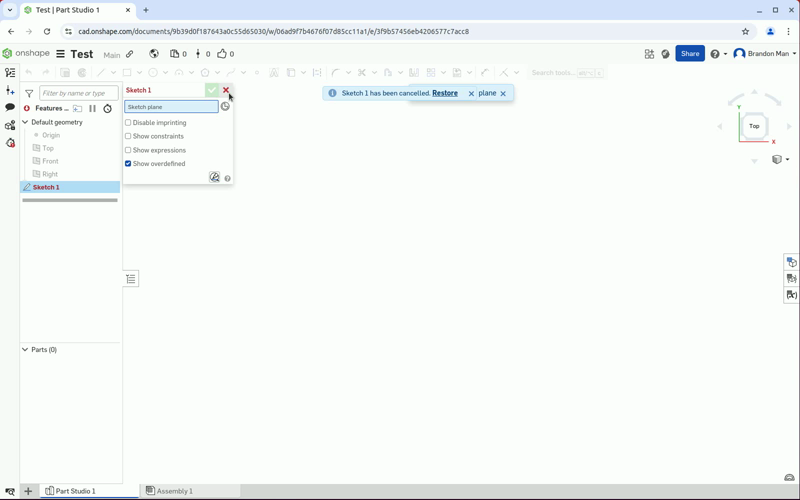
mouse_move(73, 150)
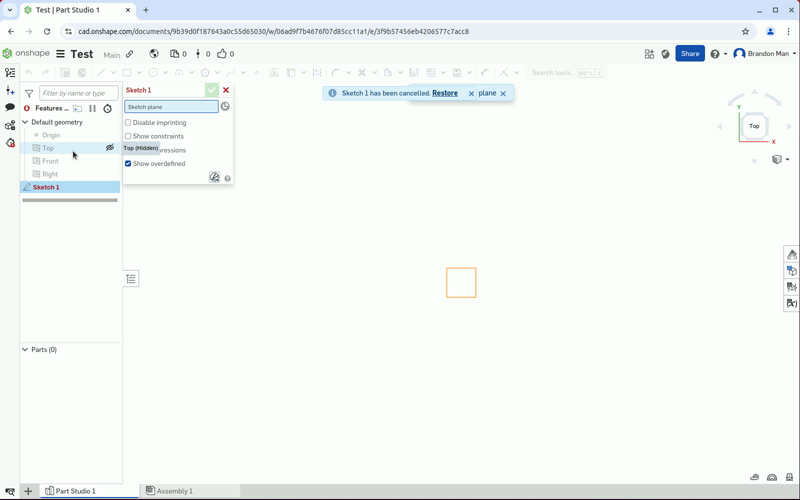
click(73, 150)
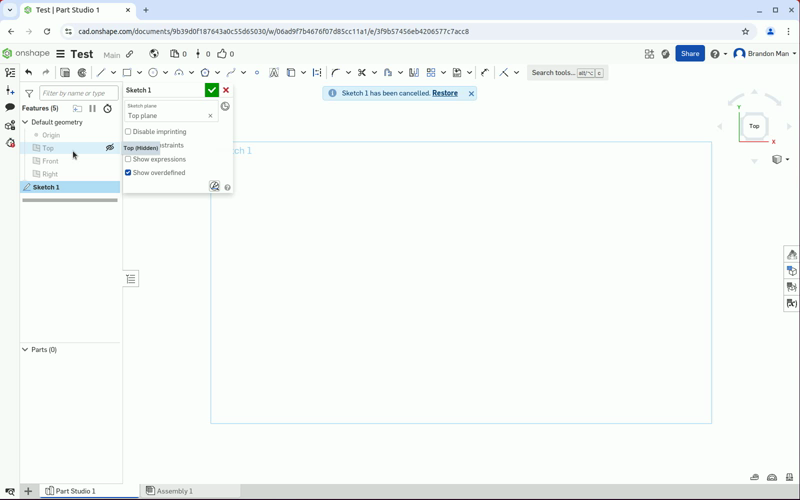
mouse_move(73, 352)
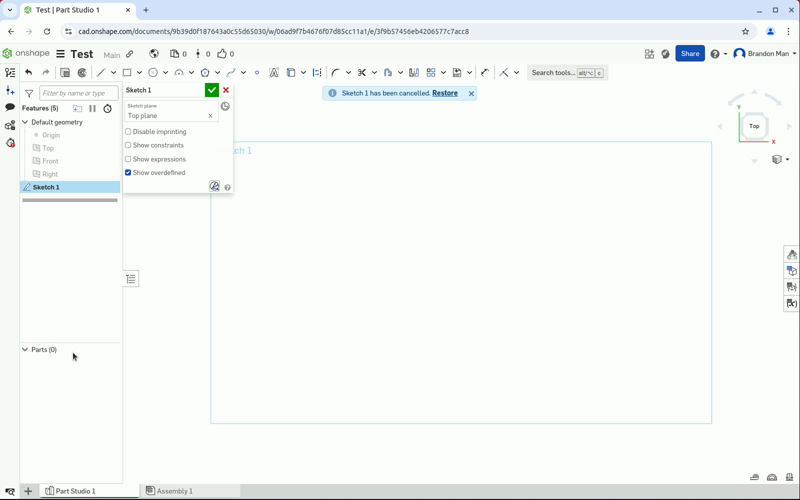
key(y)
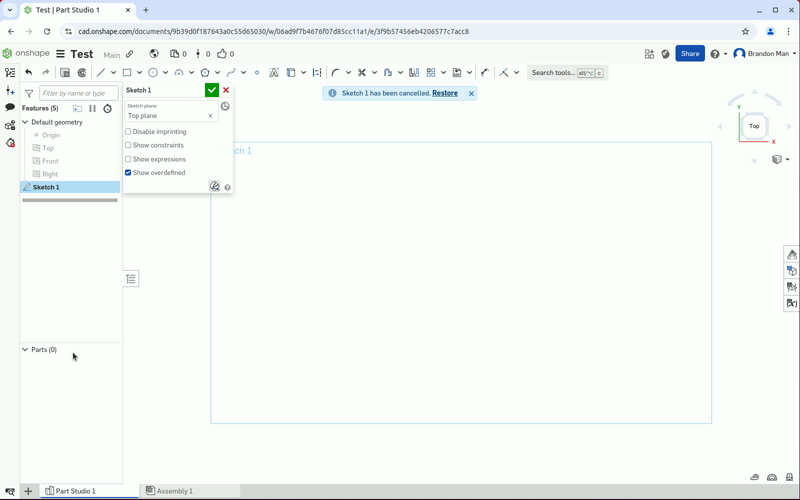
key(l)
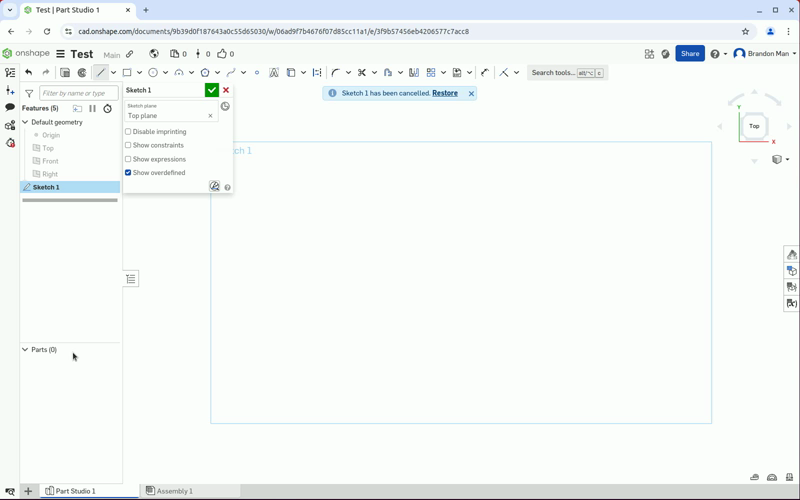
key_down(shift)
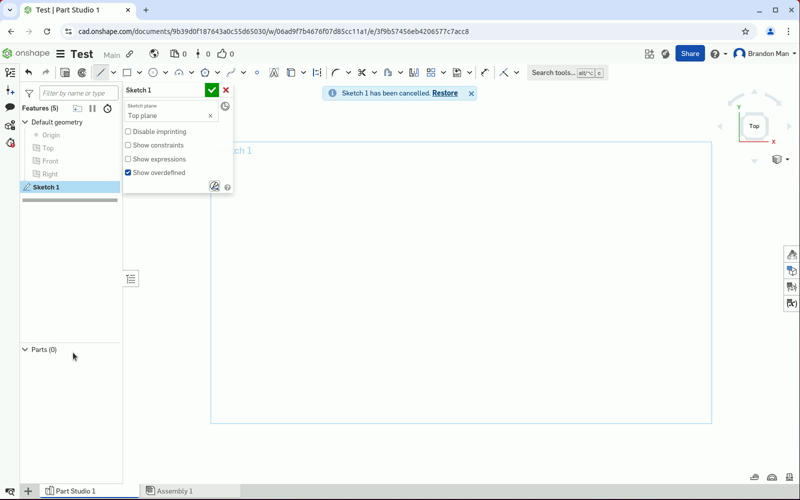
mouse_move(460, 333)
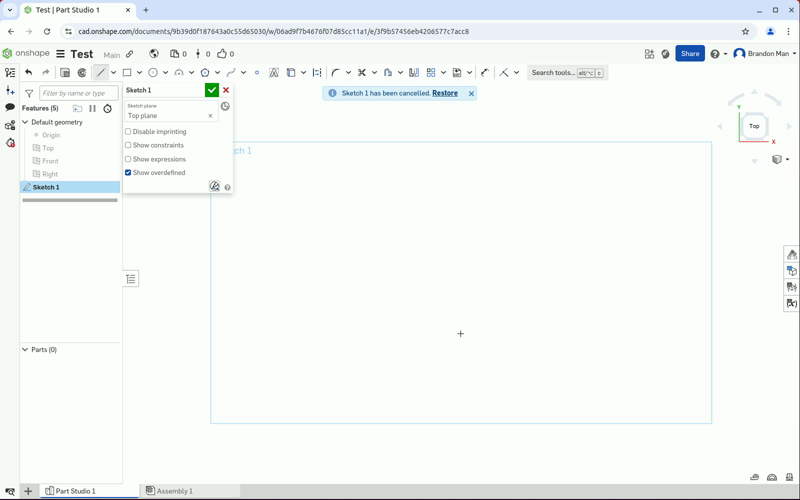
click(460, 333)
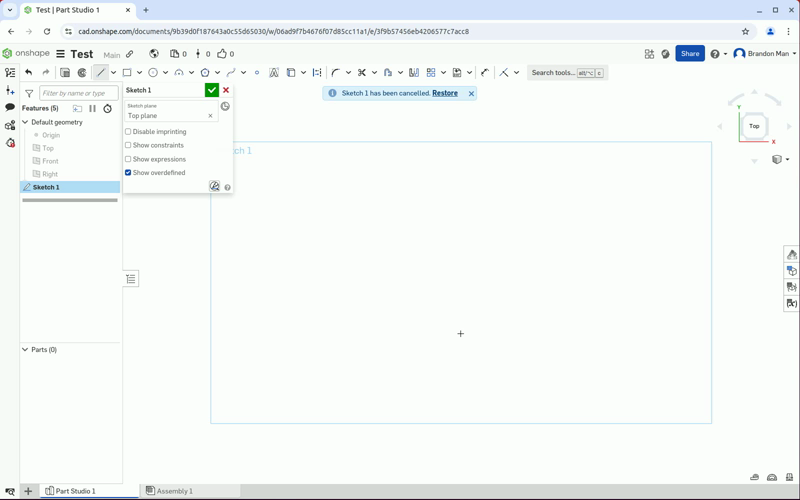
key_up(shift)
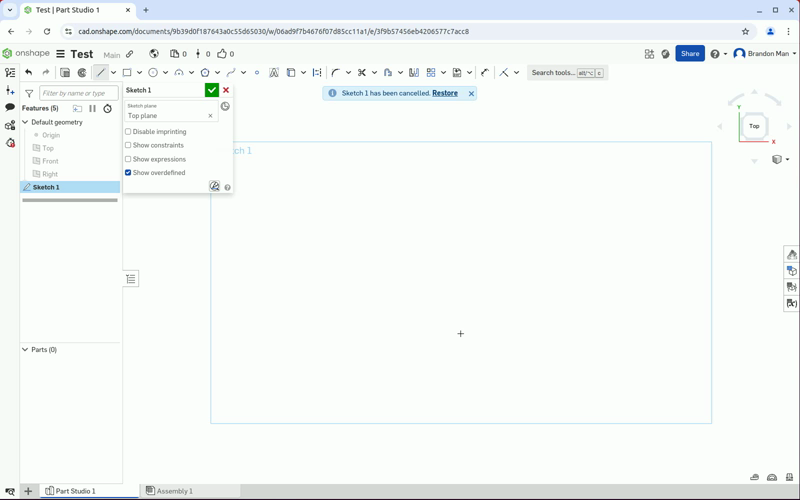
key_down(shift)
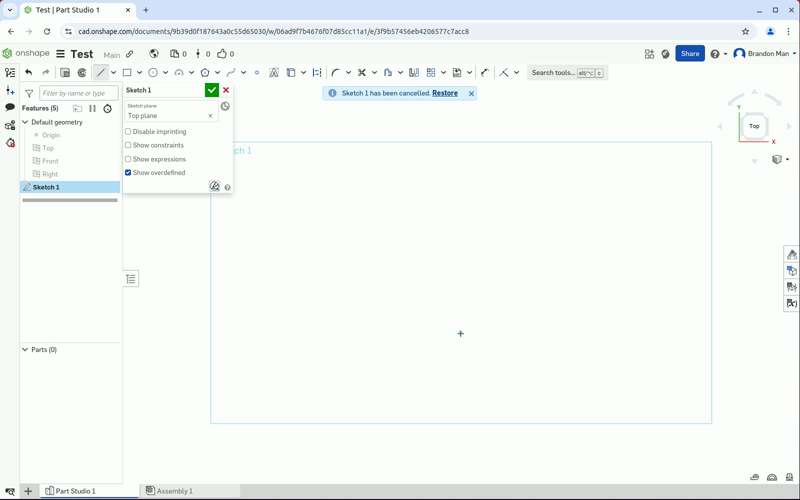
mouse_move(490, 333)
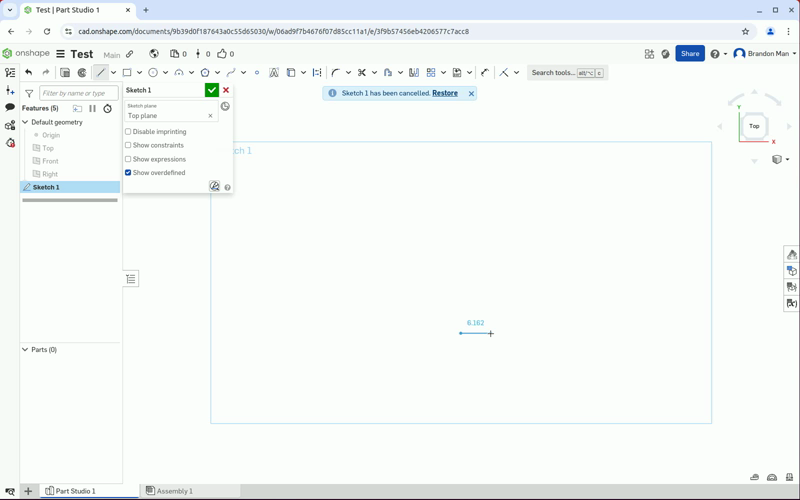
mouse_move(508, 333)
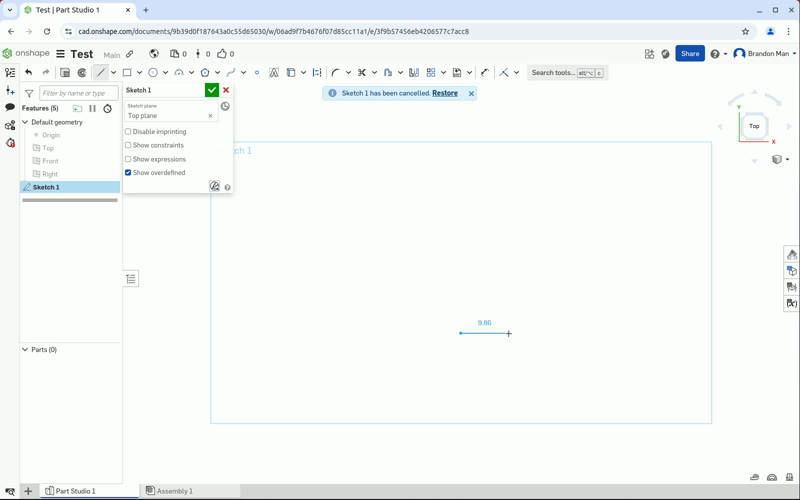
click(508, 333)
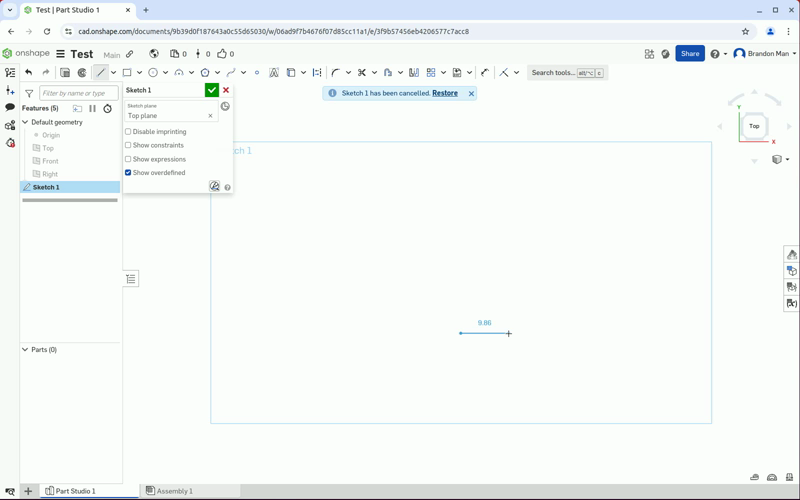
key_up(shift)
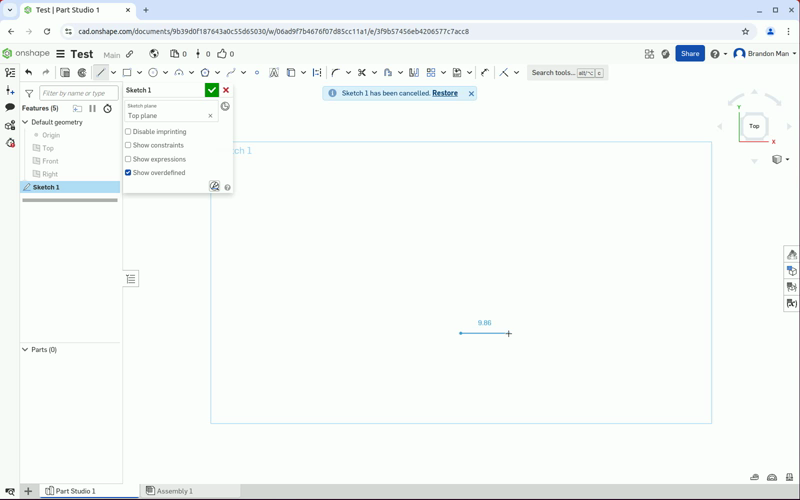
key_down(shift)
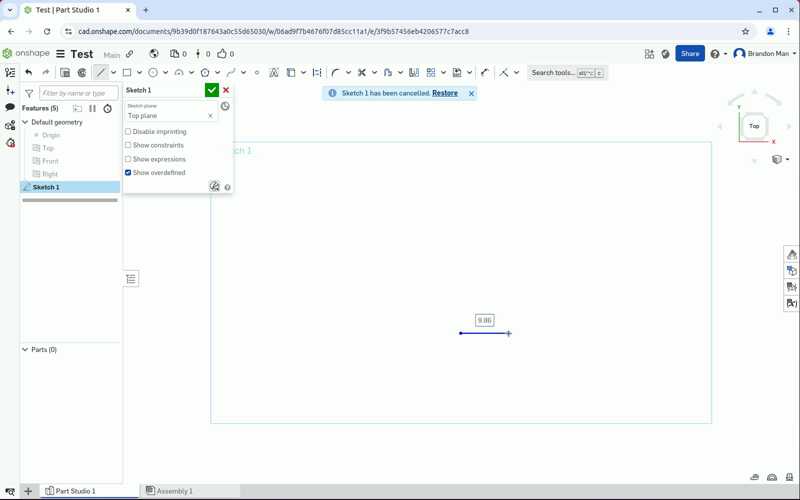
mouse_move(508, 170)
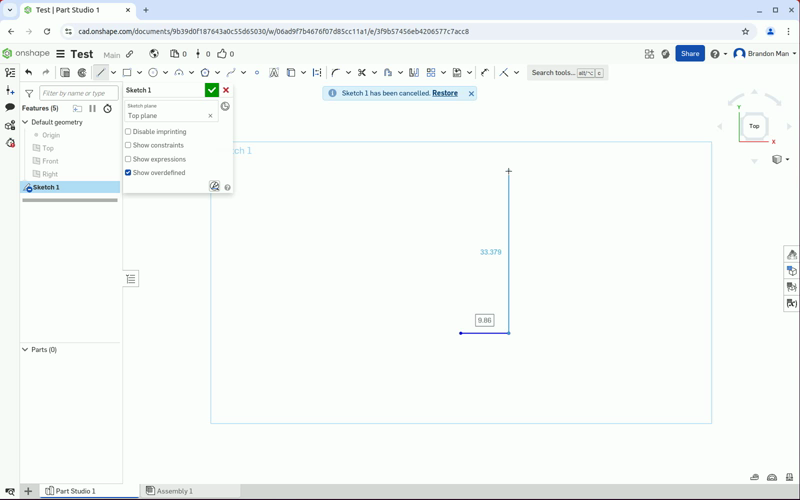
click(508, 170)
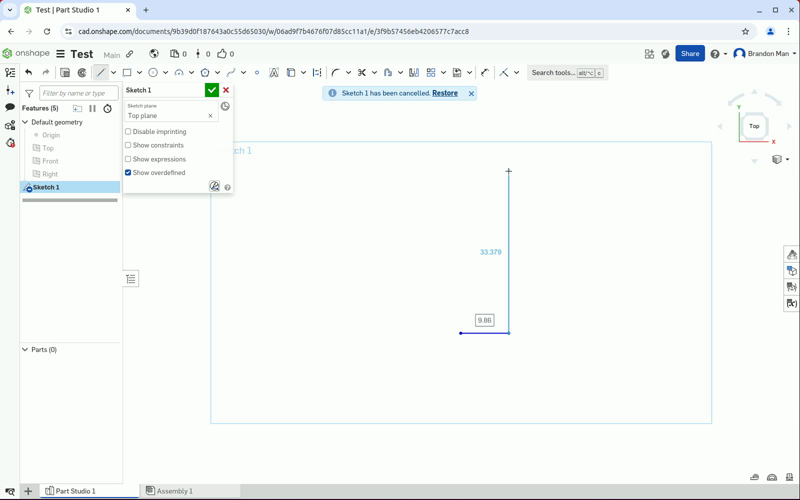
key_up(shift)
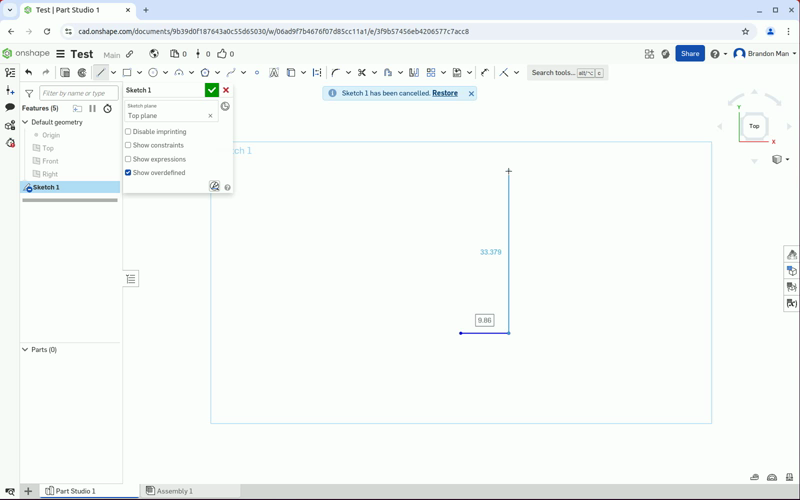
key_down(shift)
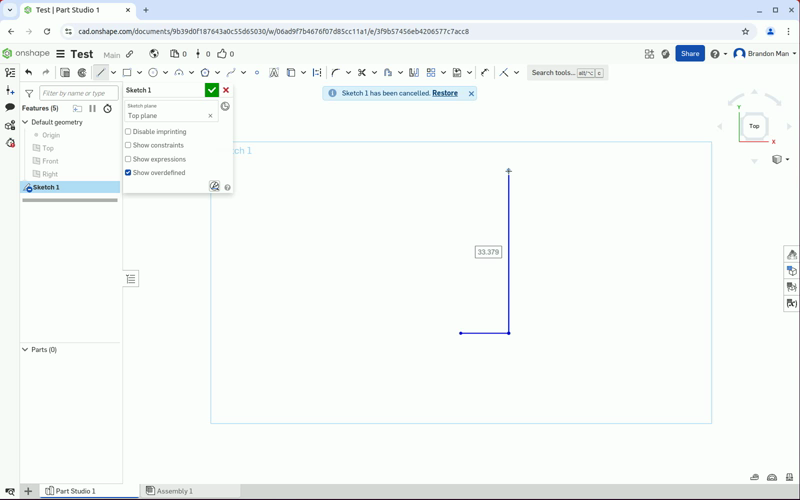
mouse_move(538, 170)
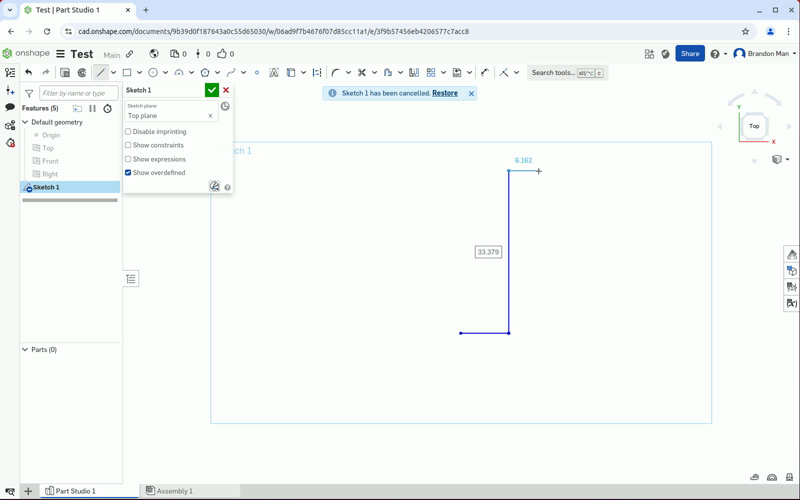
mouse_move(460, 170)
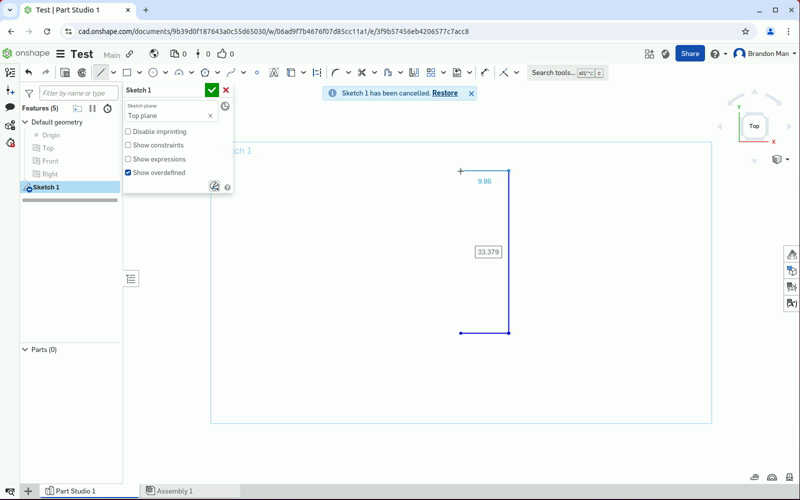
click(460, 170)
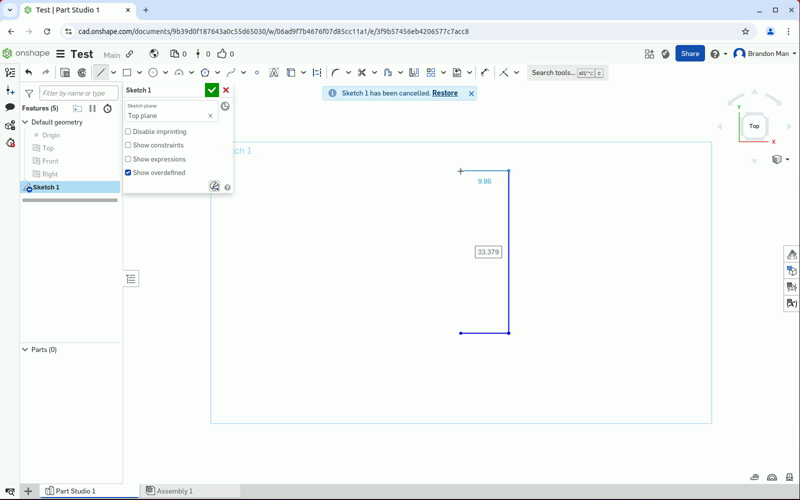
key_up(shift)
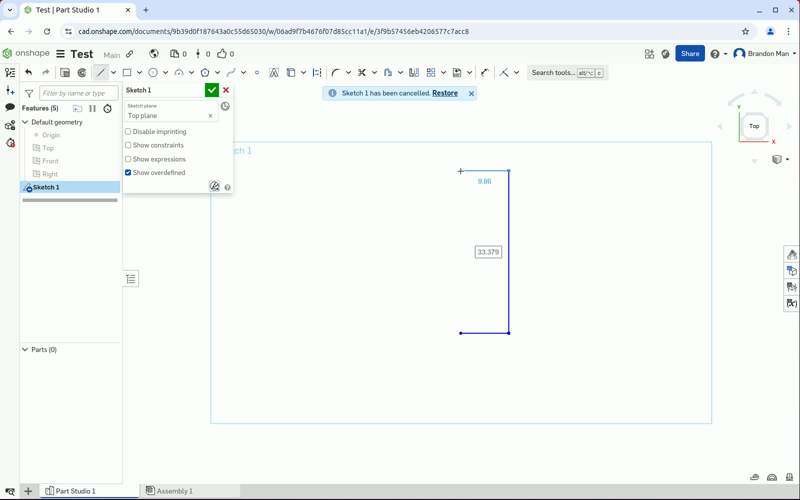
key_down(shift)
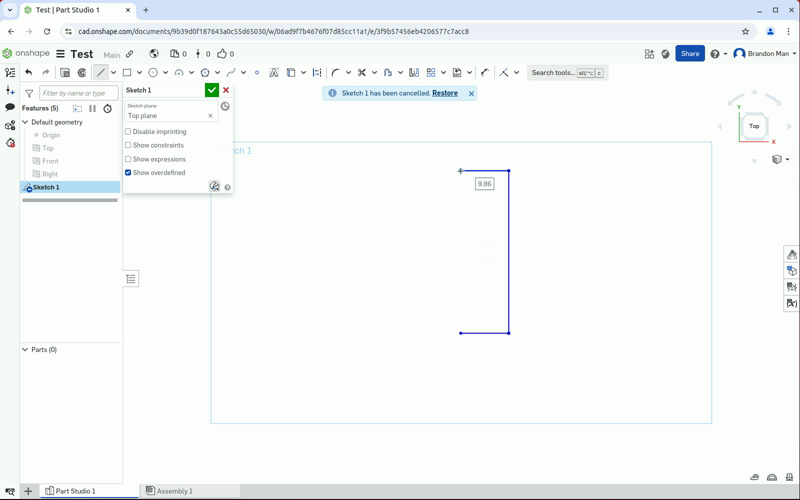
mouse_move(460, 283)
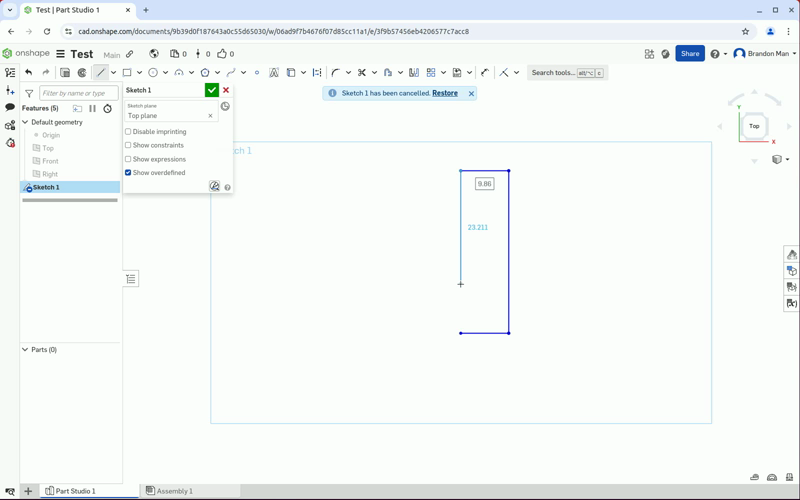
click(460, 283)
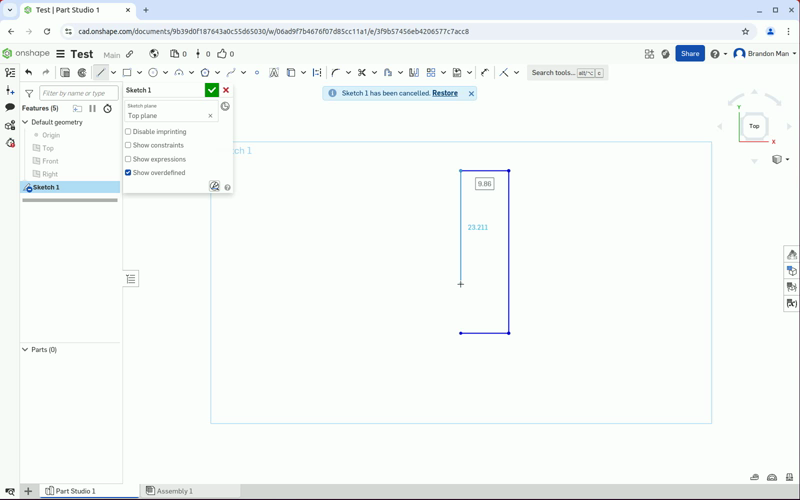
key_up(shift)
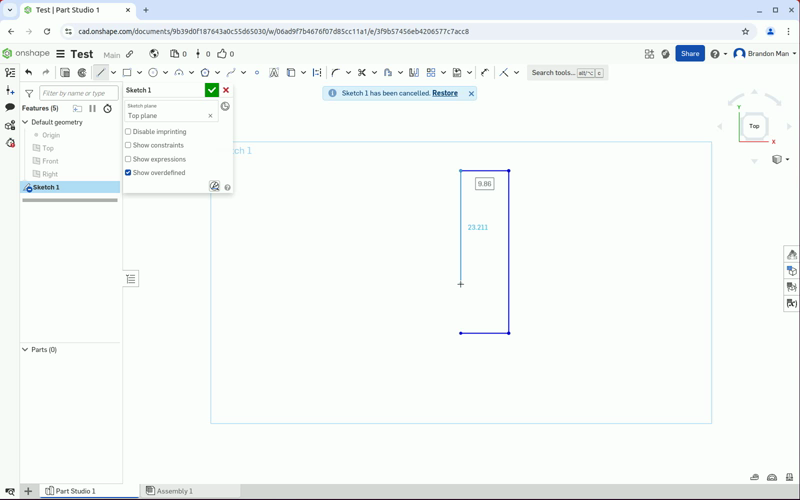
mouse_move(490, 283)
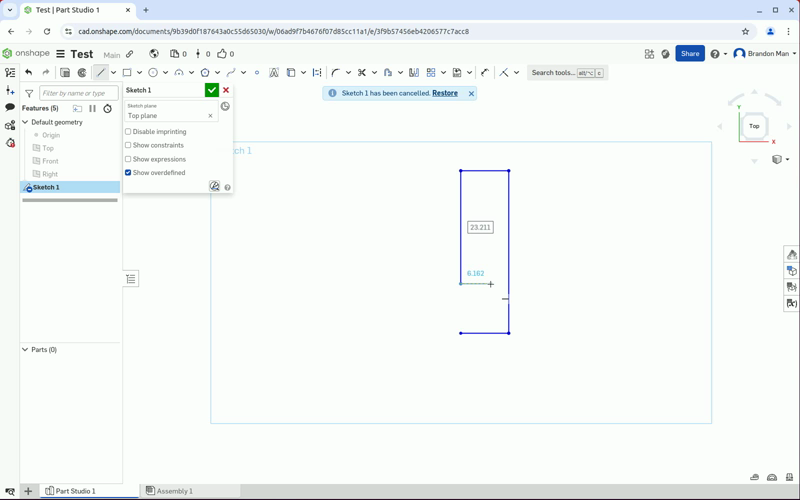
key_down(shift)
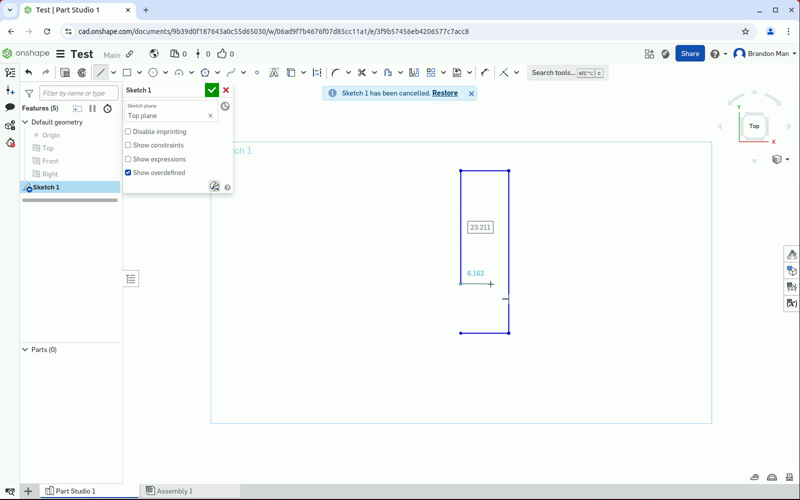
mouse_move(460, 333)
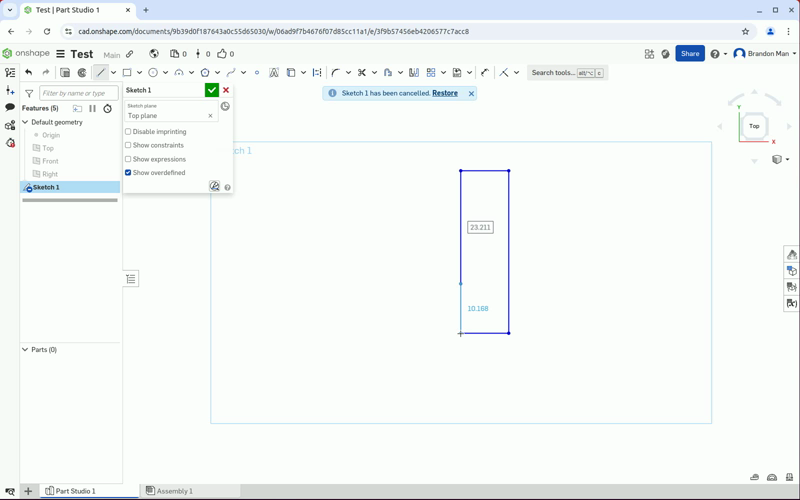
key_up(shift)
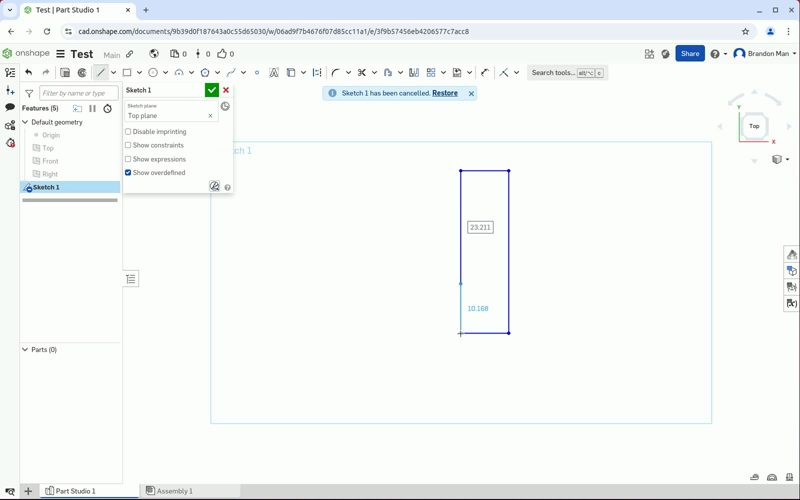
click(460, 333)
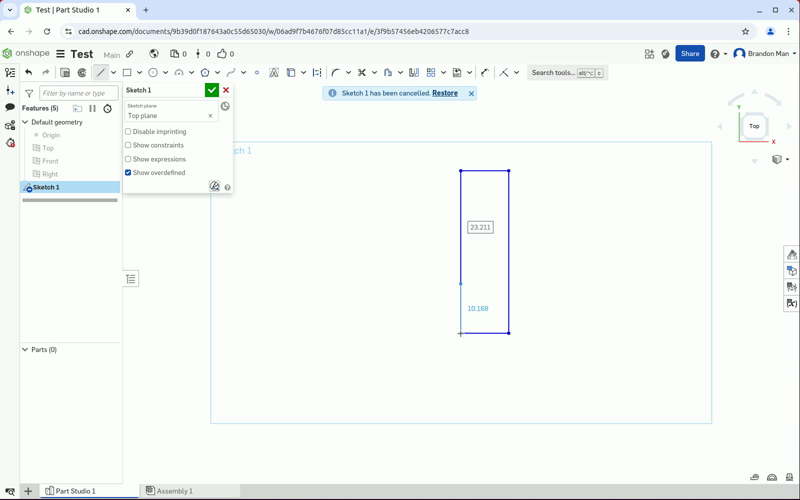
key(esc)
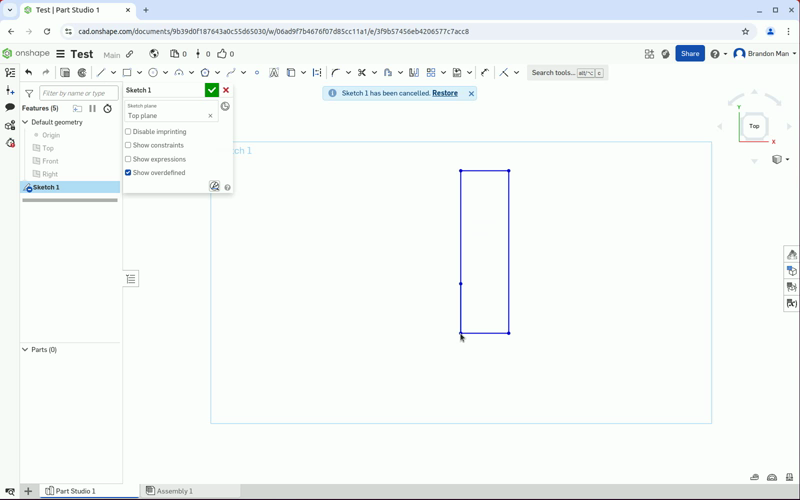
mouse_move(500, 182)
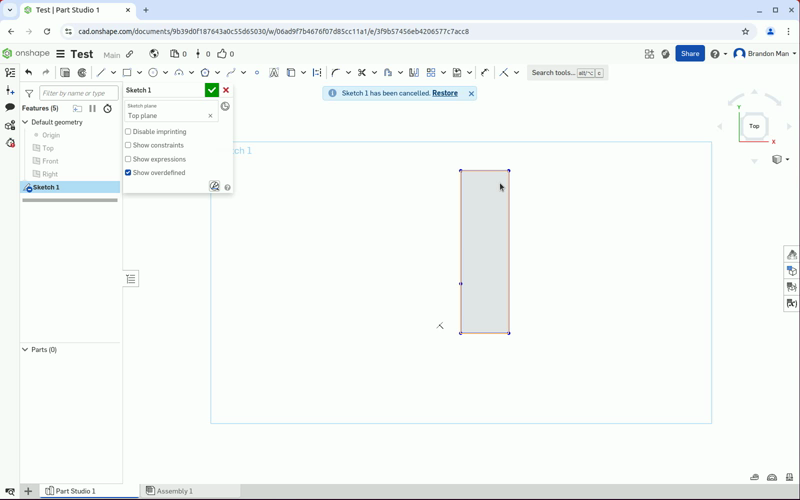
click(500, 182)
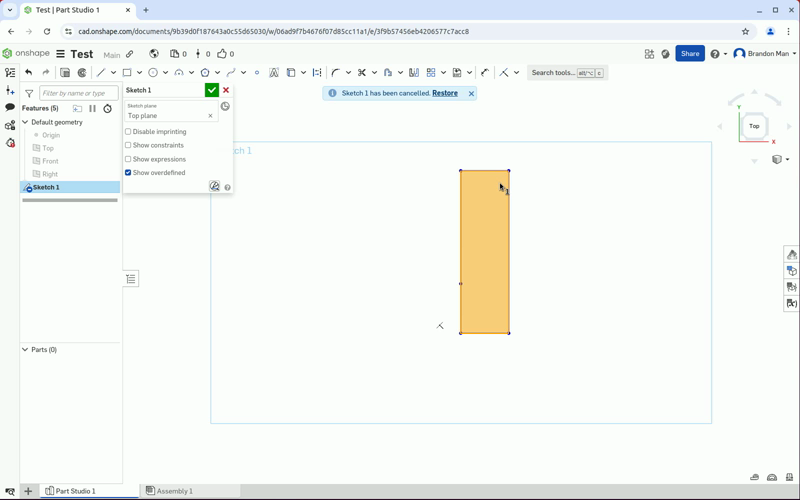
mouse_move(73, 352)
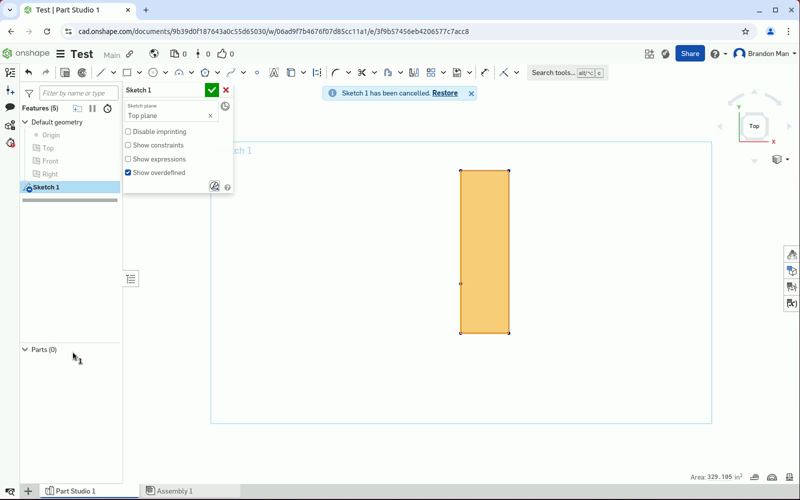
key(shift+y)
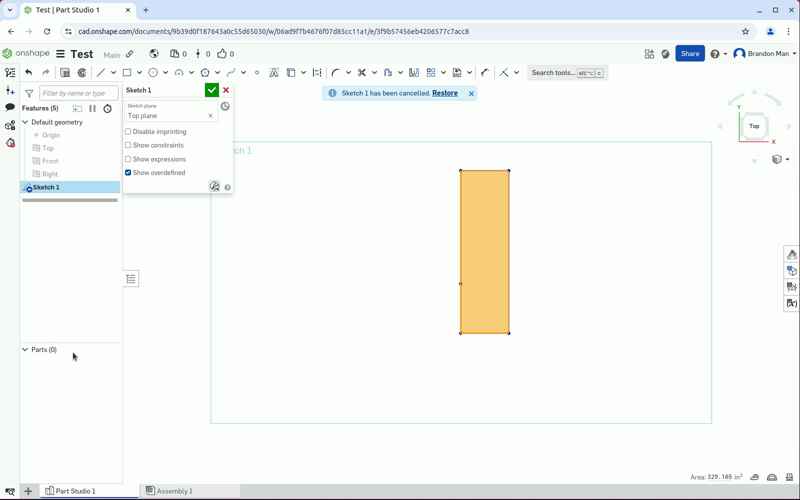
key(shift+e)
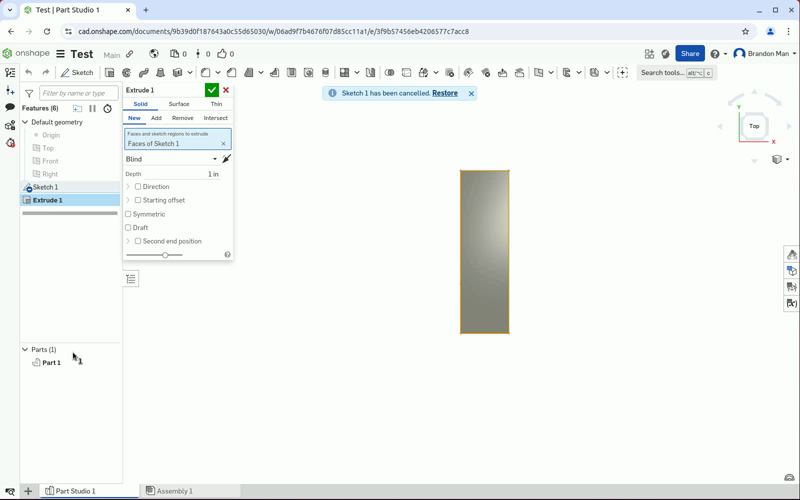
mouse_move(143, 106)
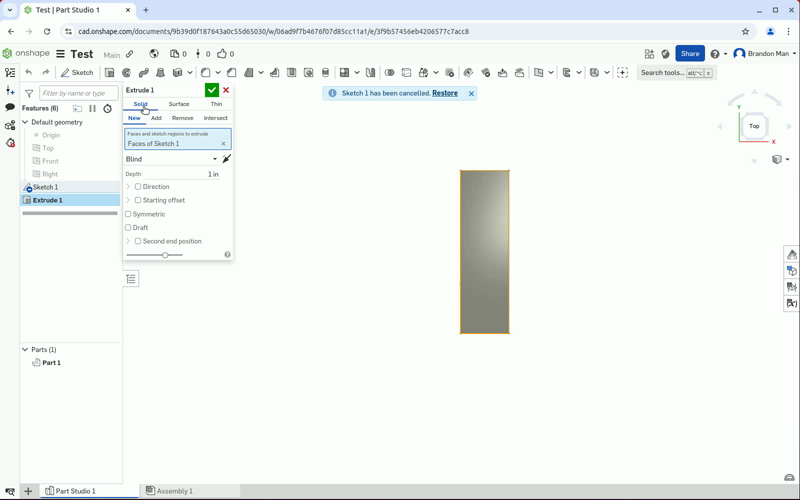
click(143, 106)
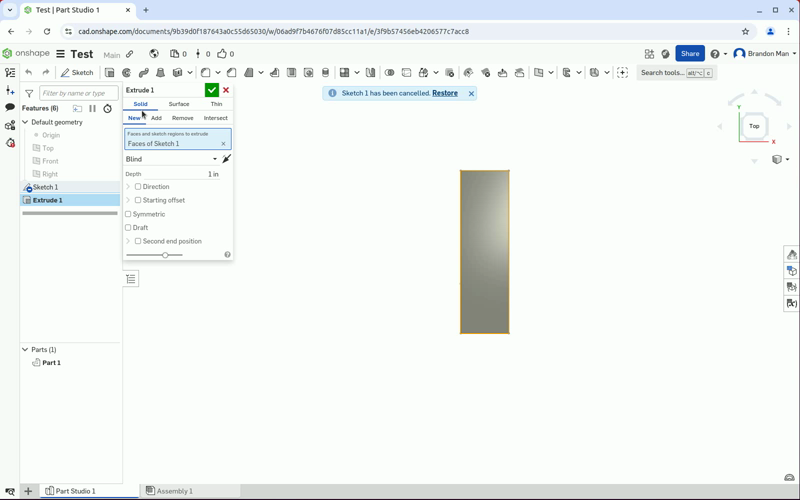
mouse_move(137, 120)
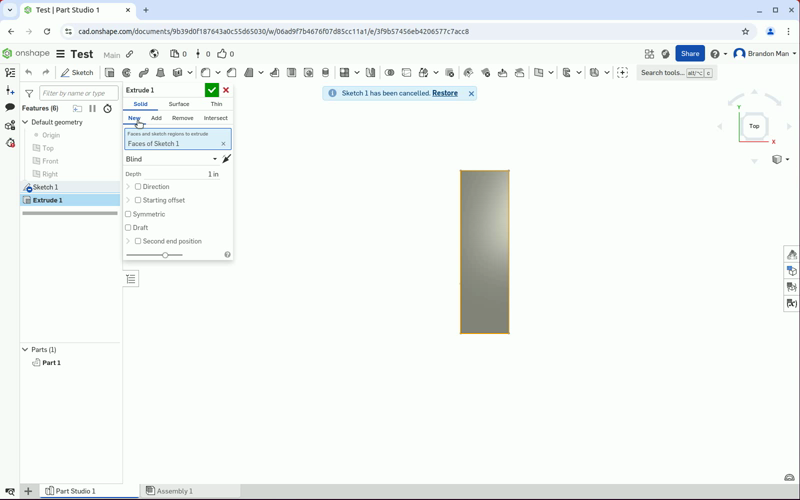
click(137, 120)
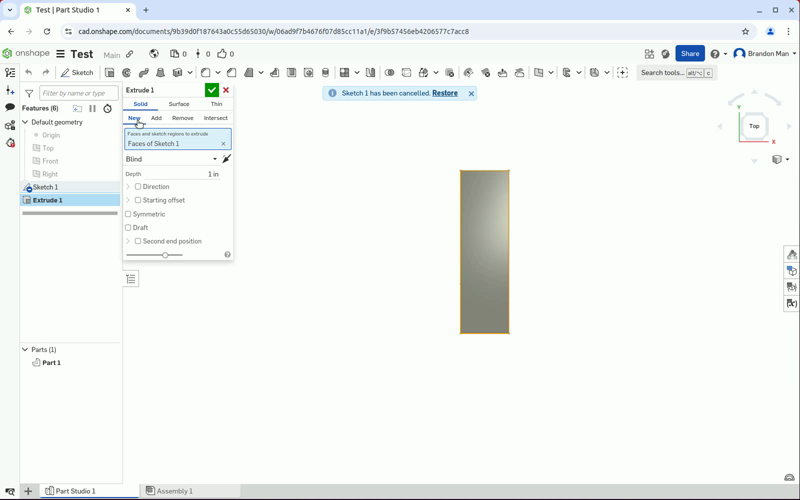
key(tab, 4)
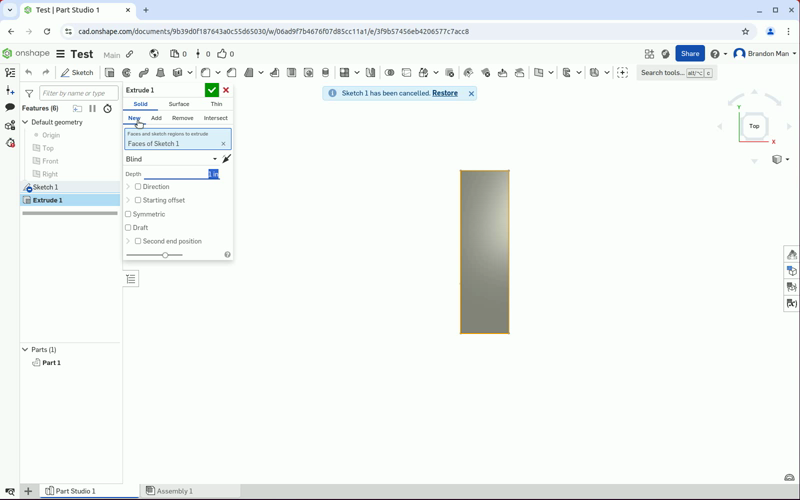
text(2.889)
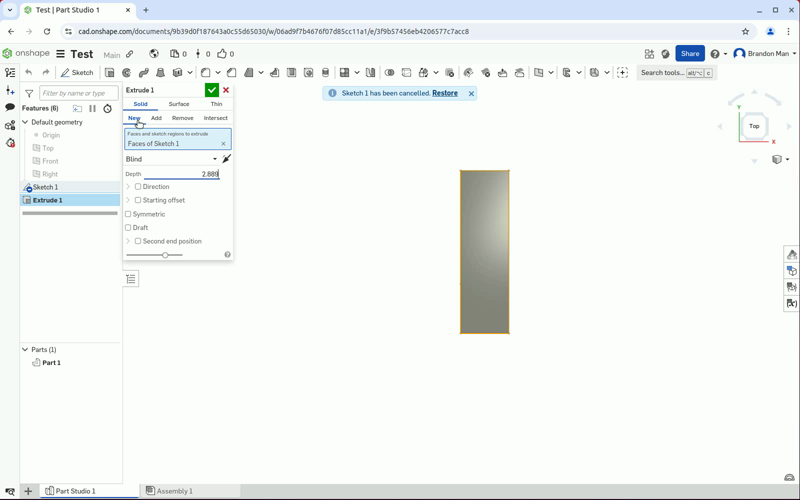
key(enter)
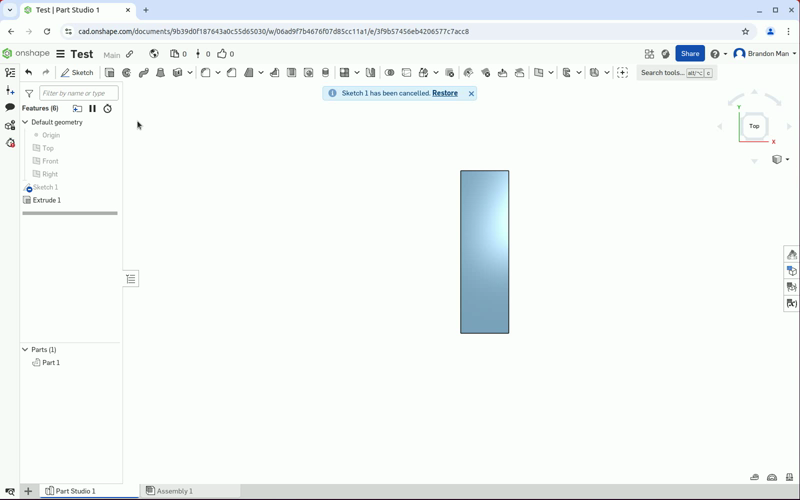
key(shift+h)
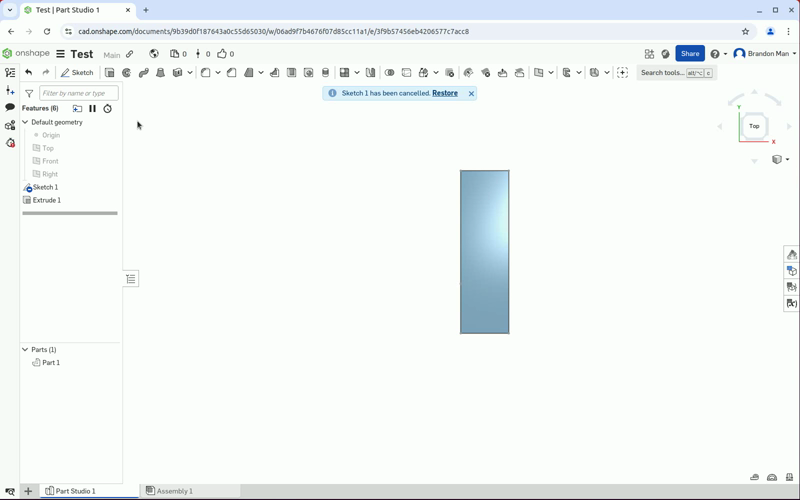
key(shift+h)
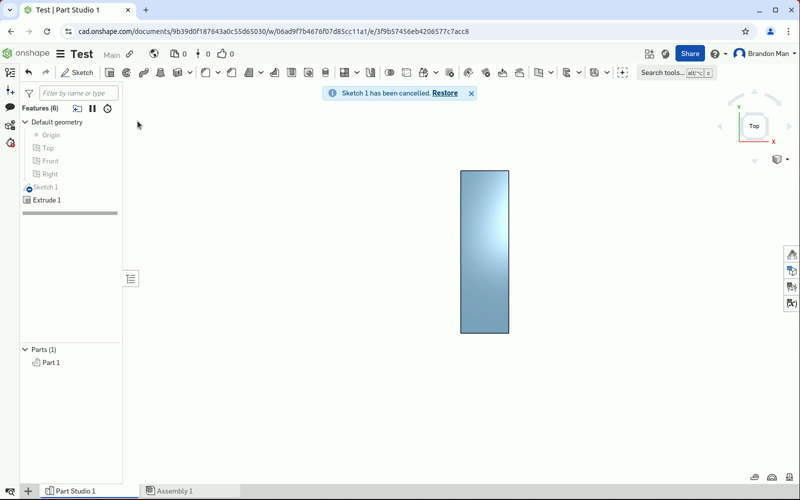
mouse_move(73, 189)
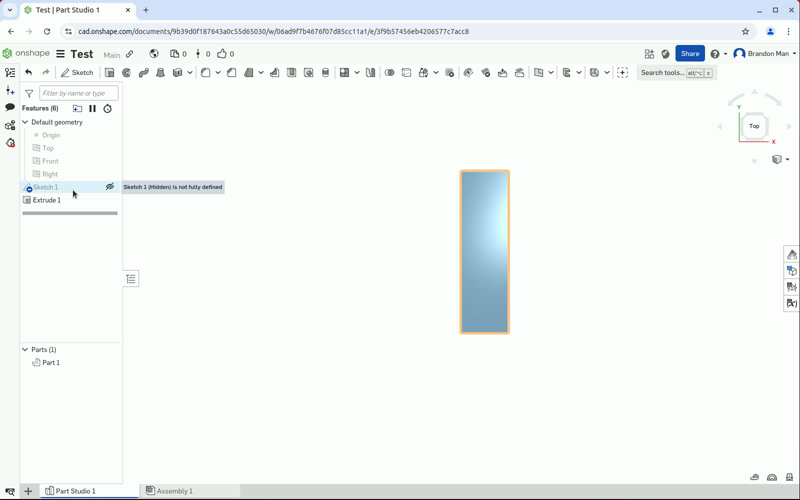
click(73, 189)
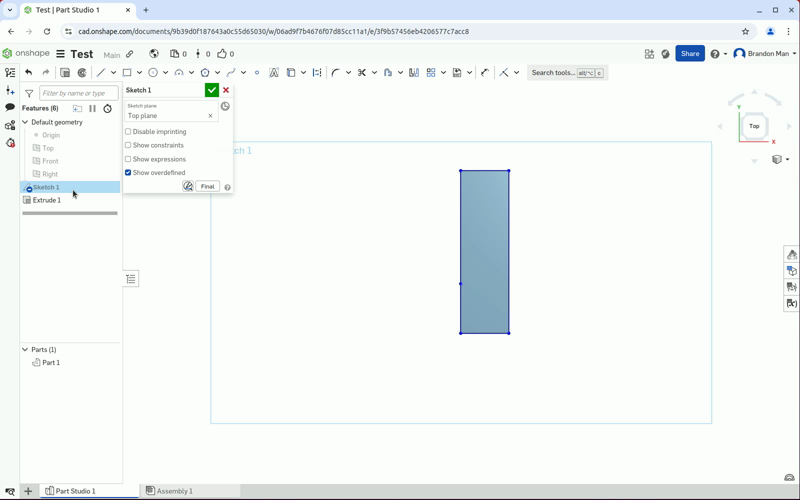
mouse_move(229, 92)
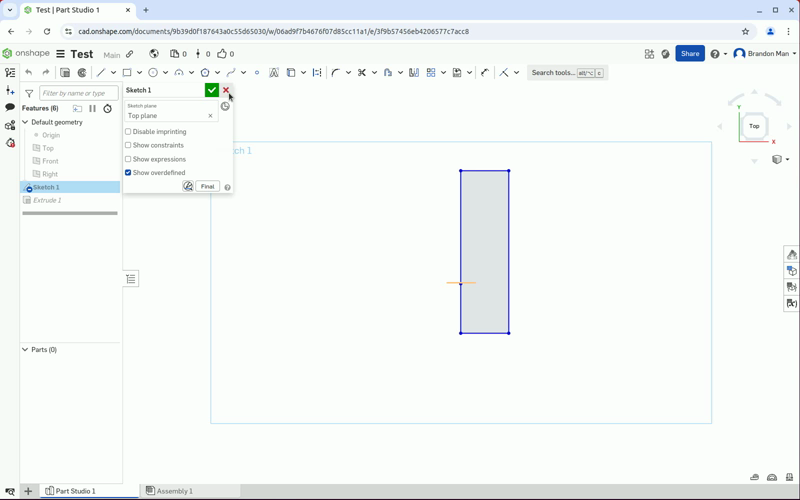
click(229, 92)
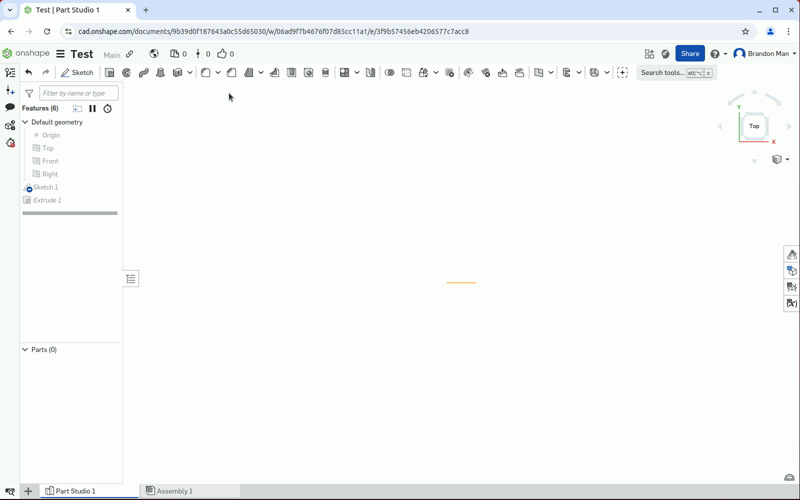
mouse_move(541, 75)
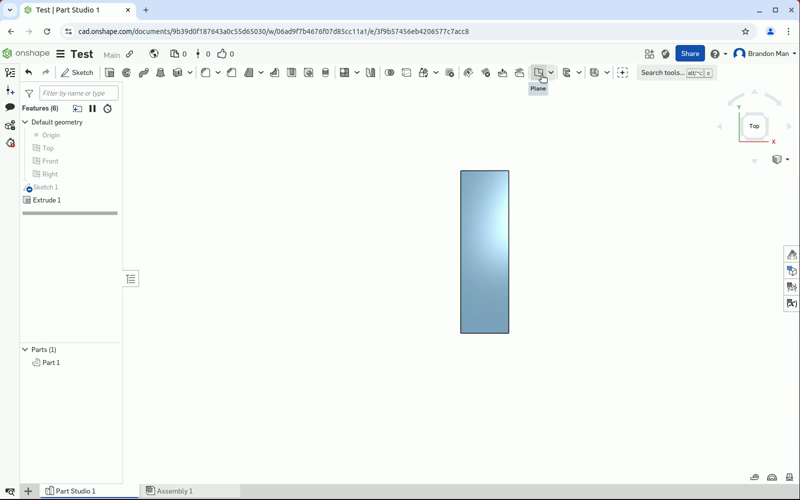
click(541, 75)
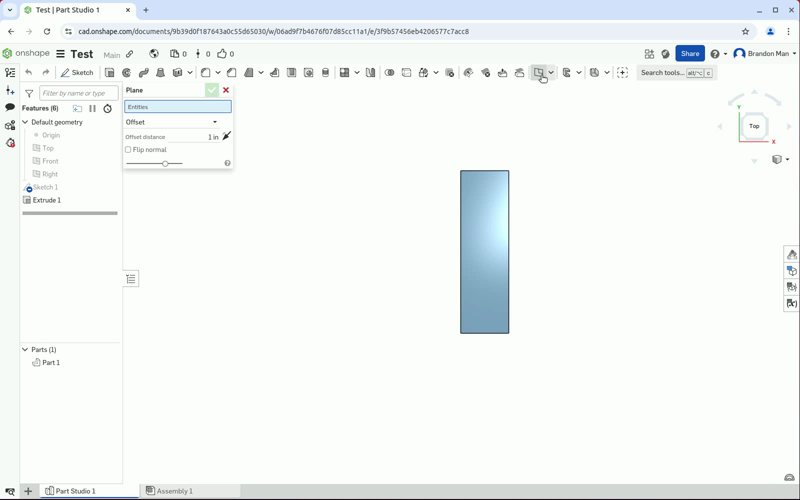
mouse_move(73, 150)
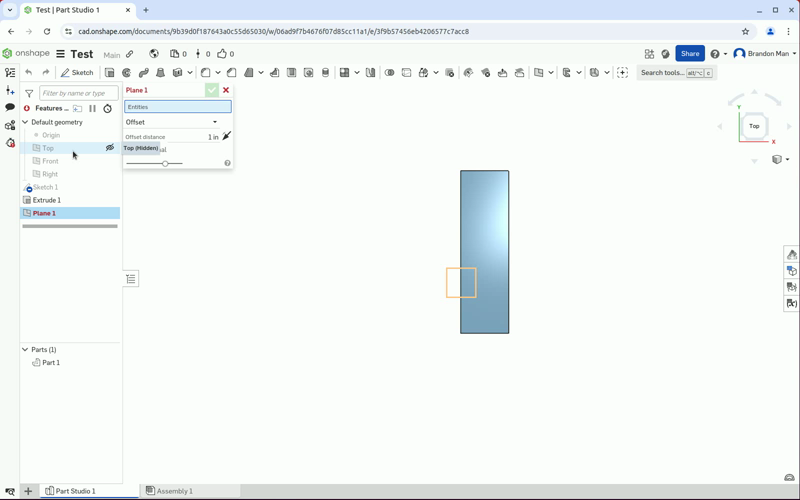
click(73, 150)
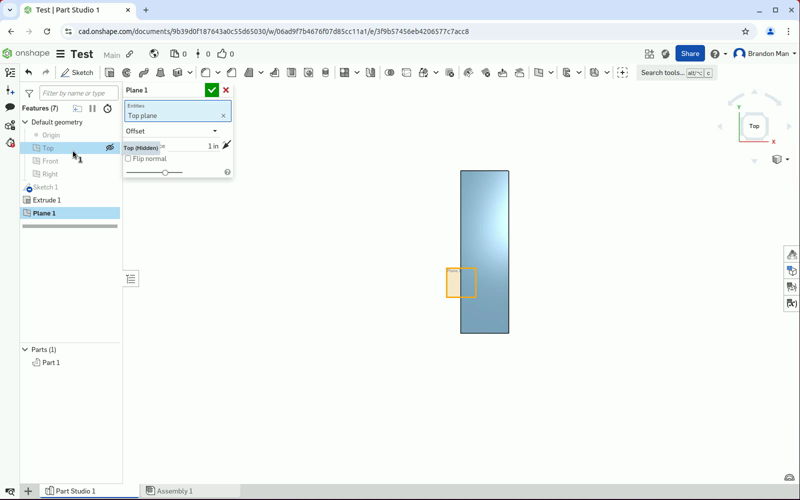
key(tab, 2)
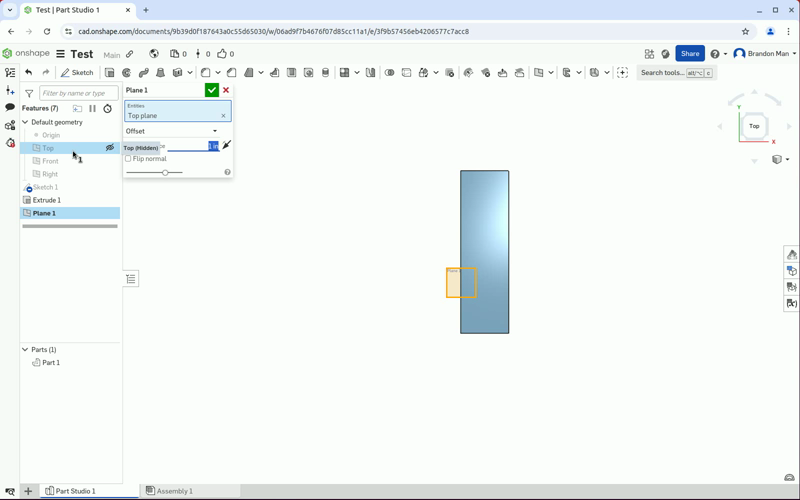
text(2.896)
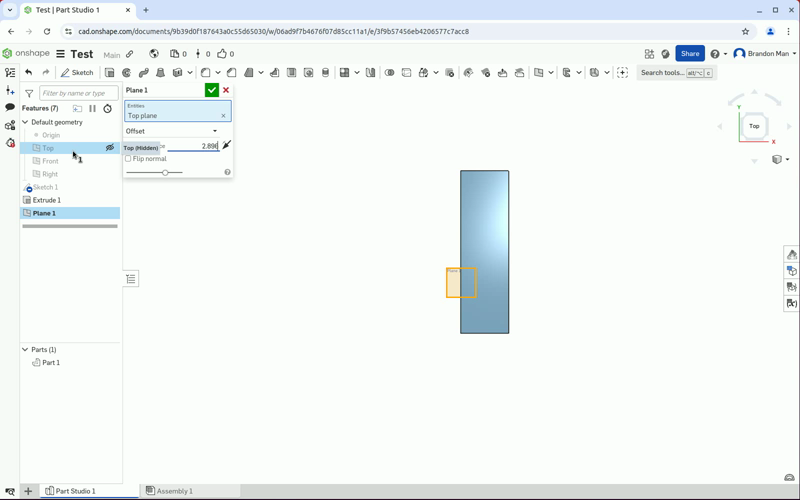
key(enter, 2)
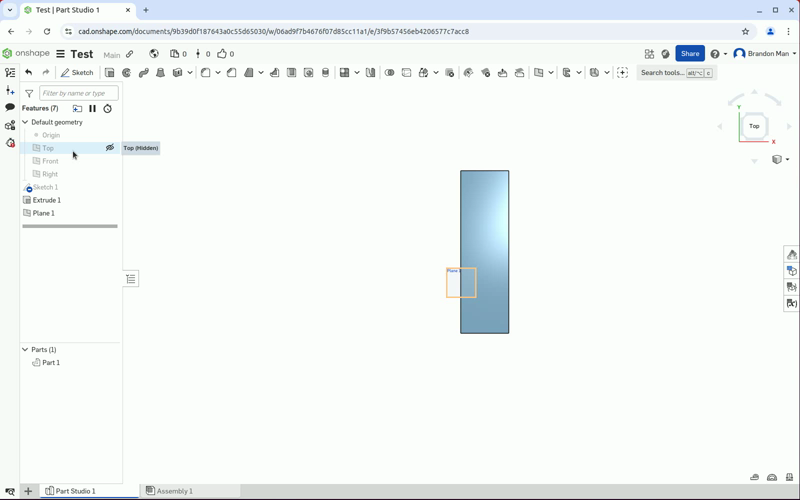
key(shift+s)
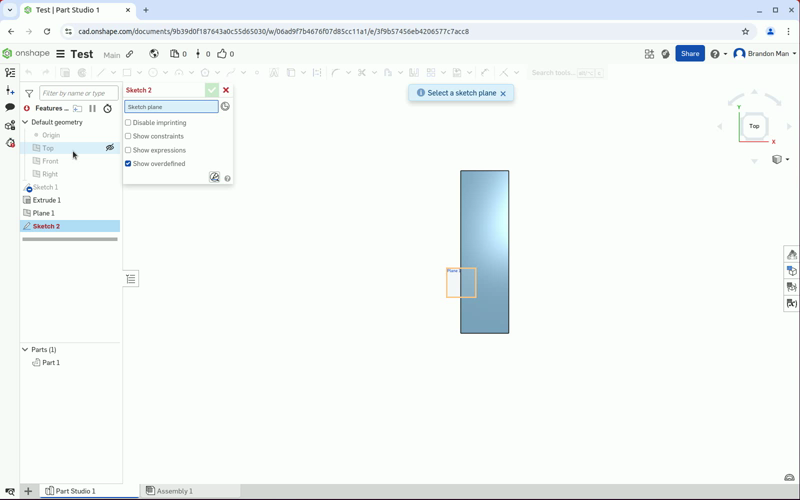
mouse_move(73, 215)
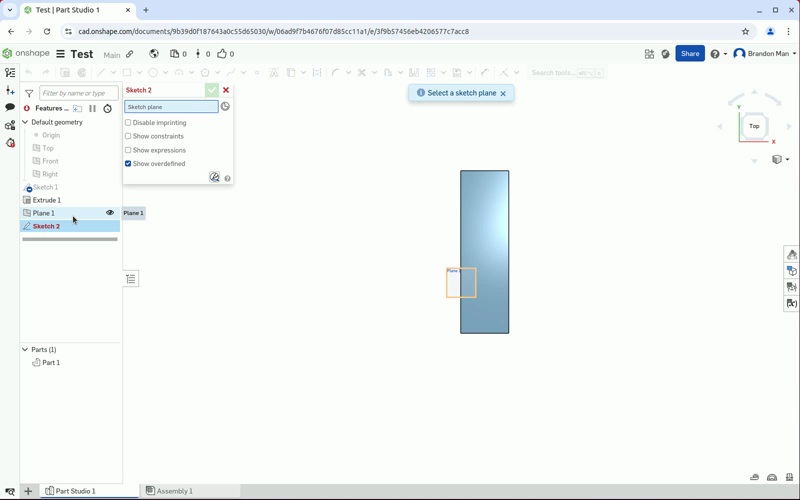
click(73, 215)
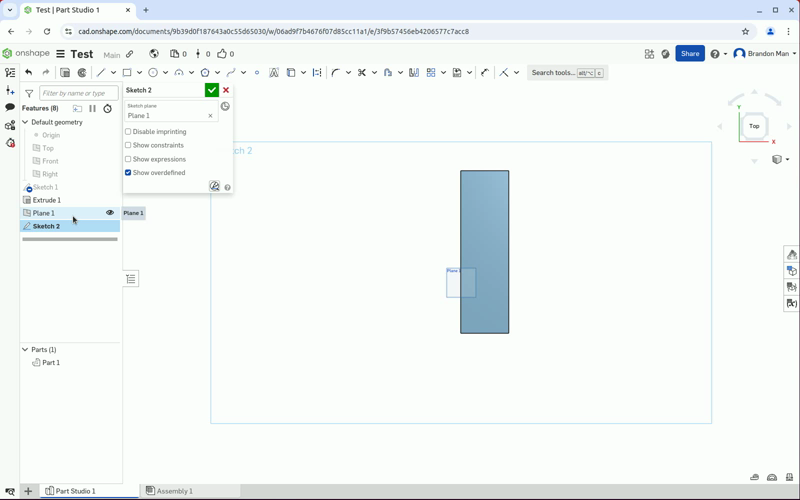
mouse_move(73, 352)
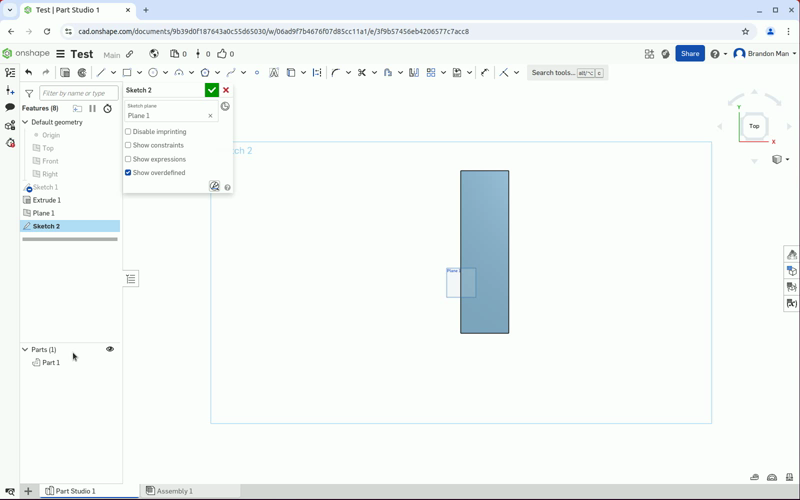
key(y)
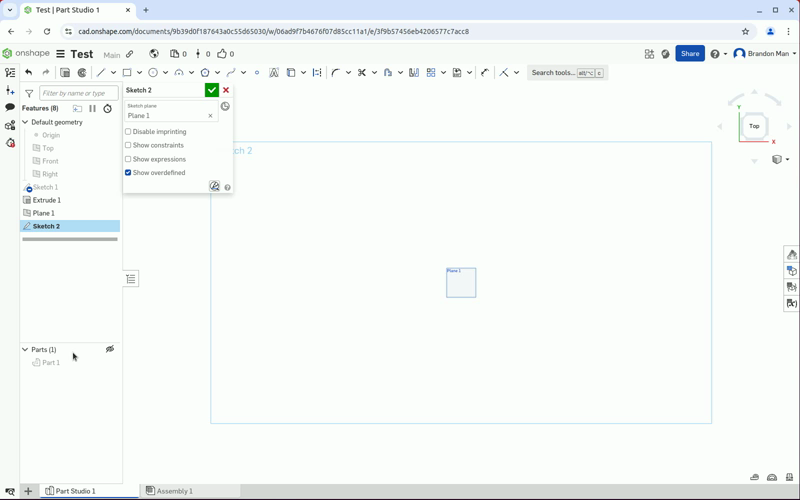
key(l)
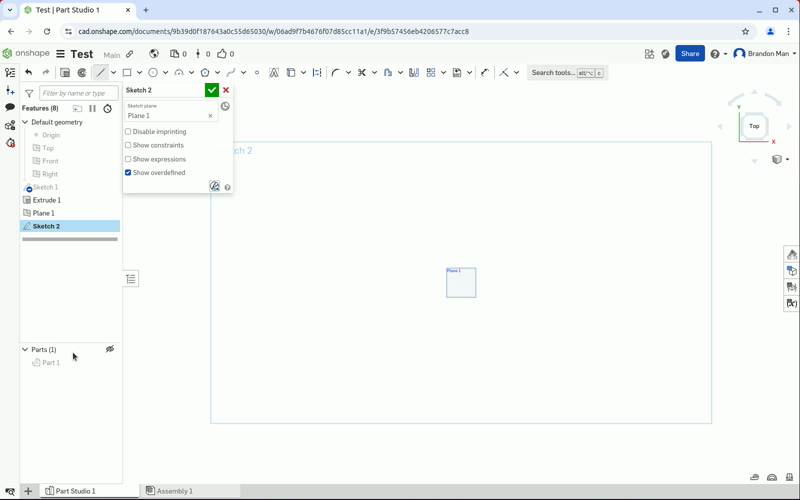
key_down(shift)
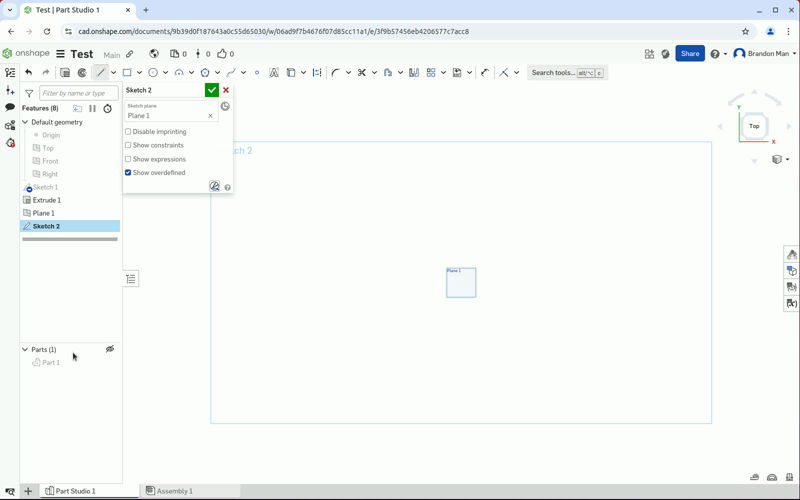
mouse_move(460, 299)
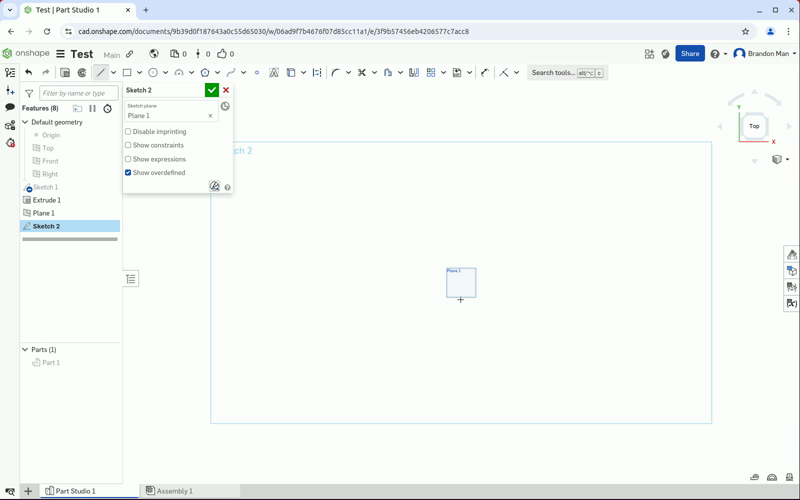
click(460, 299)
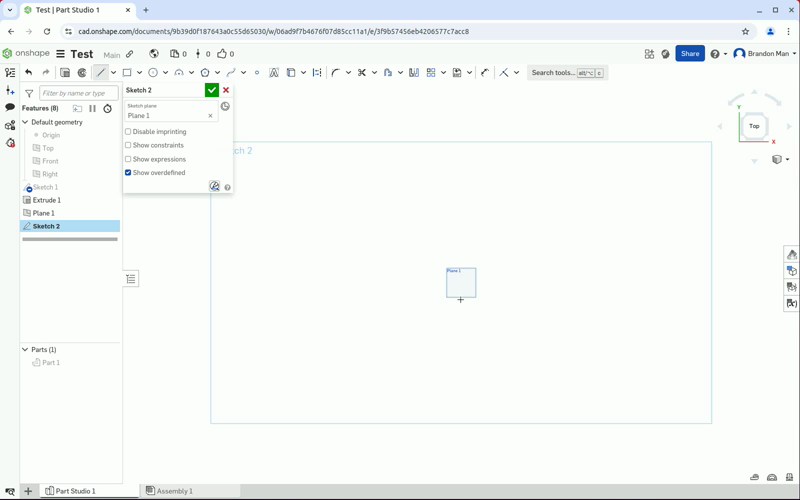
key_up(shift)
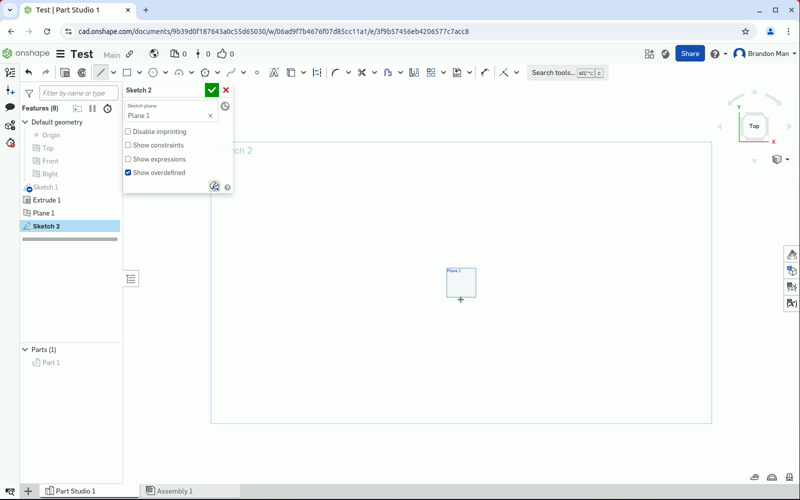
key_down(shift)
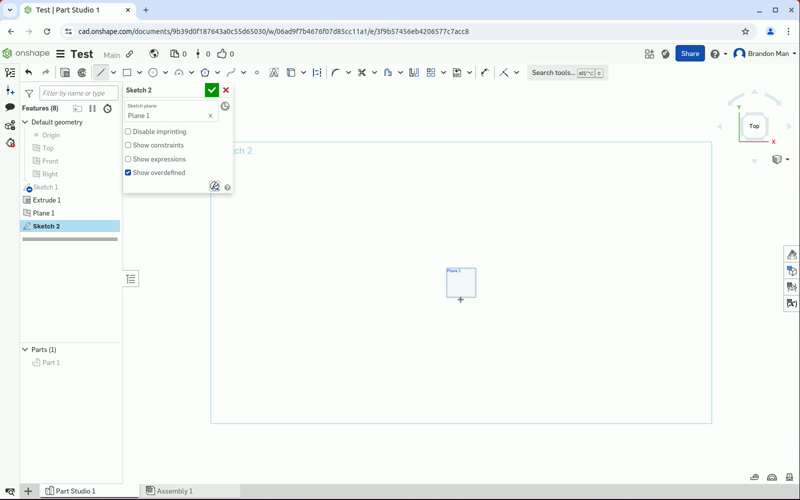
mouse_move(490, 299)
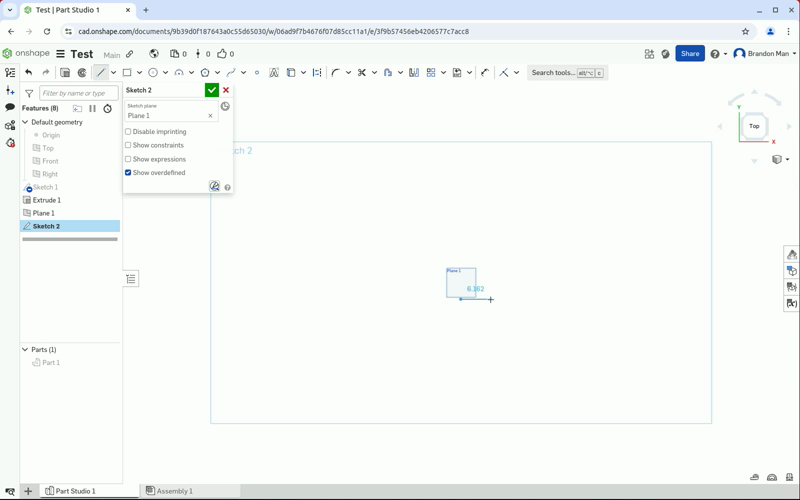
mouse_move(509, 299)
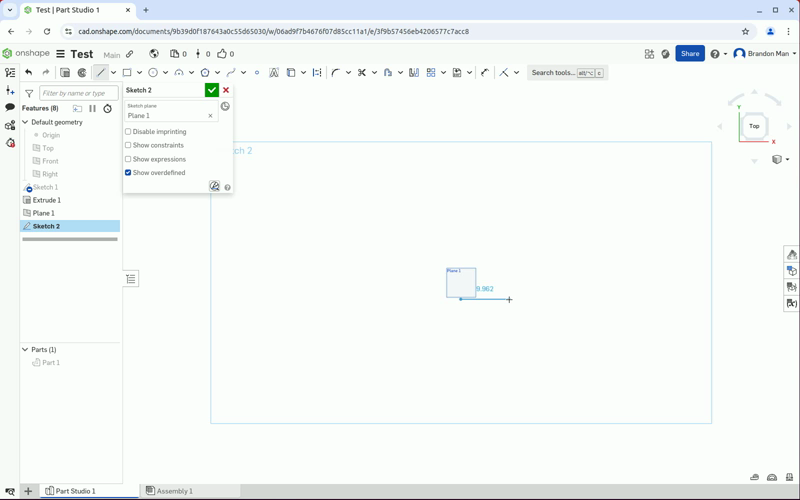
click(509, 299)
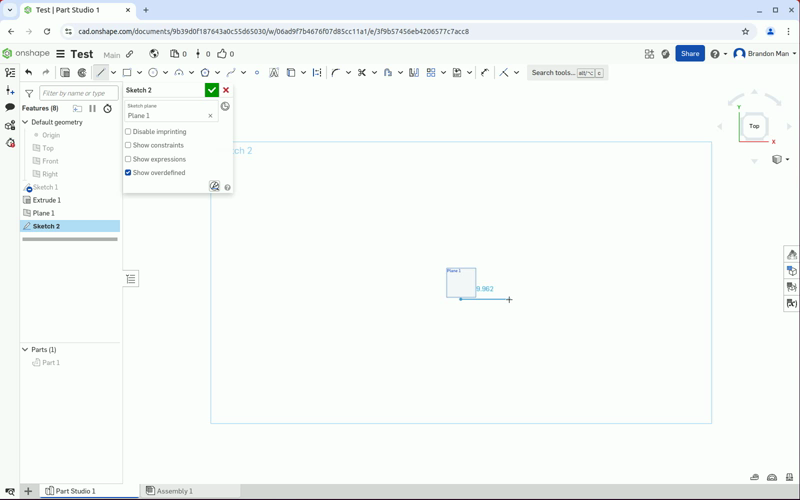
key_up(shift)
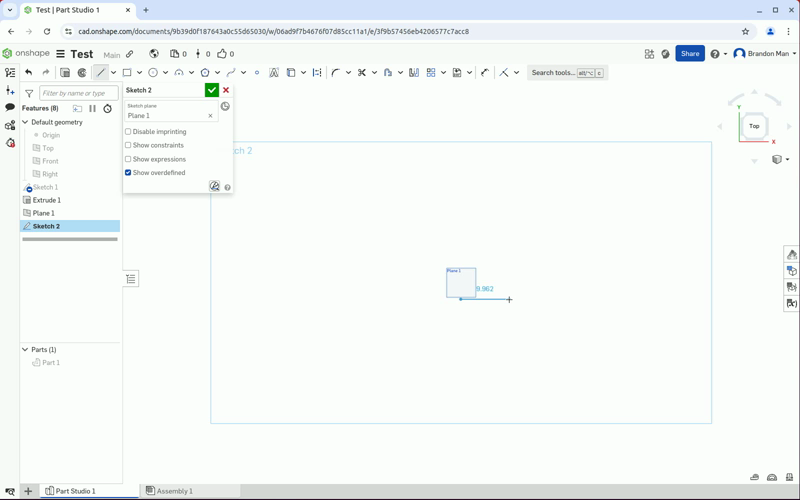
key_down(shift)
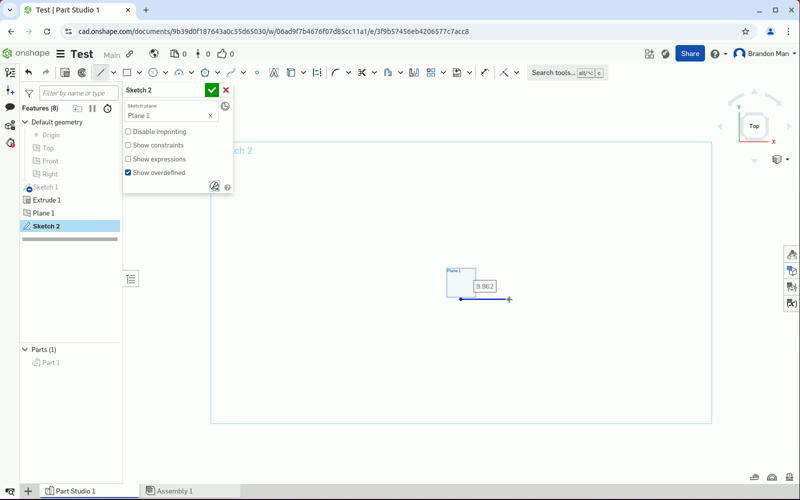
mouse_move(509, 203)
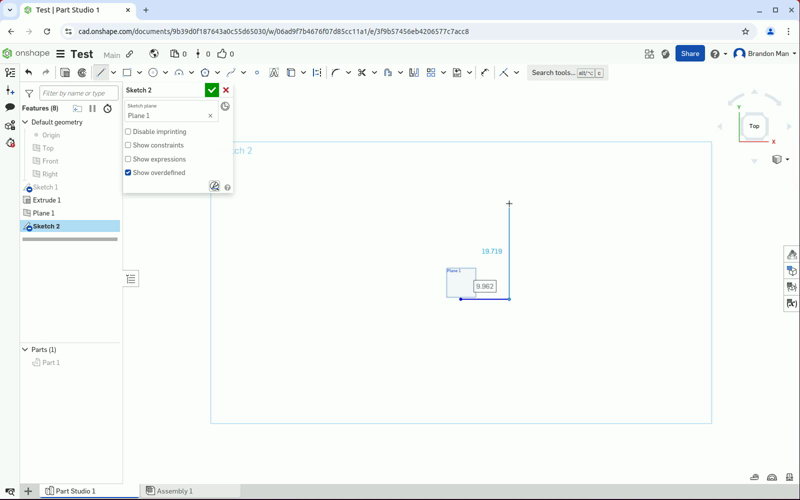
click(509, 203)
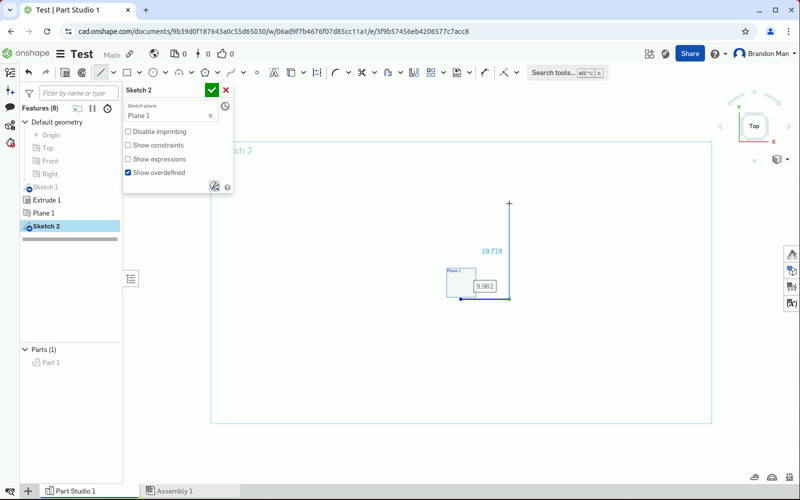
key_up(shift)
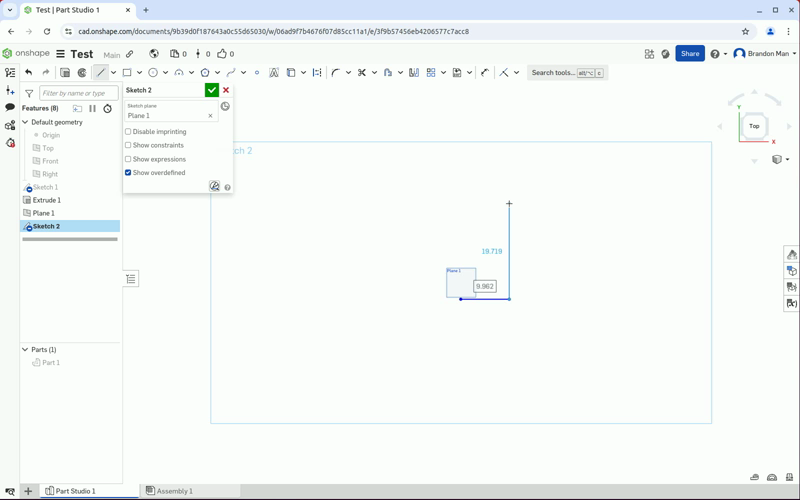
key_down(shift)
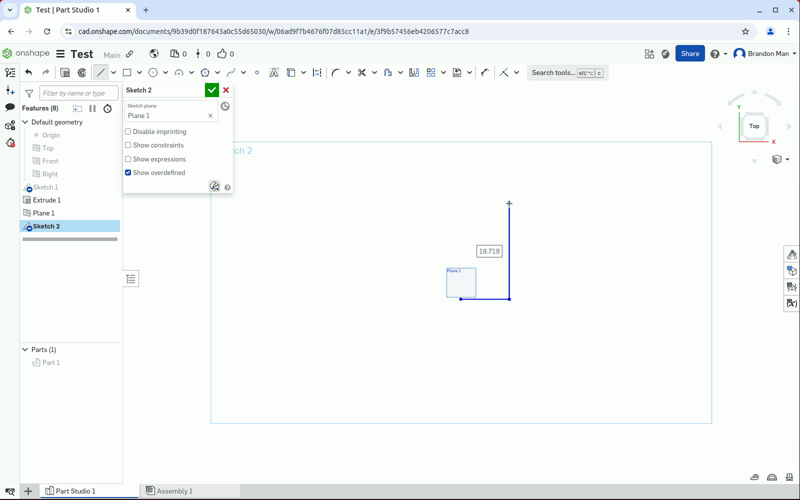
mouse_move(539, 203)
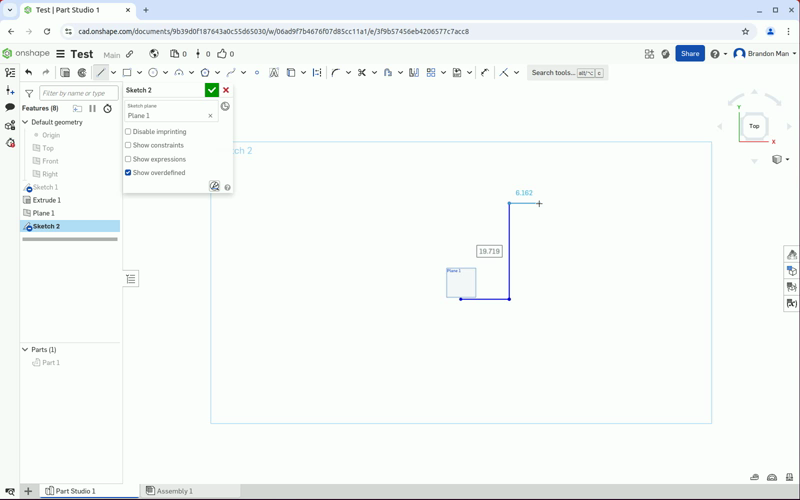
mouse_move(460, 203)
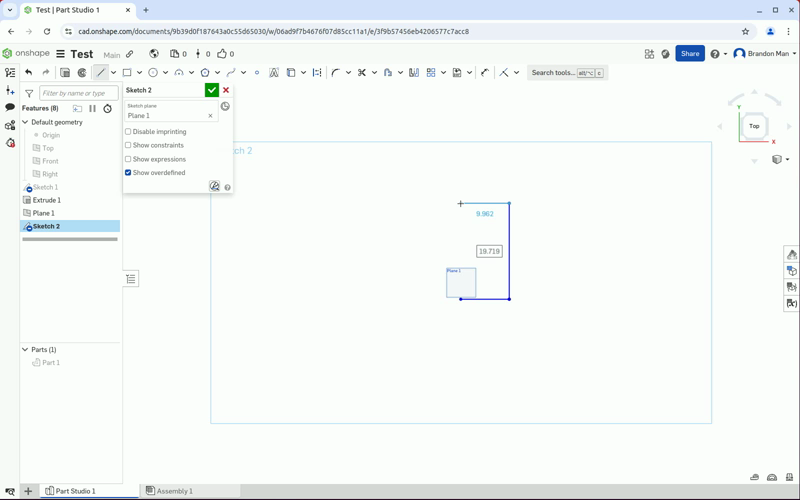
click(460, 203)
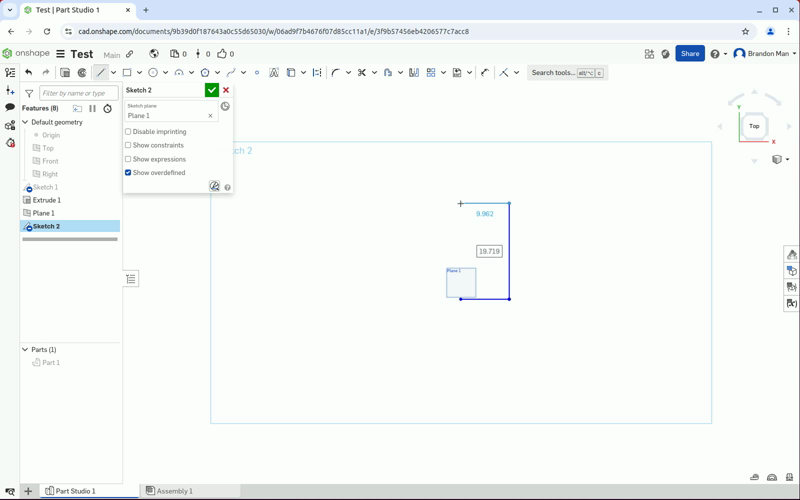
key_up(shift)
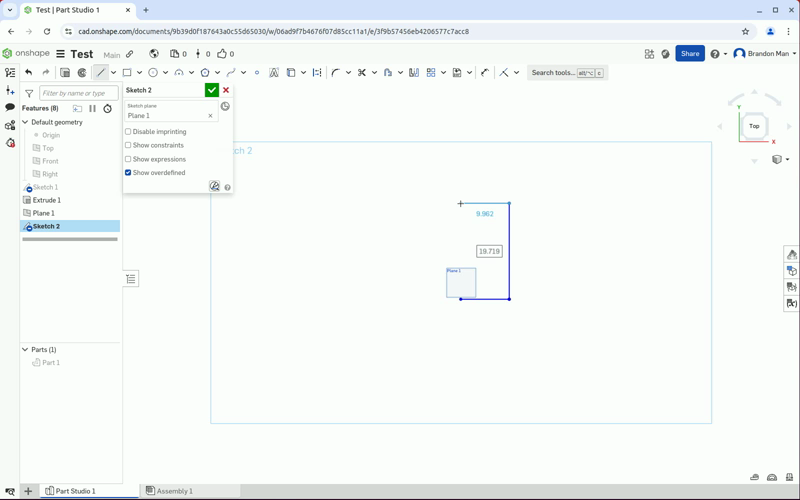
key_down(shift)
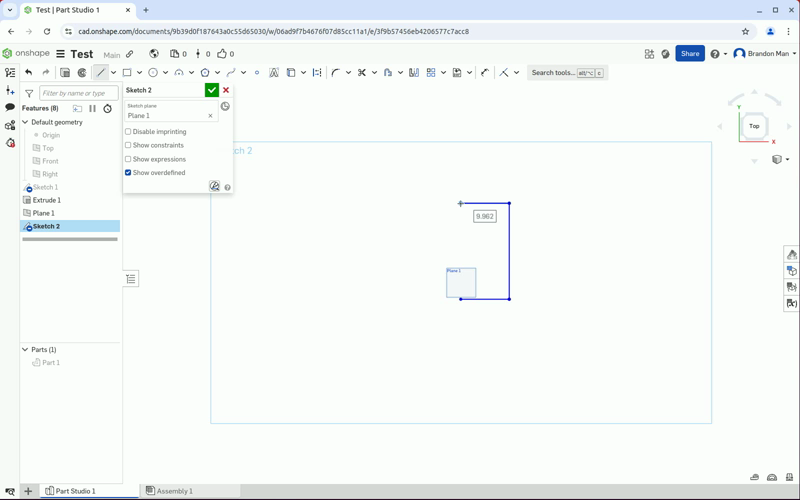
mouse_move(460, 299)
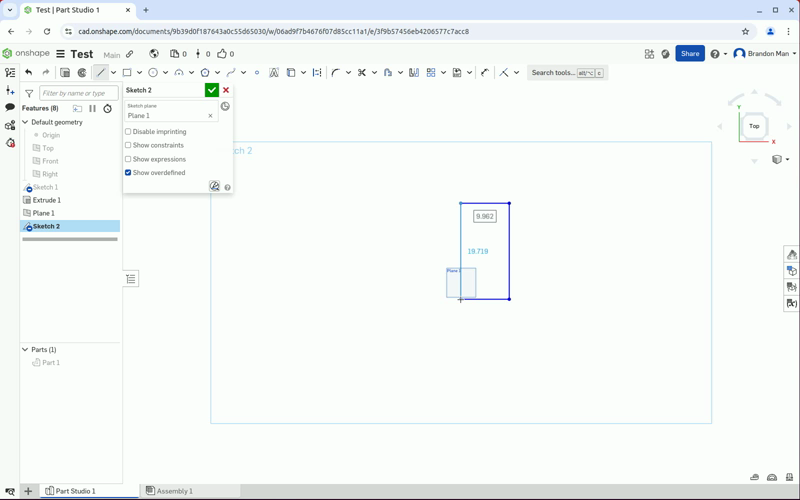
key_up(shift)
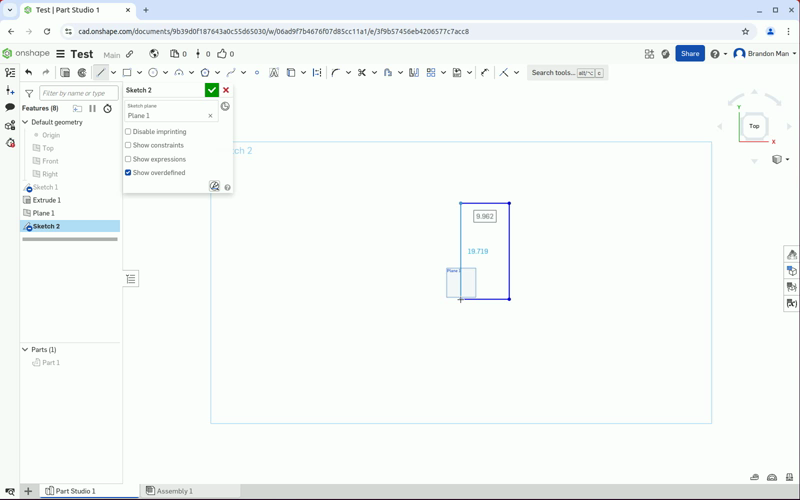
click(460, 299)
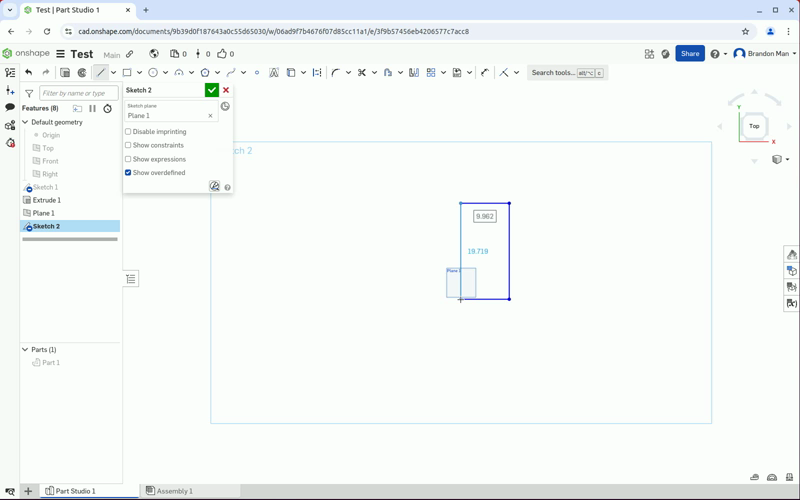
key(esc)
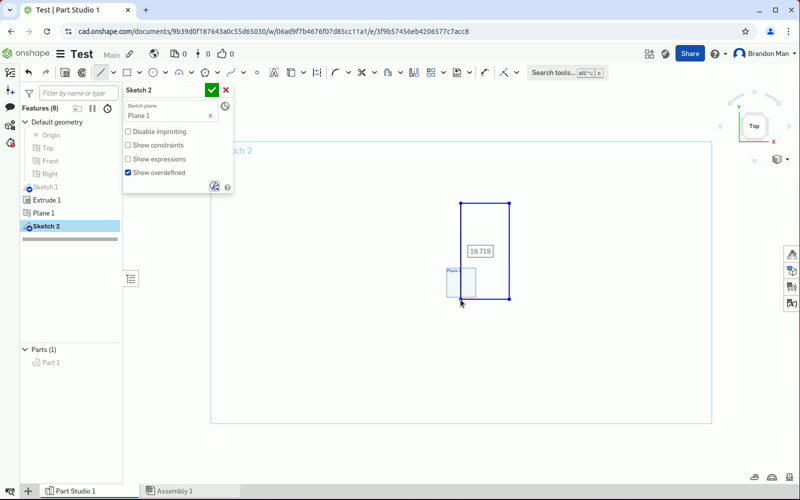
mouse_move(474, 273)
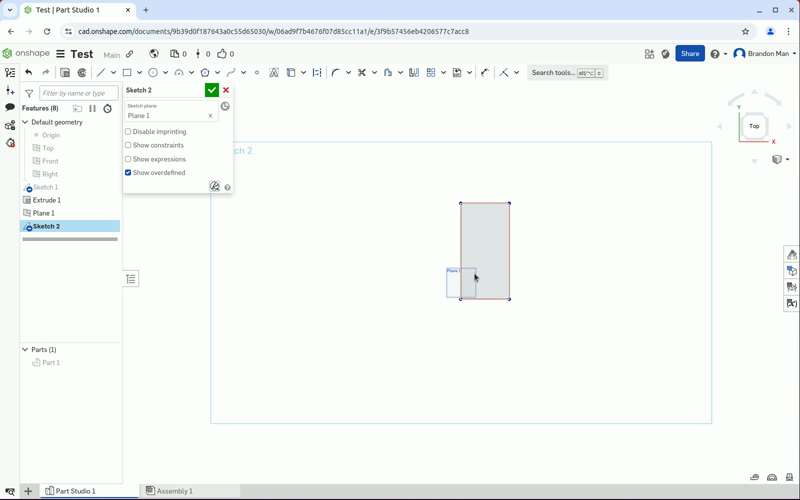
click(474, 273)
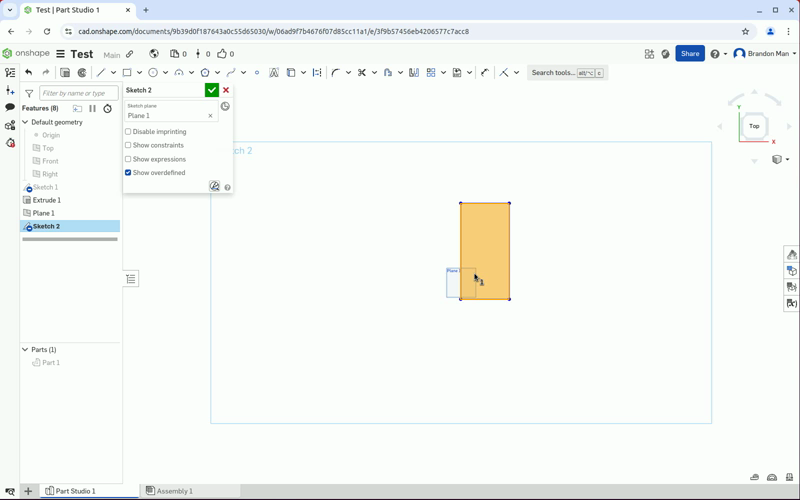
mouse_move(73, 352)
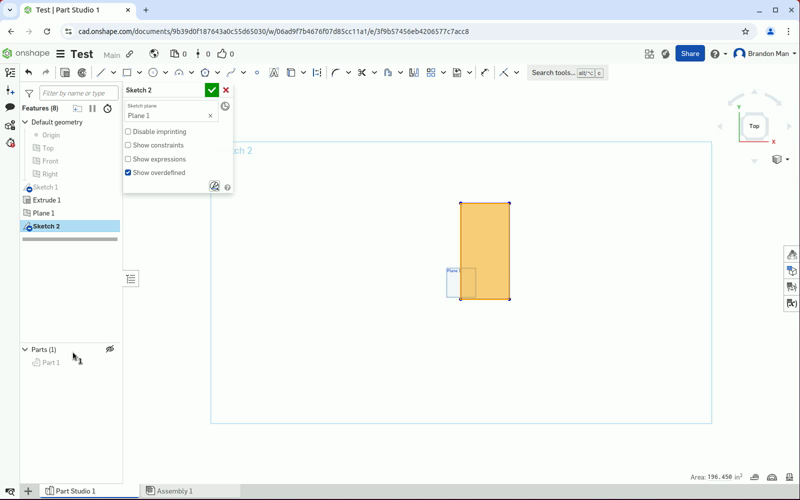
key(shift+y)
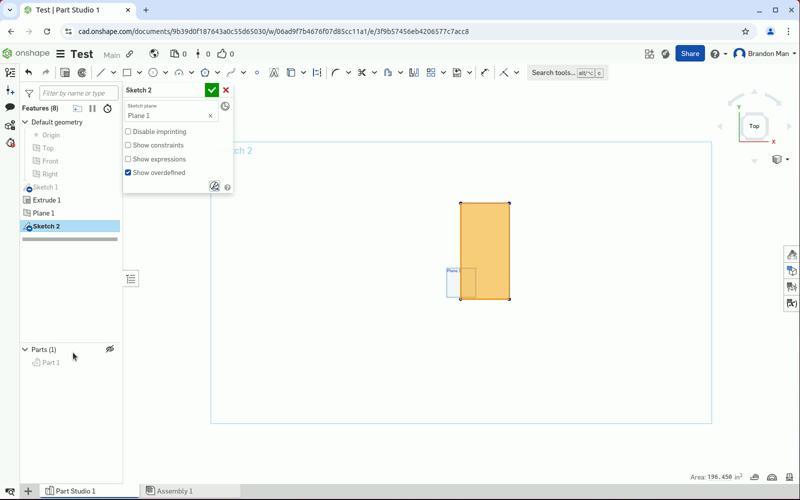
key(shift+e)
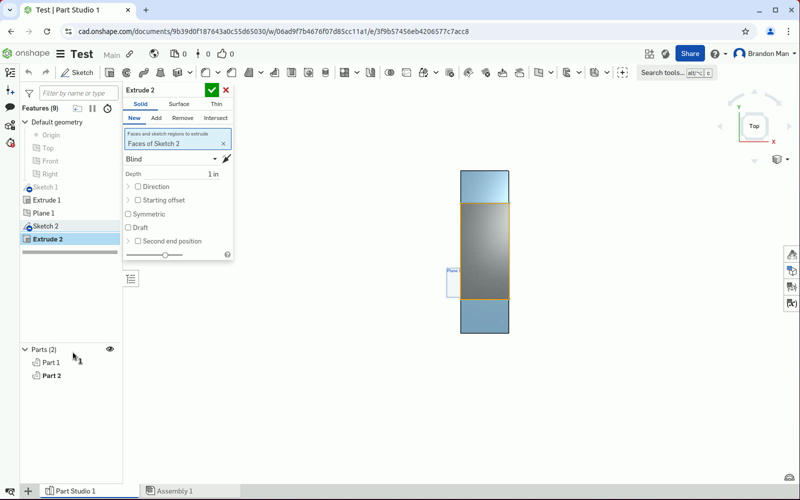
mouse_move(143, 106)
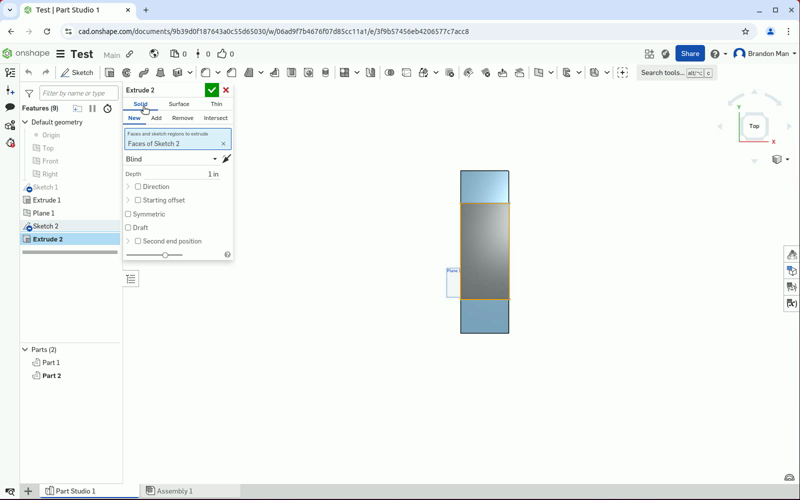
click(143, 106)
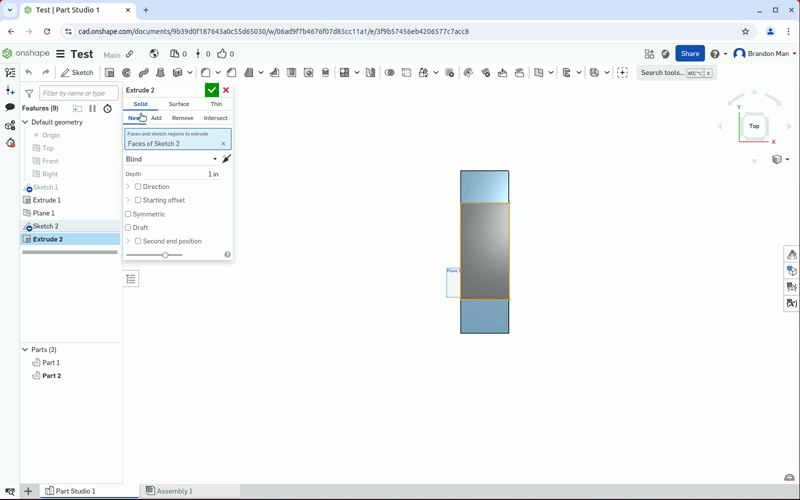
mouse_move(137, 120)
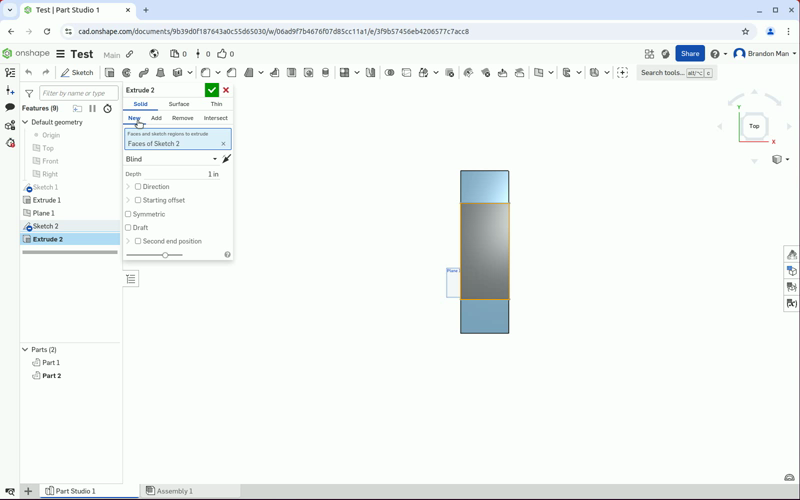
click(137, 120)
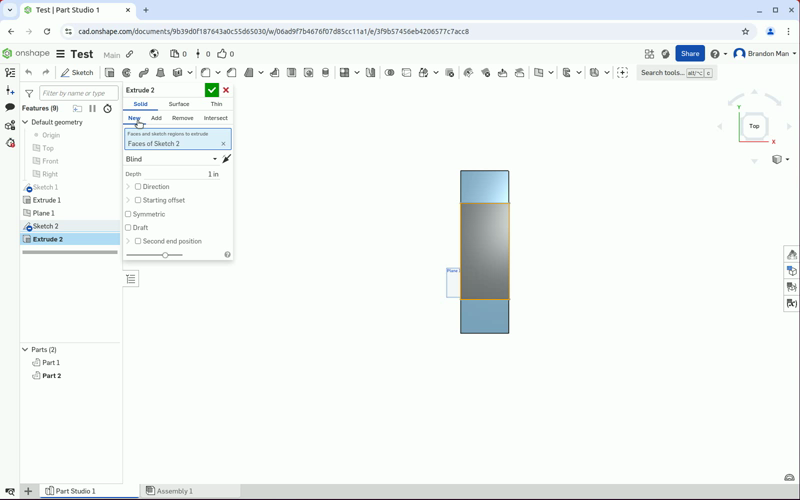
key(tab, 4)
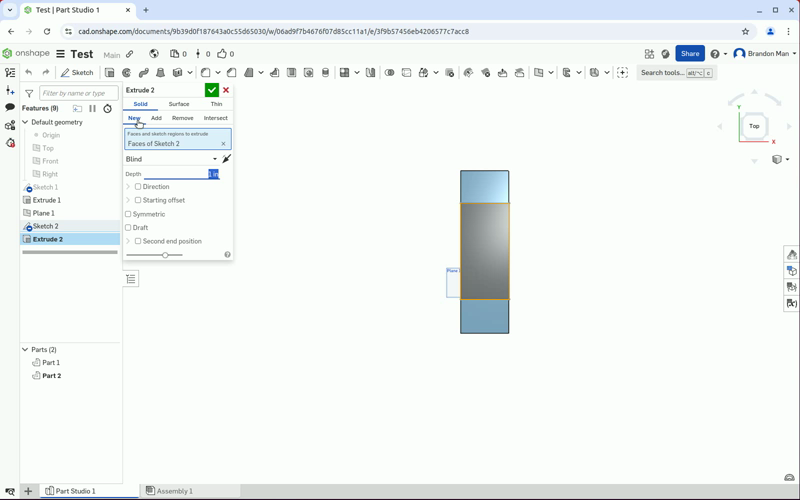
text(13.961)
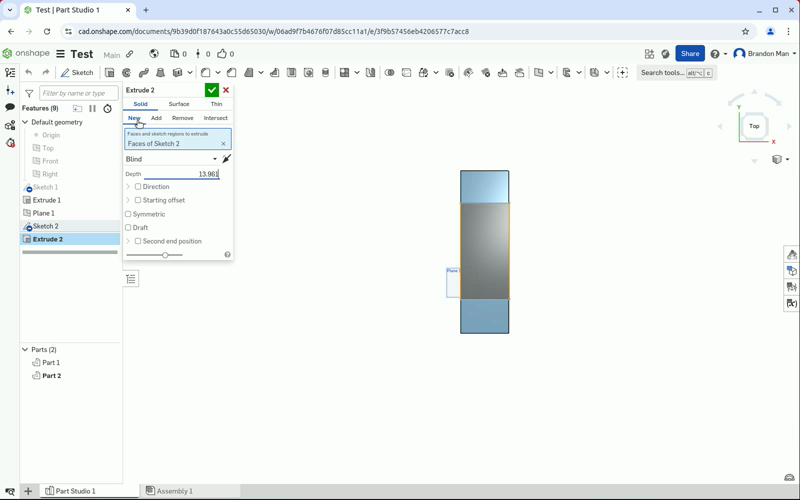
key(enter)
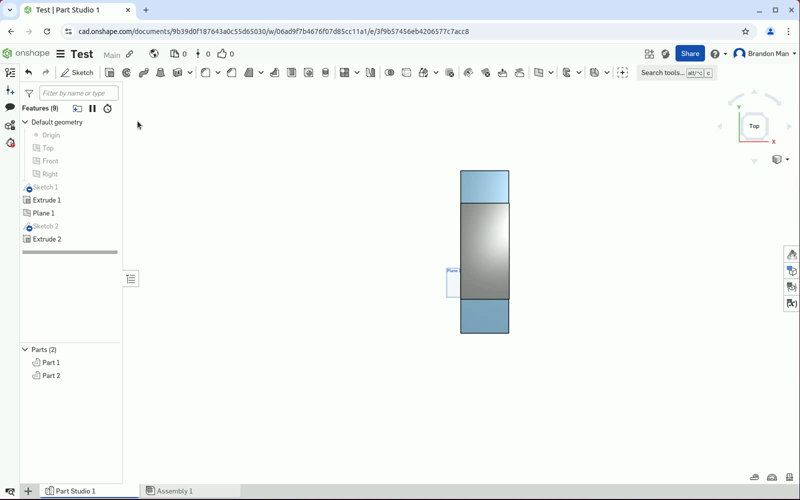
key(shift+h)
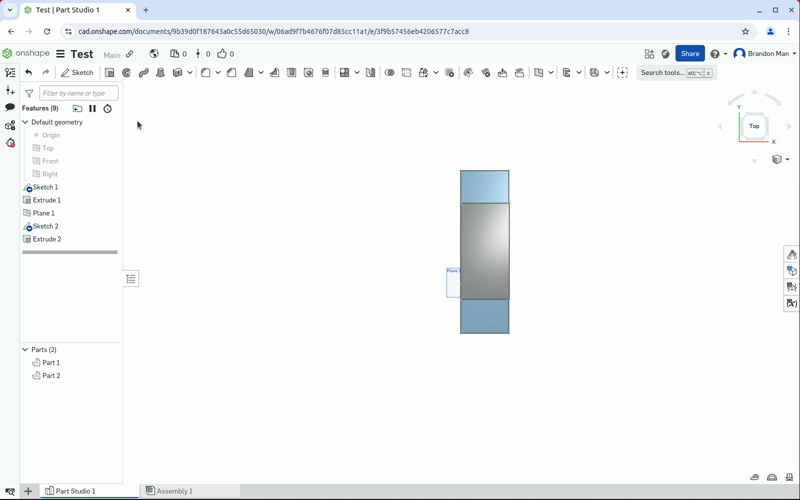
key(shift+h)
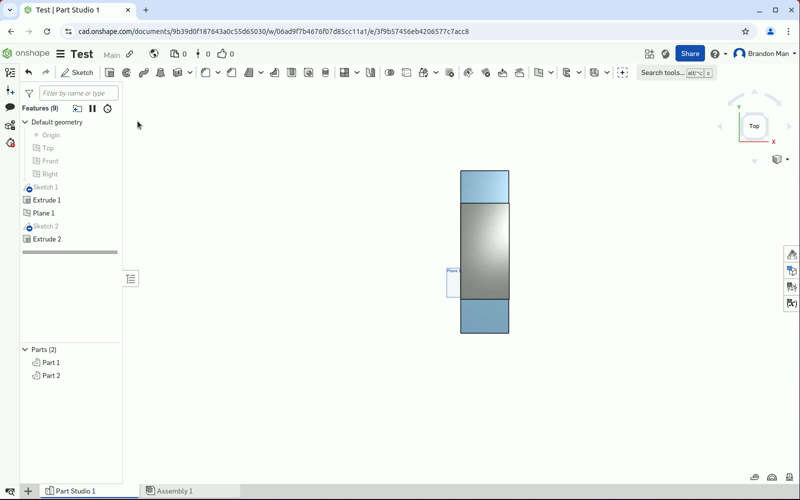
mouse_move(73, 189)
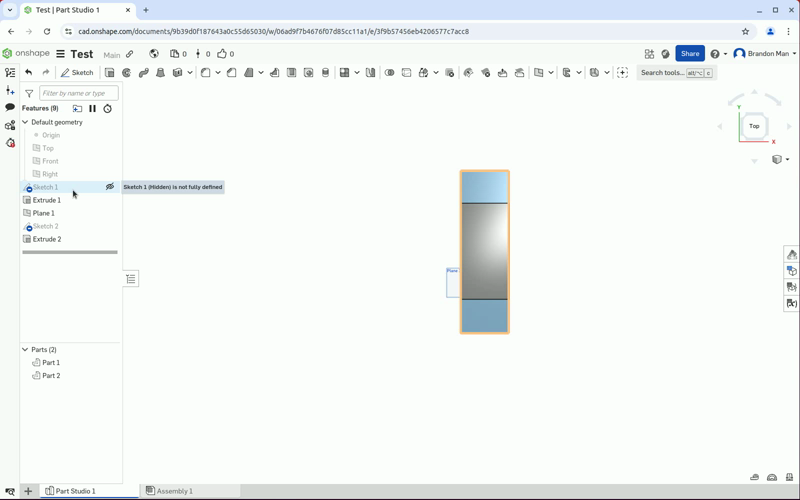
click(73, 189)
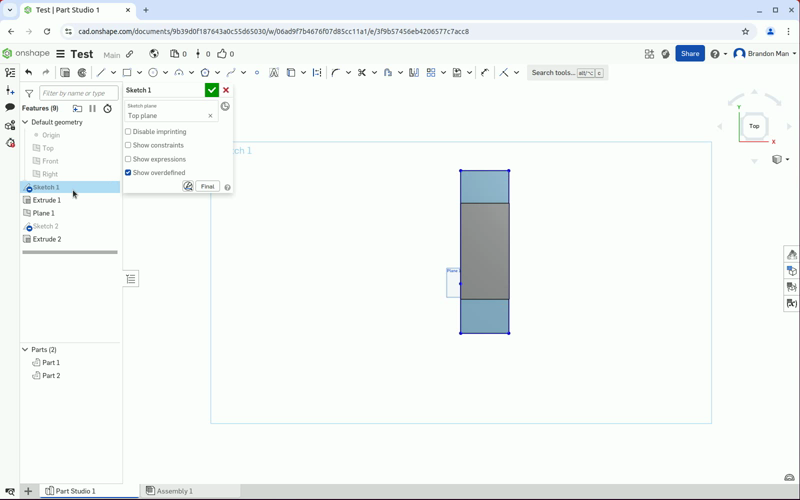
mouse_move(229, 92)
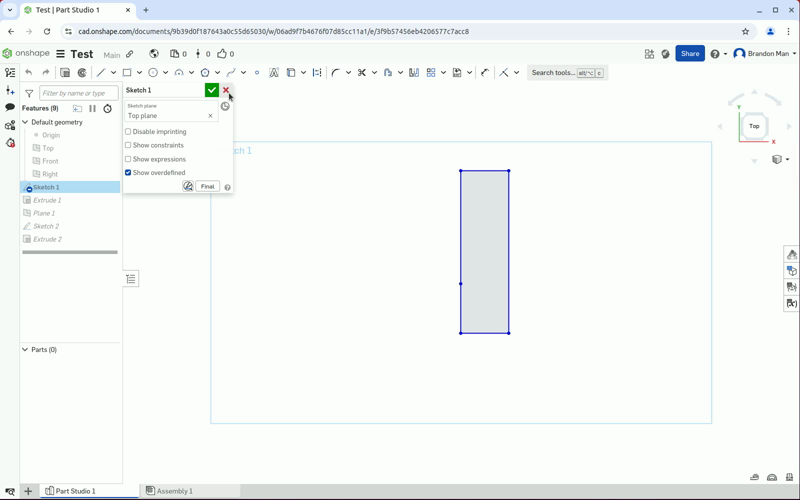
click(229, 92)
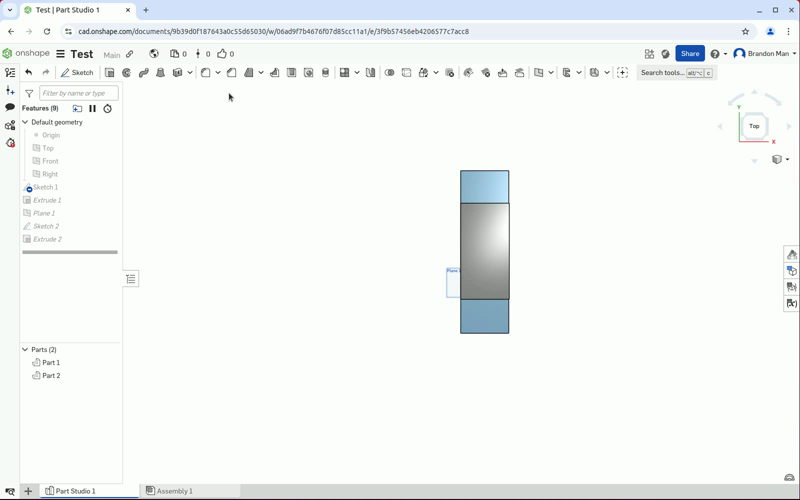
mouse_move(73, 352)
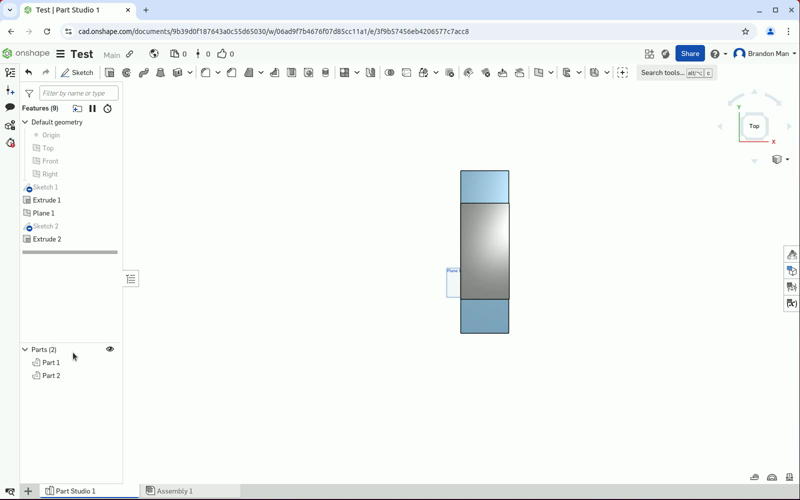
key(y)
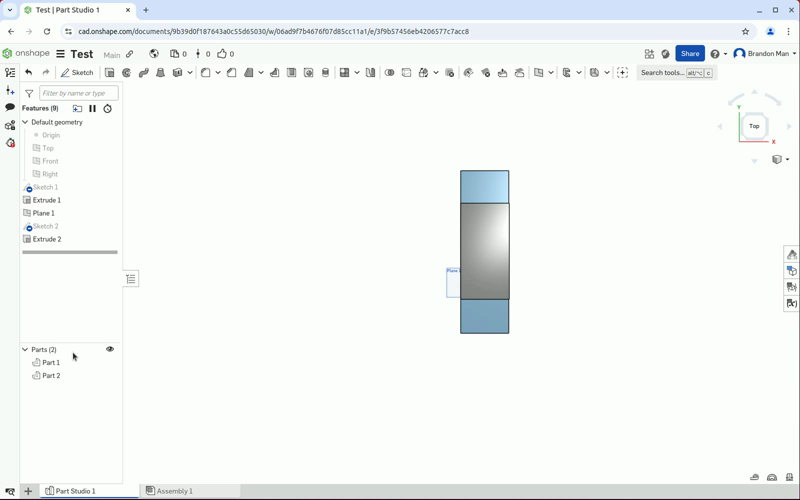
key(shift+p)
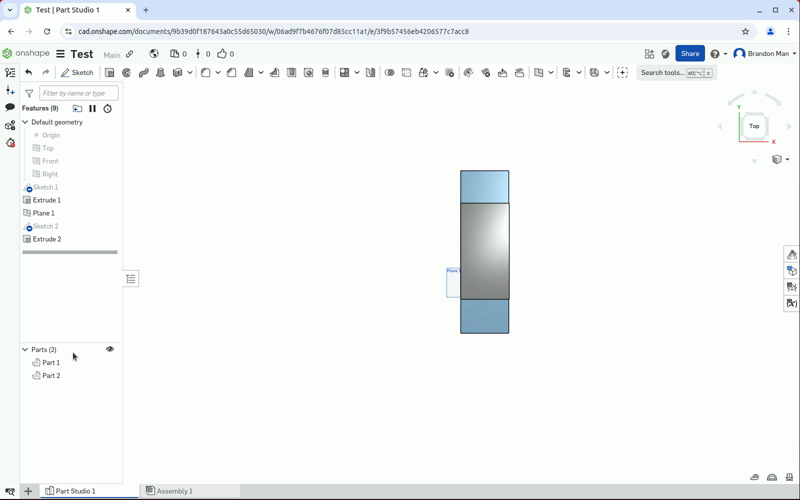
key(space)
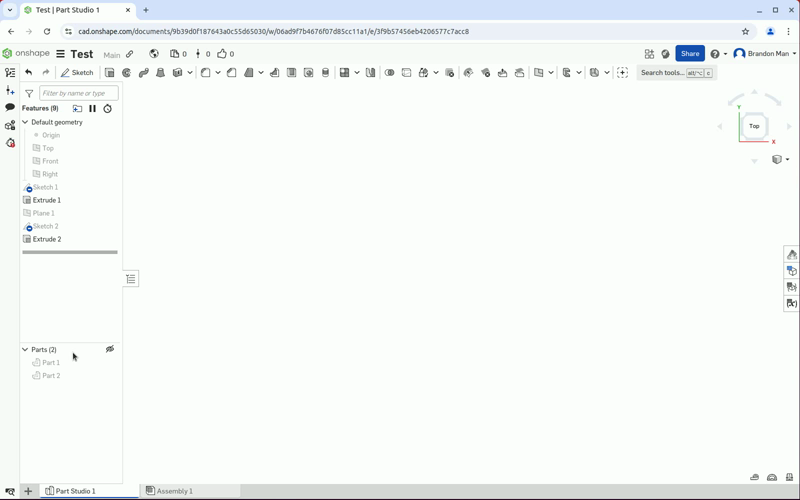
key_down(shift)
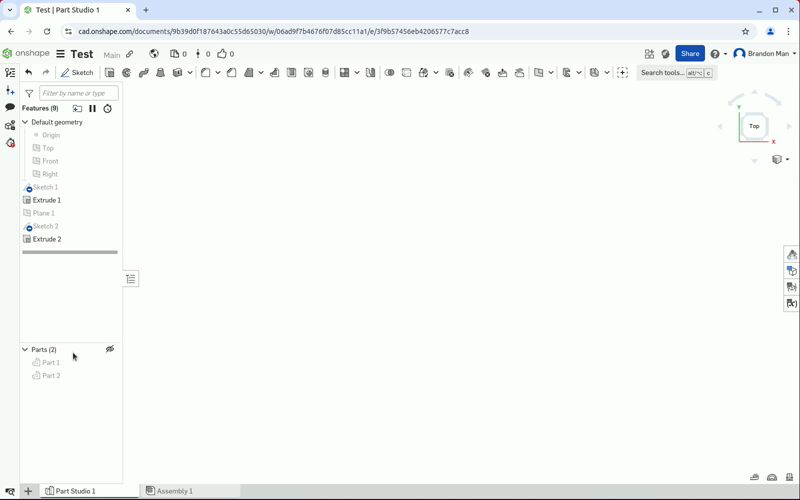
key(up)
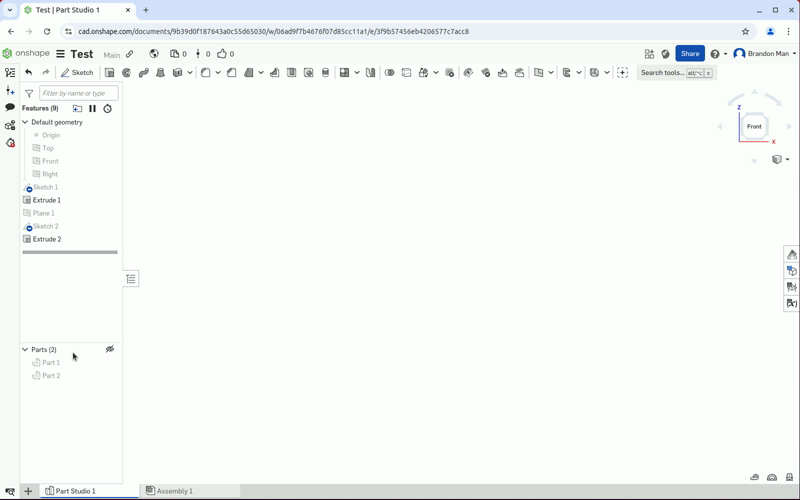
key_up(shift)
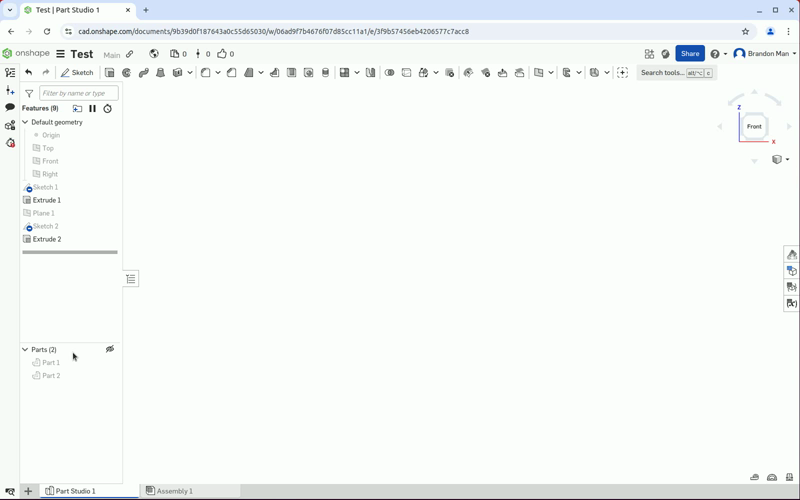
key(space)
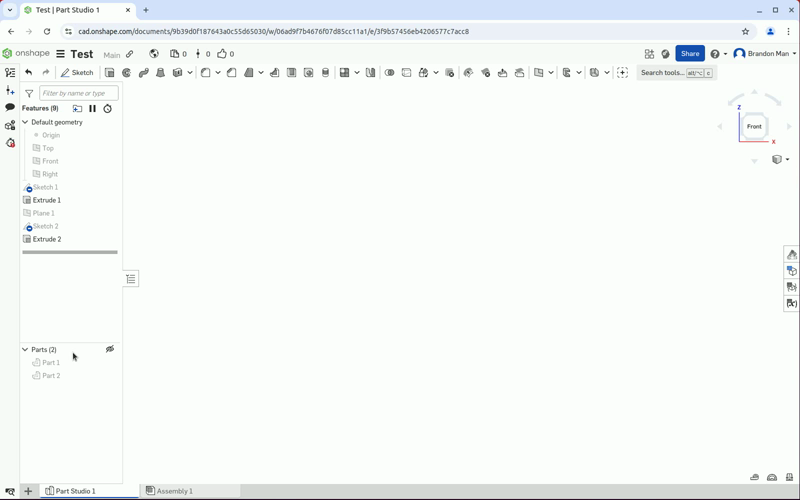
key_down(shift)
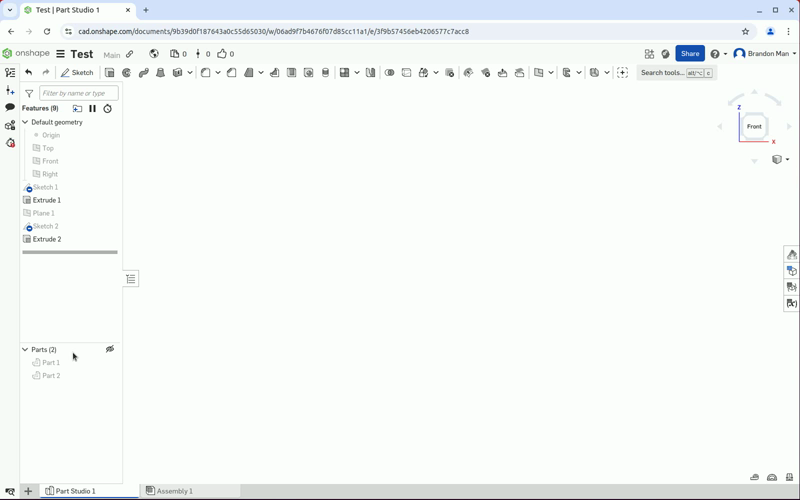
key(left)
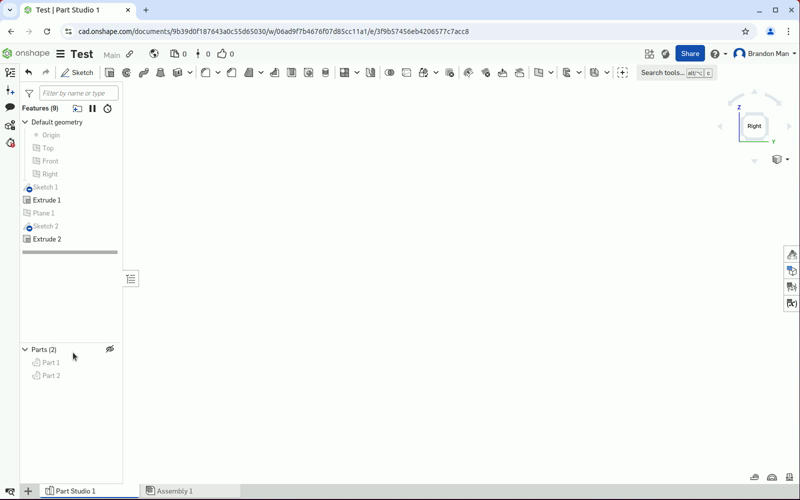
key_up(shift)
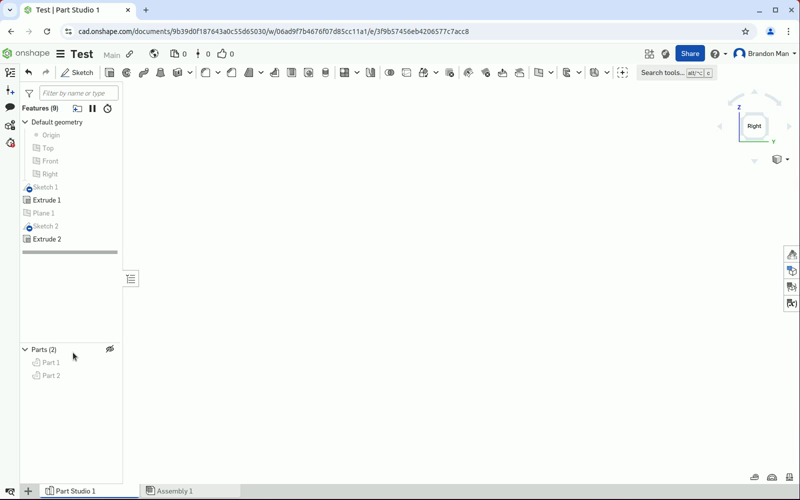
mouse_move(73, 352)
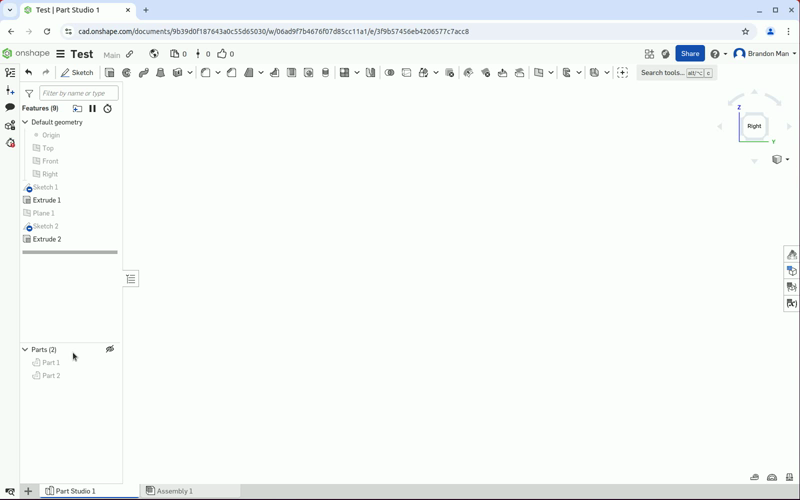
key(shift+y)
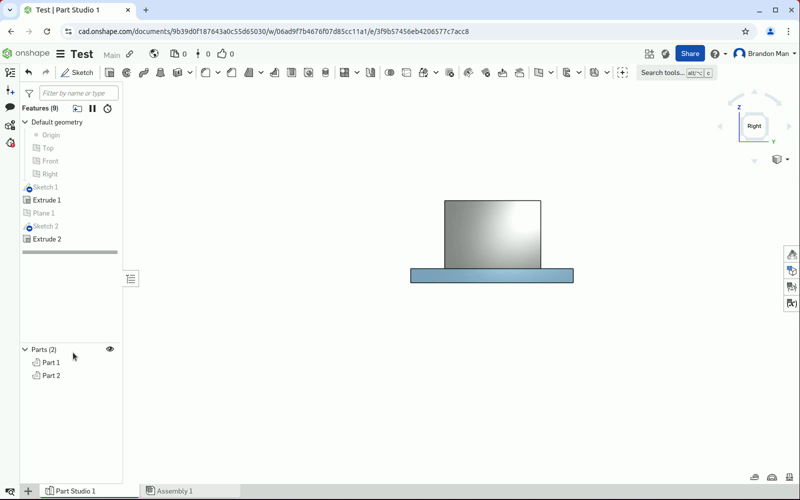
mouse_move(541, 75)
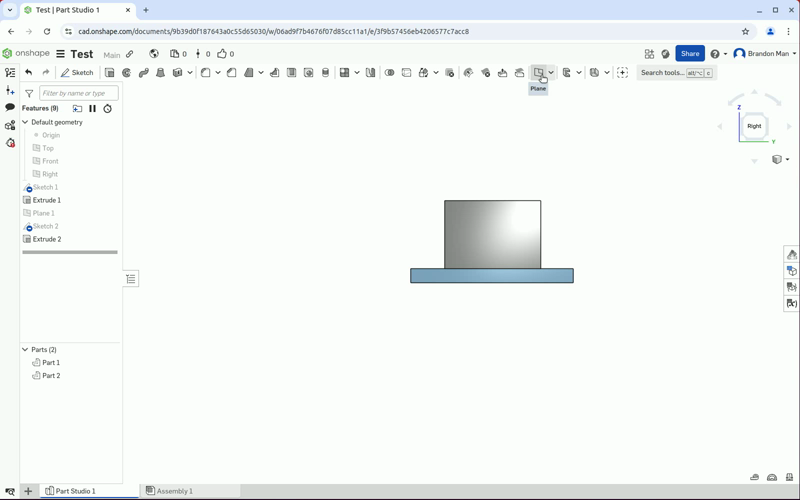
click(541, 75)
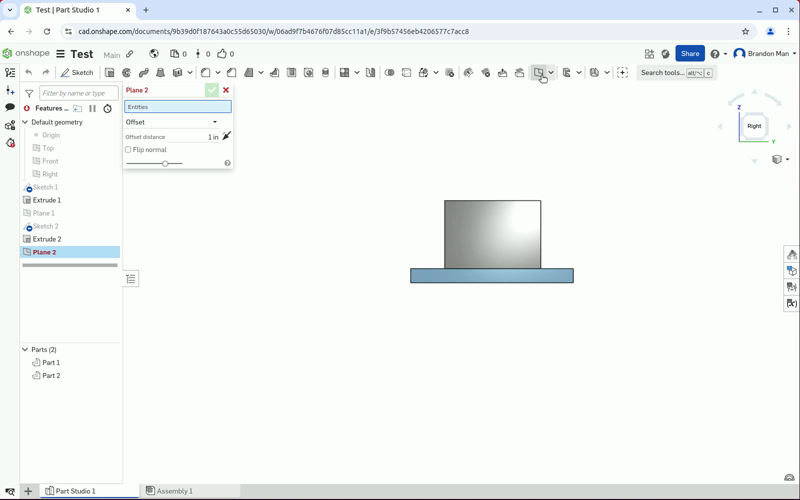
mouse_move(73, 176)
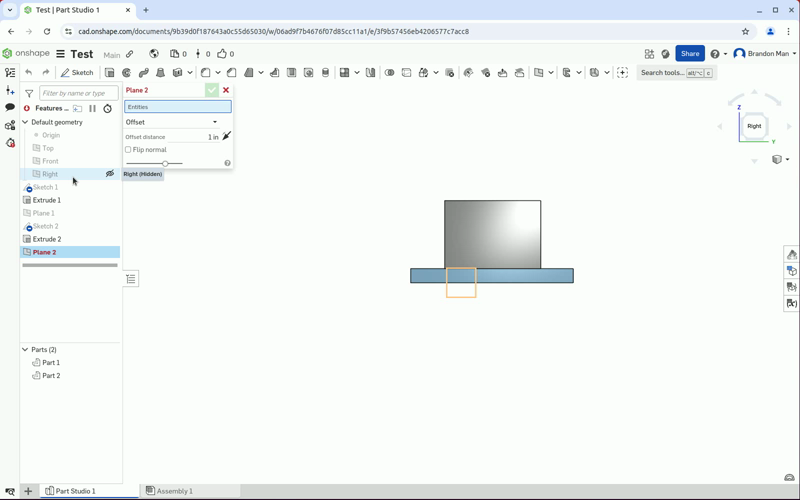
click(73, 176)
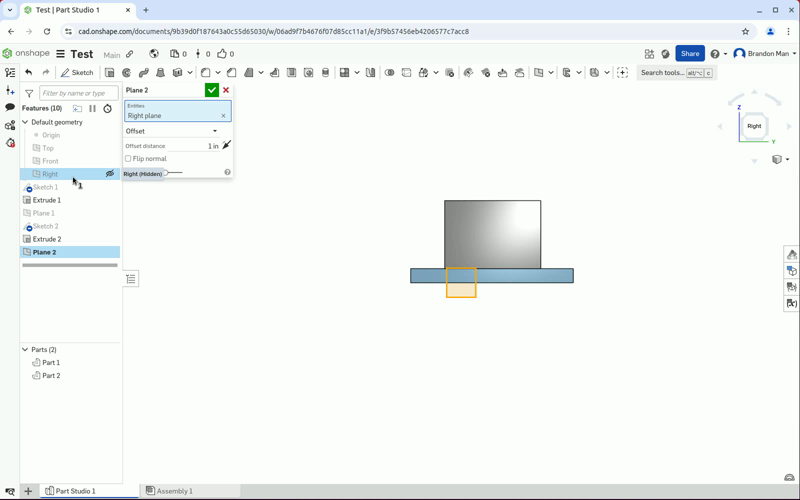
key(tab, 2)
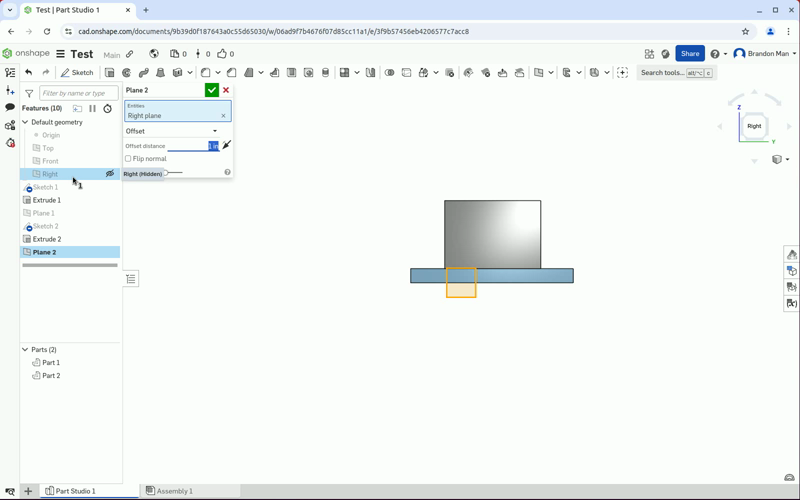
text(9.86)
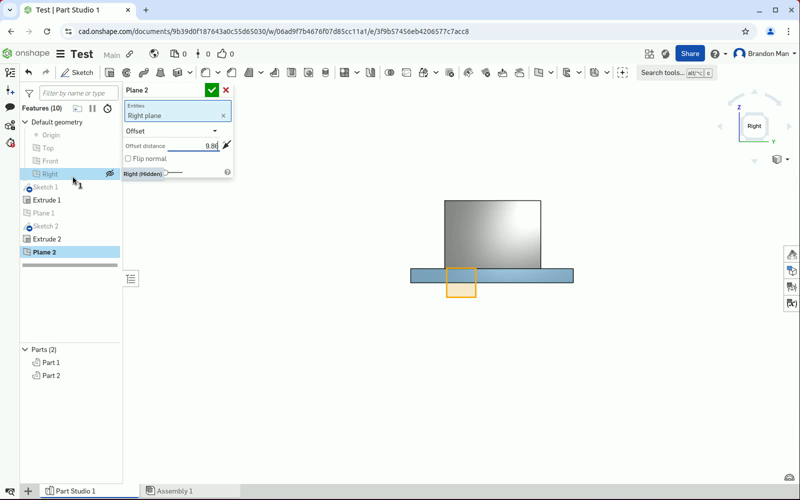
key(enter, 2)
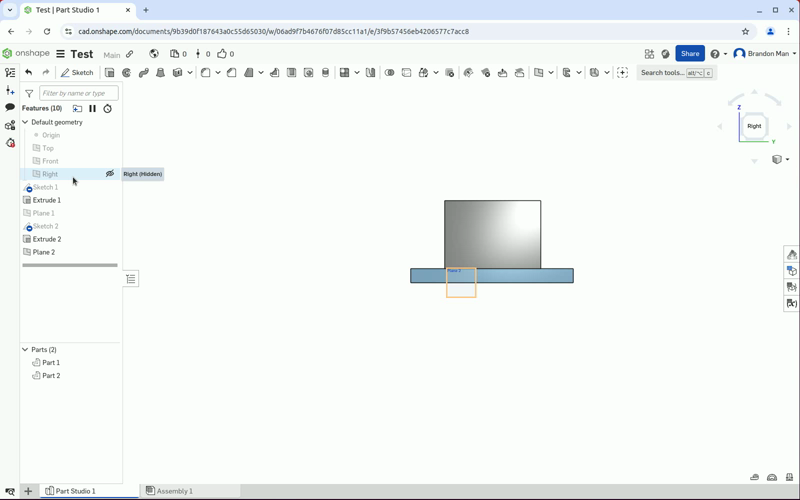
key(shift+s)
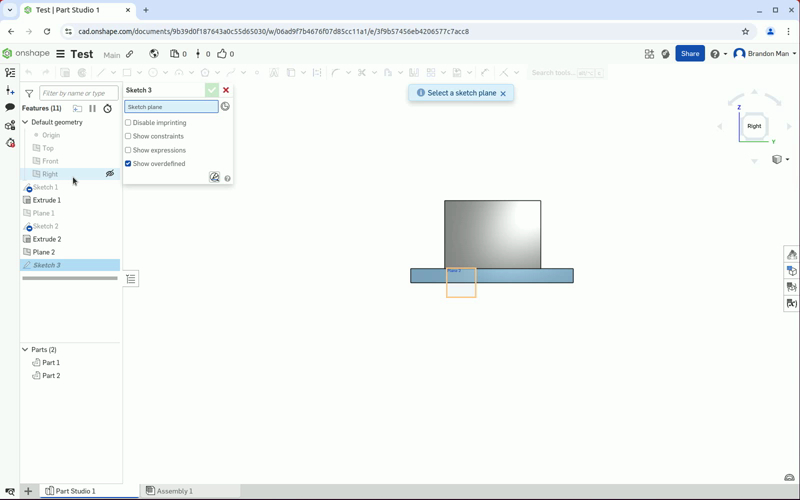
mouse_move(73, 254)
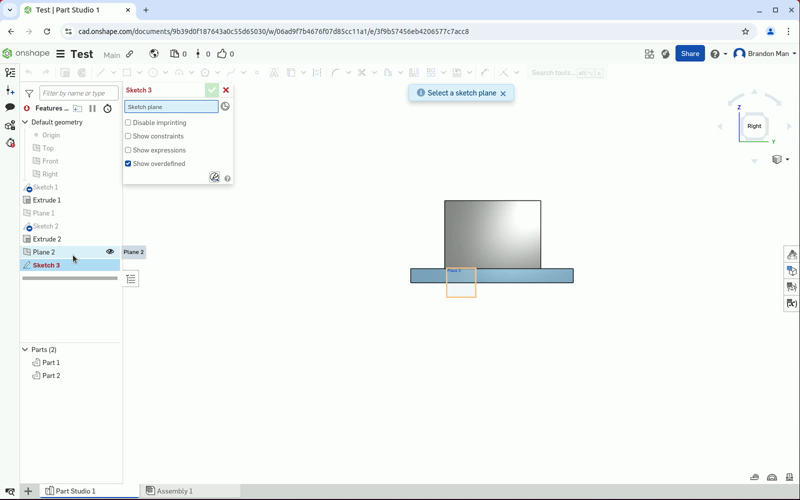
click(73, 254)
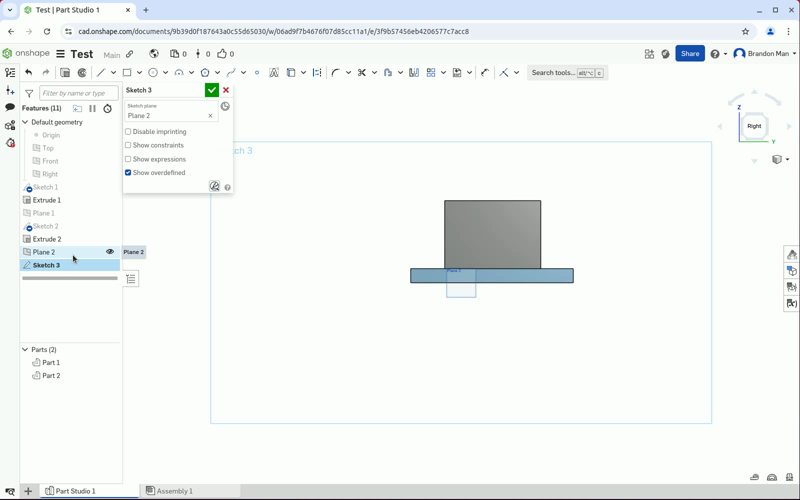
mouse_move(73, 352)
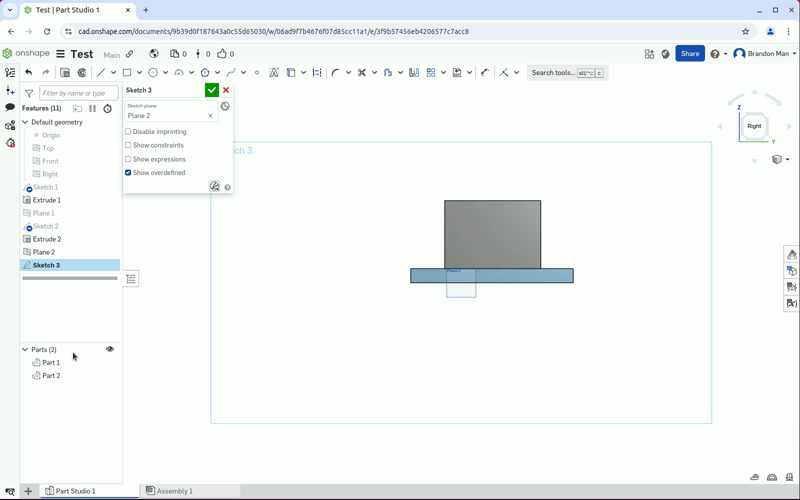
key(y)
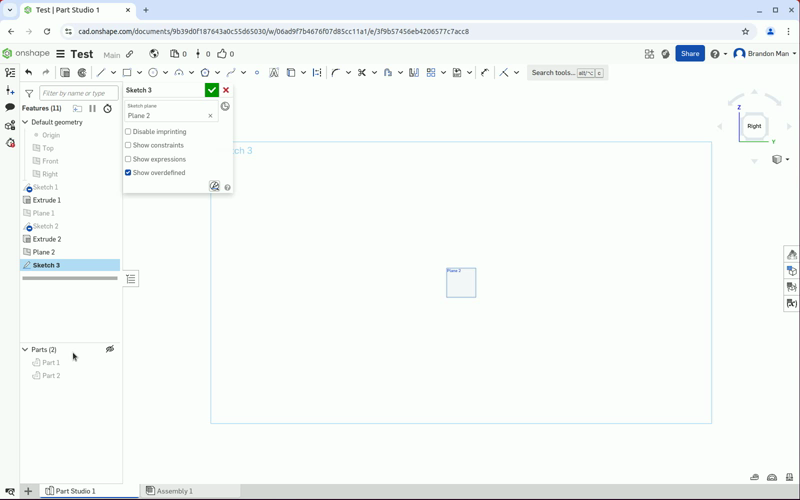
key(c)
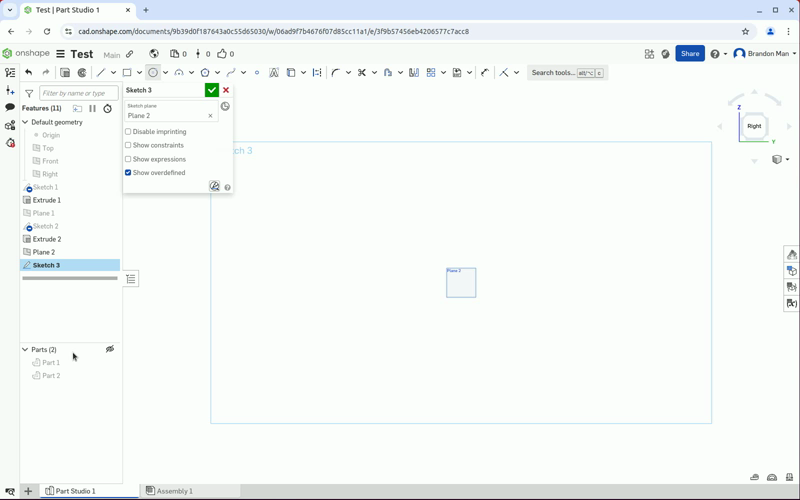
key_down(shift)
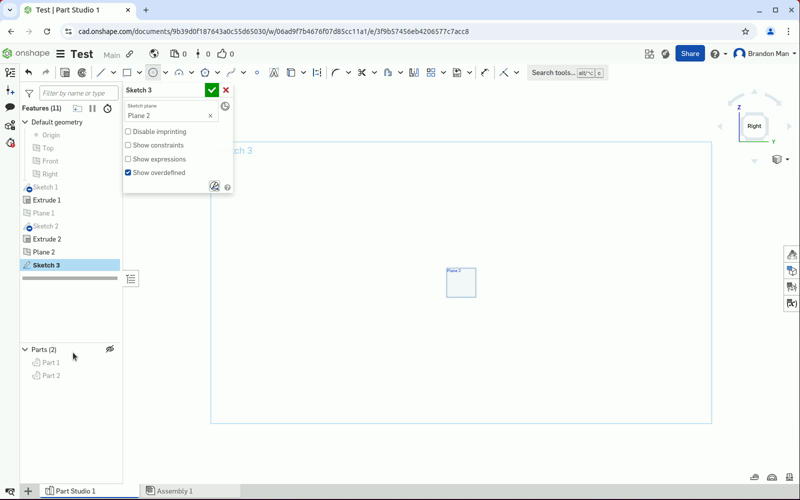
mouse_move(492, 239)
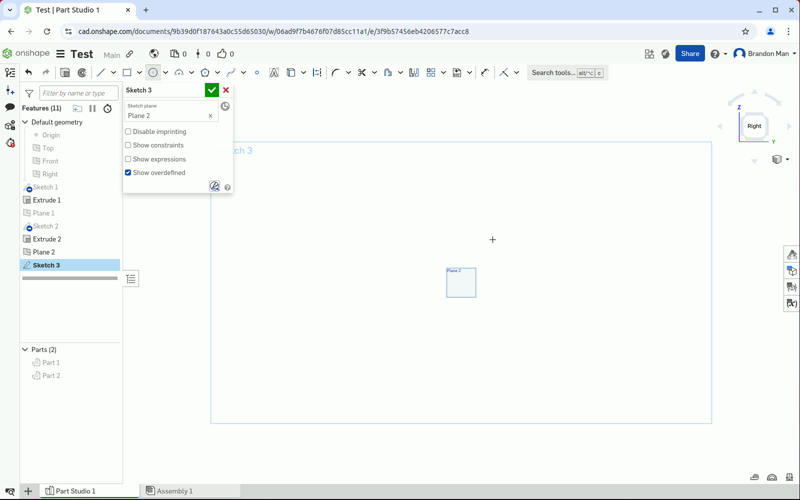
click(492, 239)
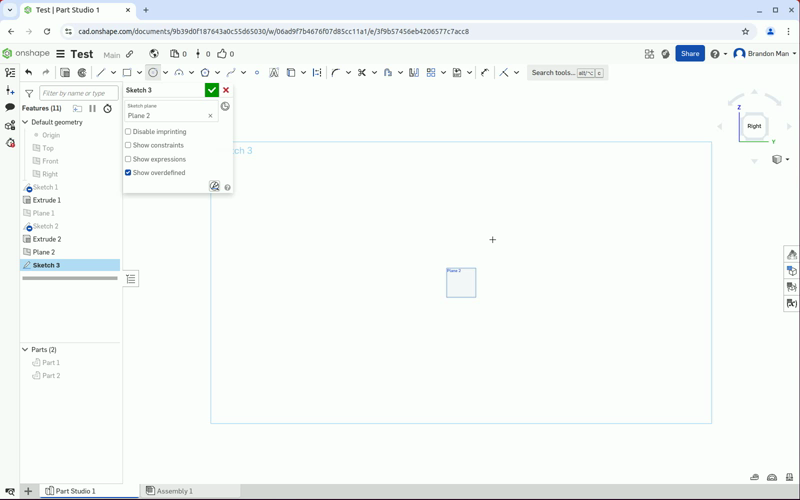
key_up(shift)
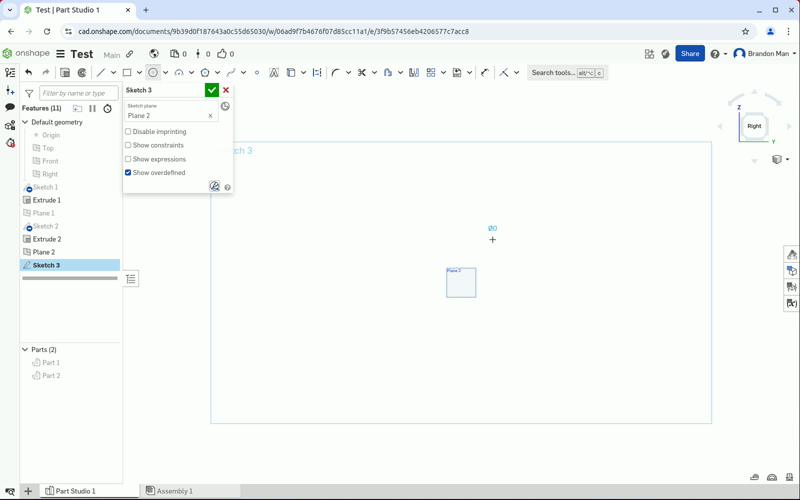
mouse_move(509, 239)
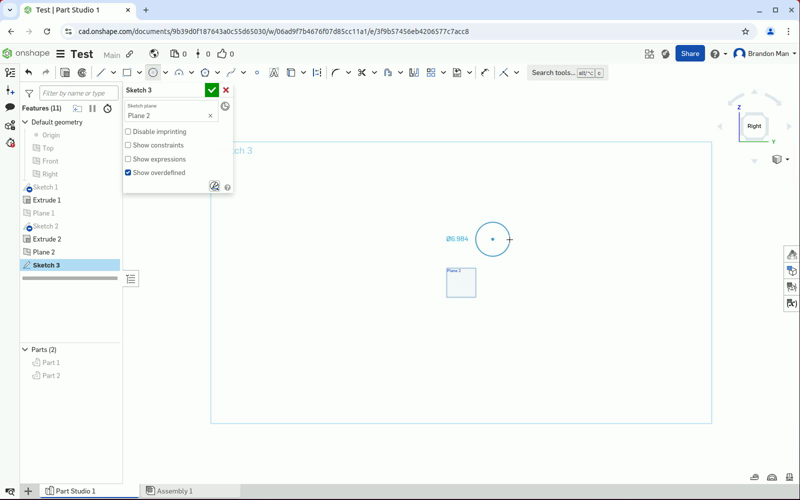
click(509, 239)
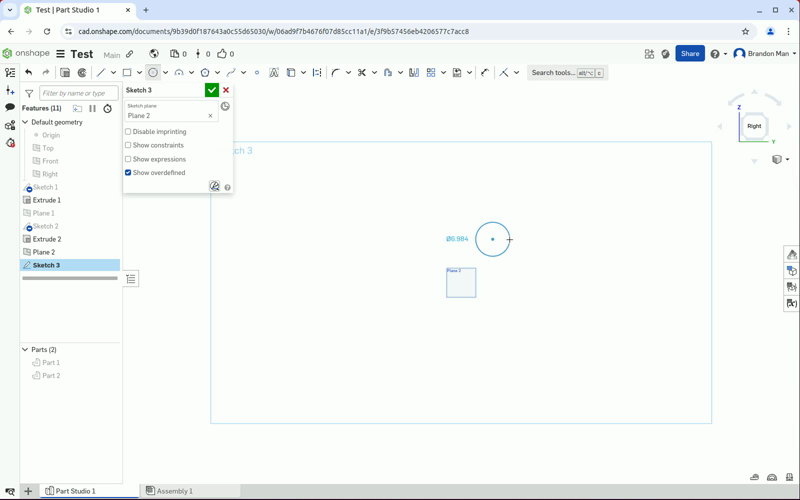
key(esc)
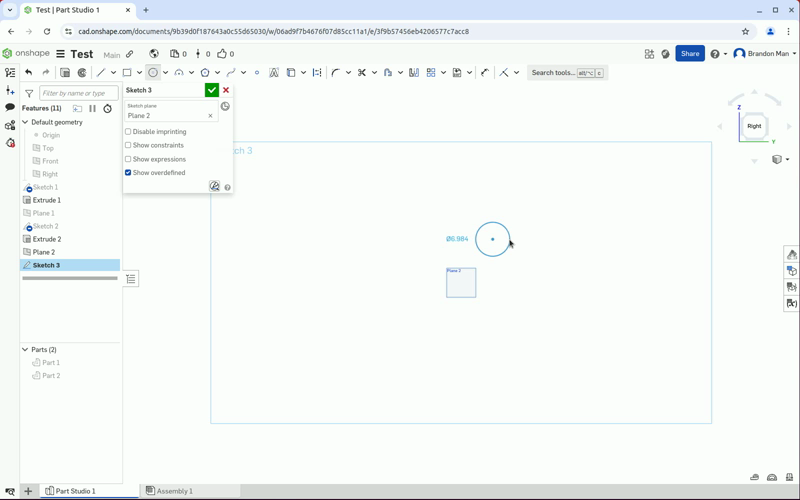
mouse_move(495, 245)
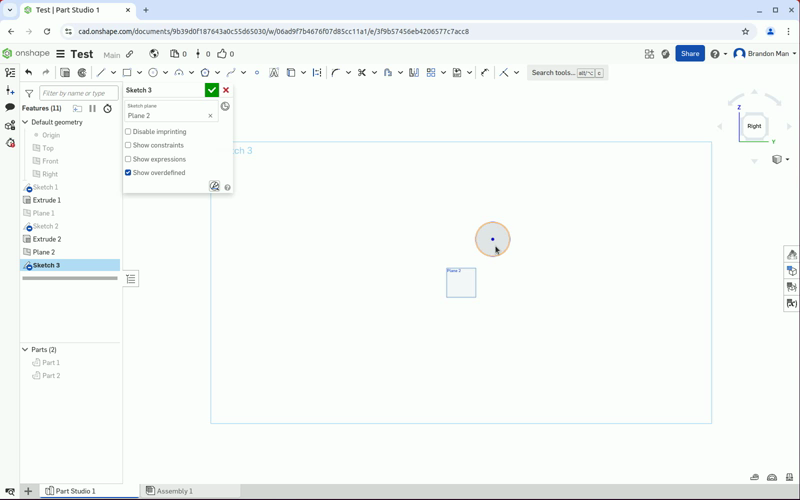
scroll(6)
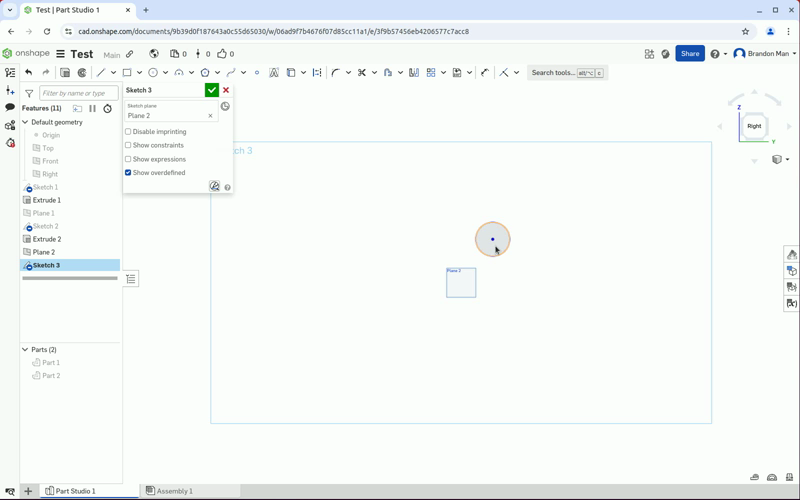
scroll(6)
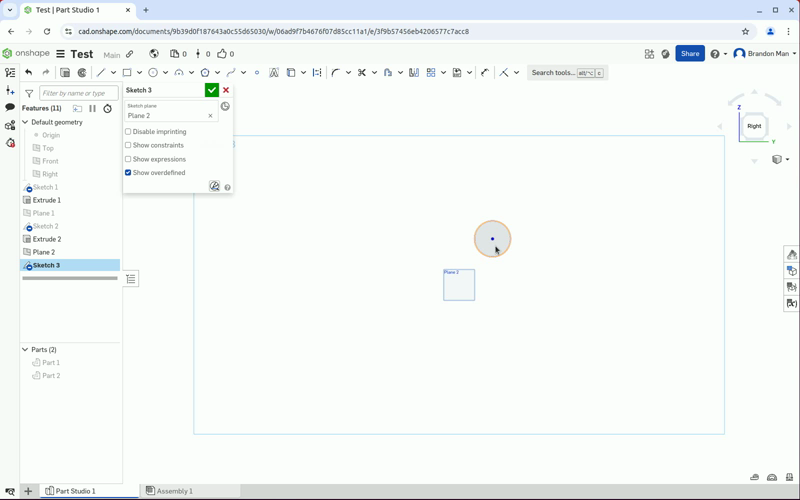
scroll(6)
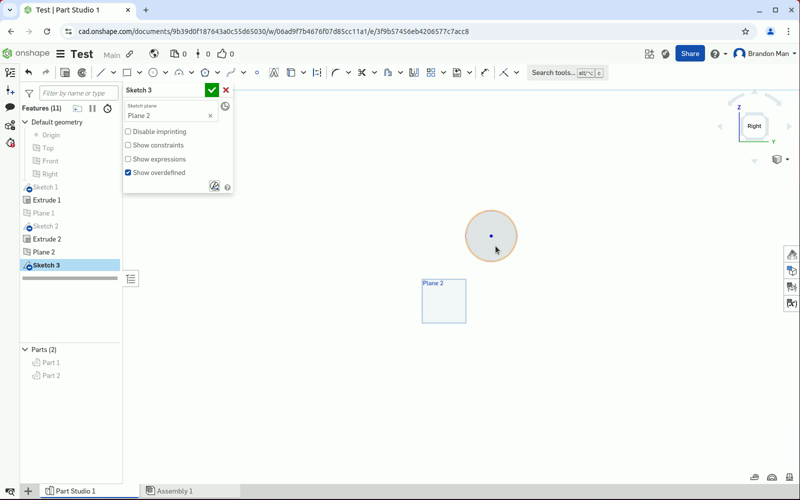
scroll(6)
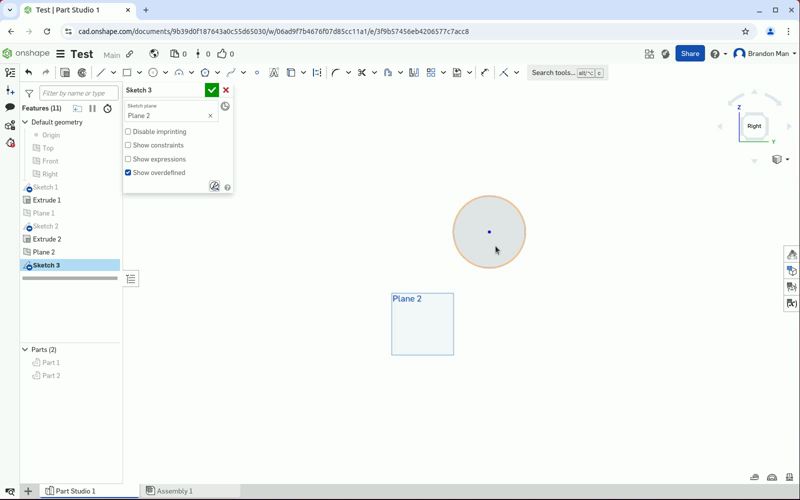
scroll(6)
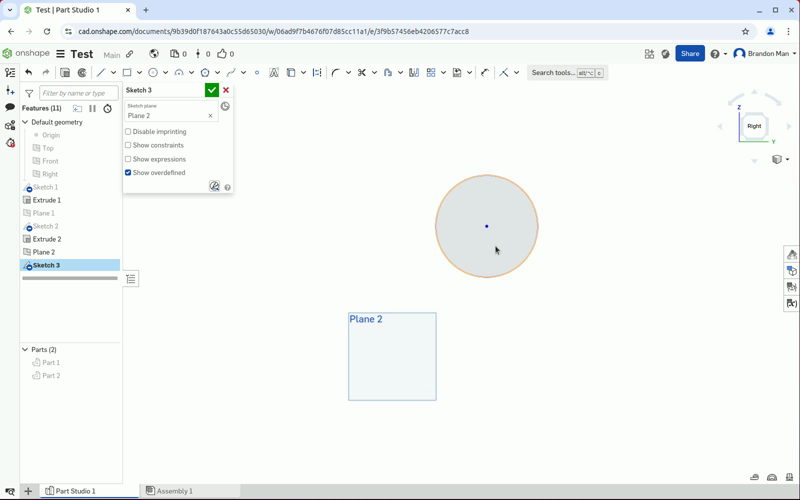
scroll(6)
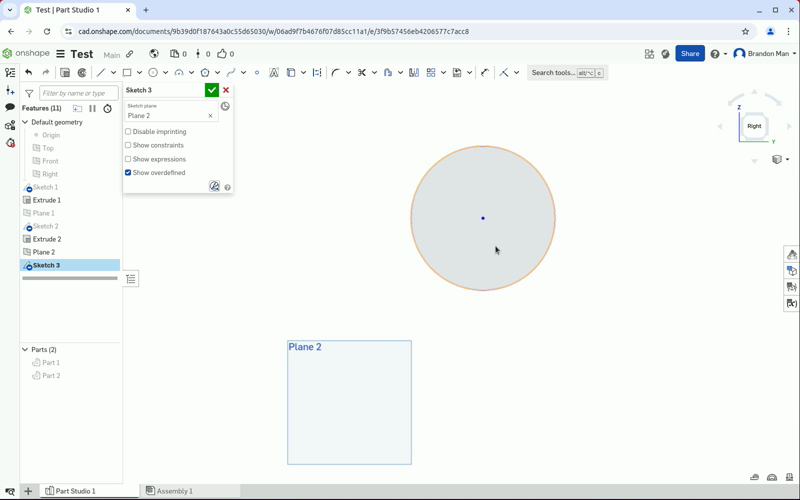
scroll(6)
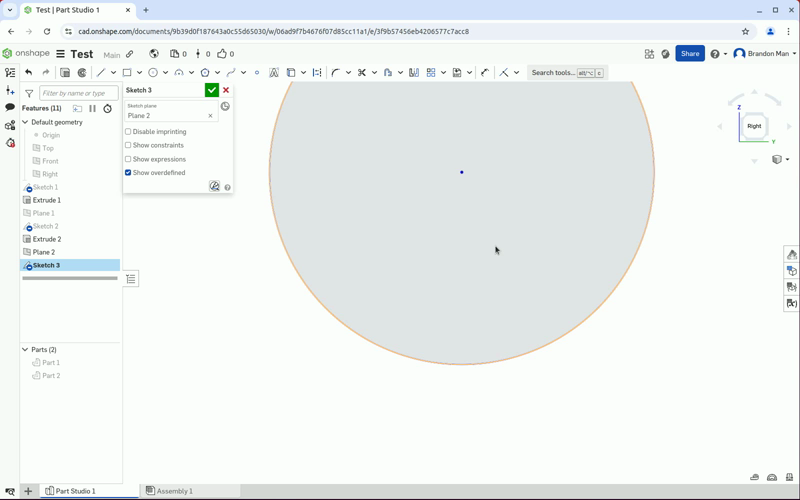
click(495, 245)
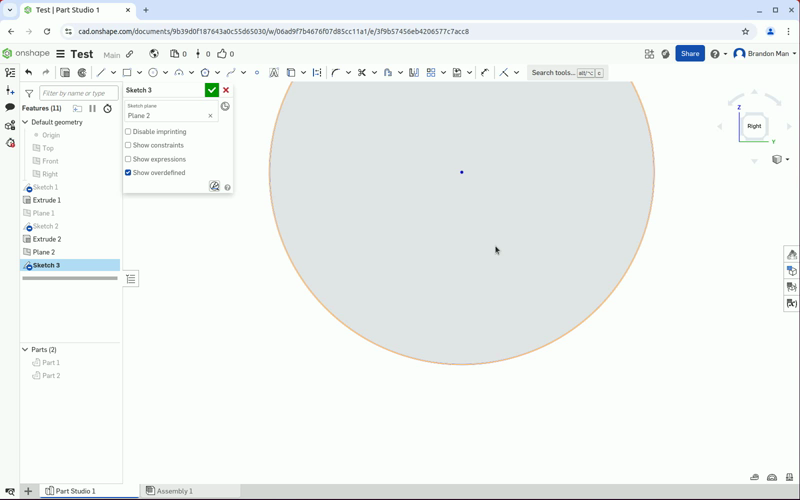
scroll(-6)
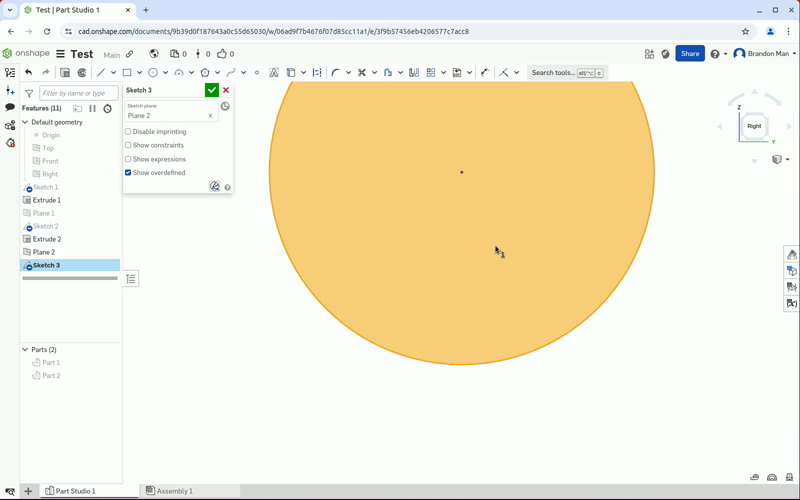
scroll(-6)
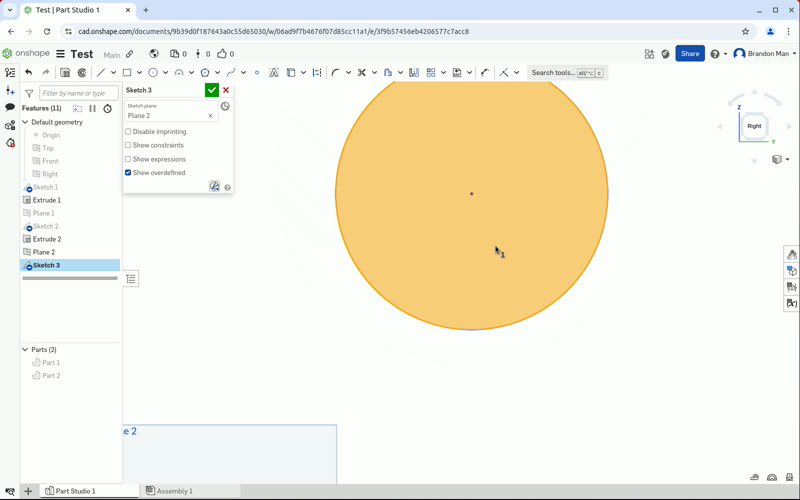
scroll(-6)
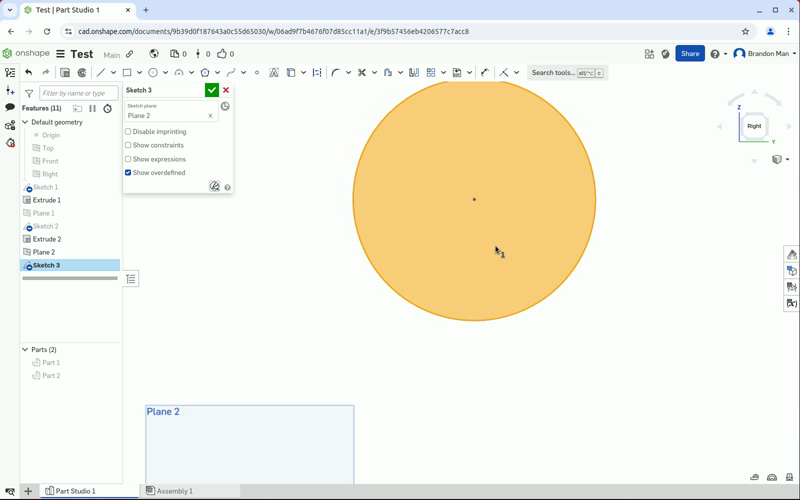
scroll(-6)
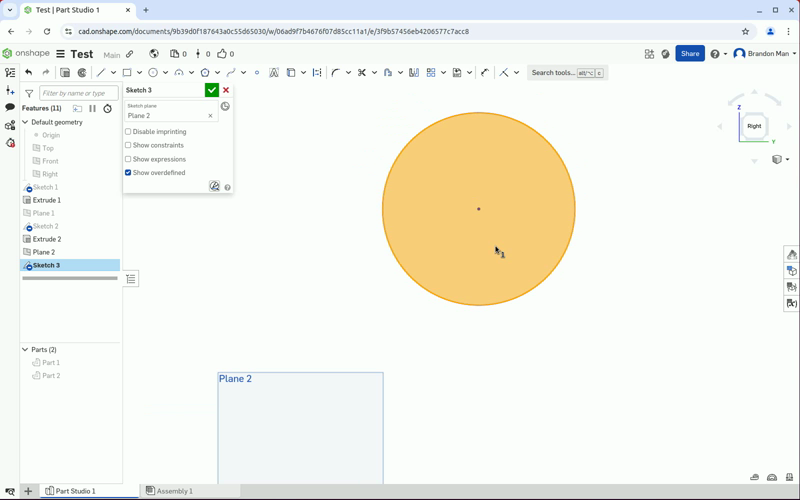
scroll(-6)
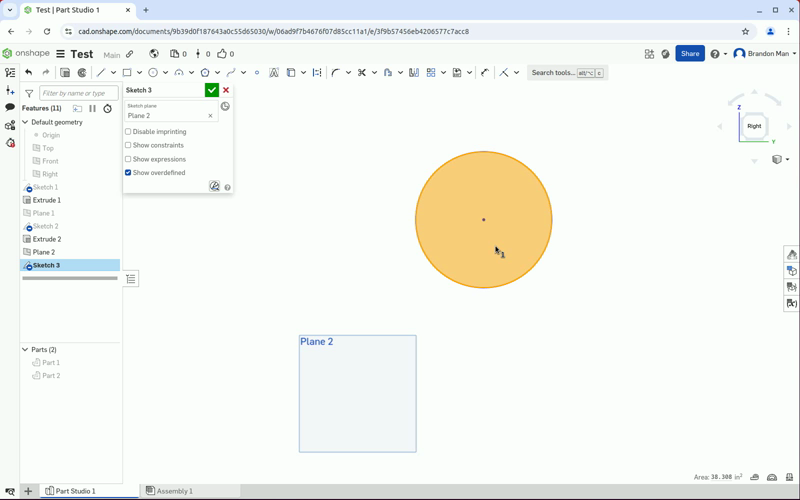
scroll(-6)
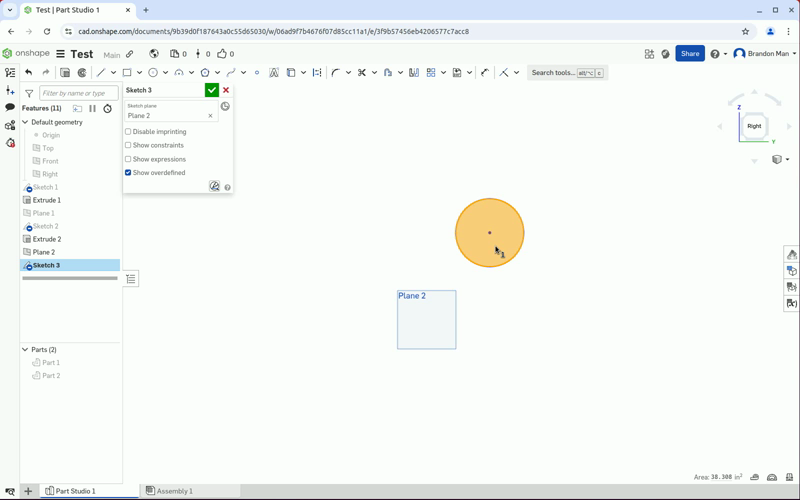
scroll(-6)
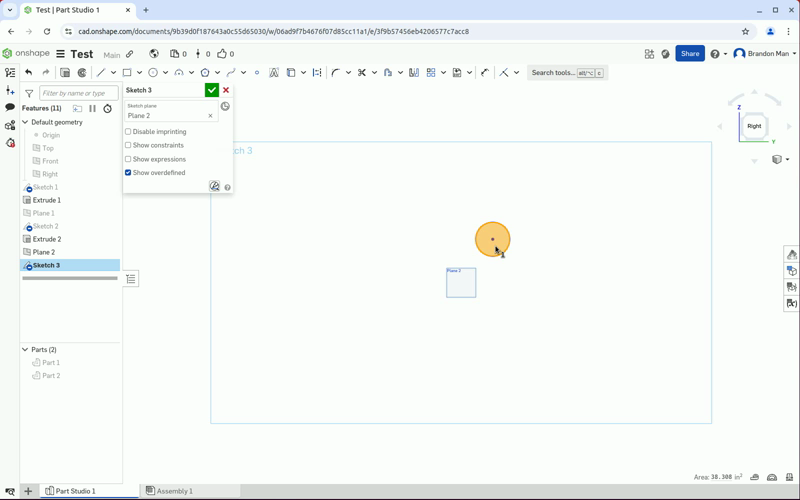
mouse_move(73, 352)
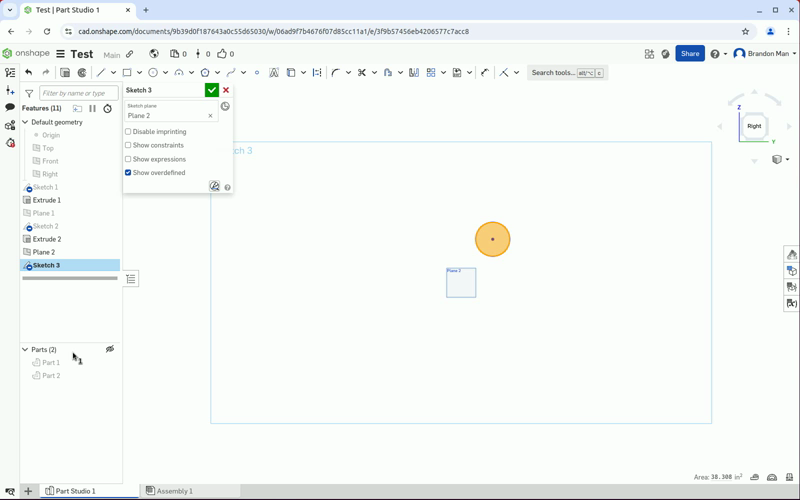
key(shift+y)
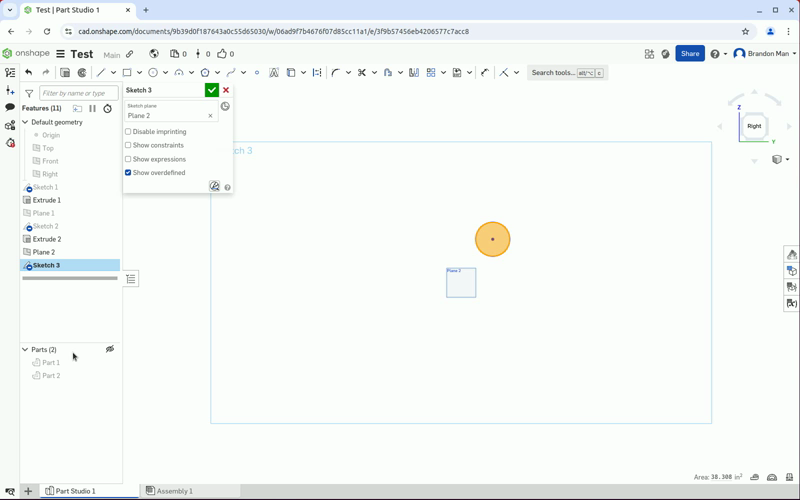
key(shift+e)
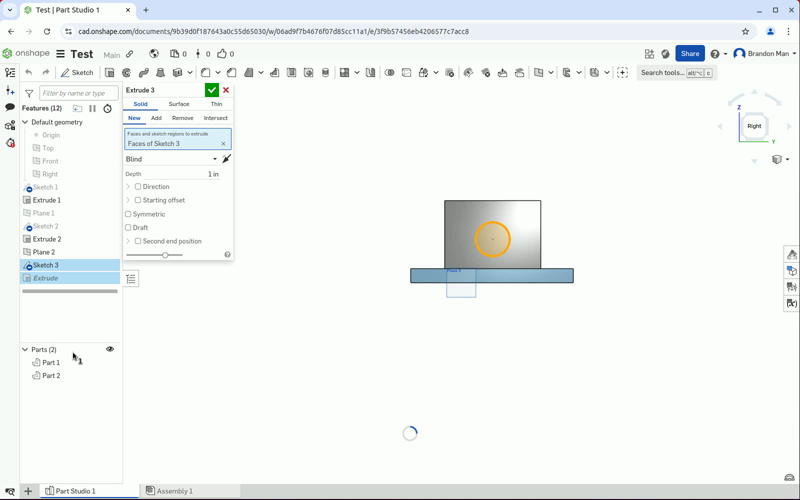
mouse_move(143, 106)
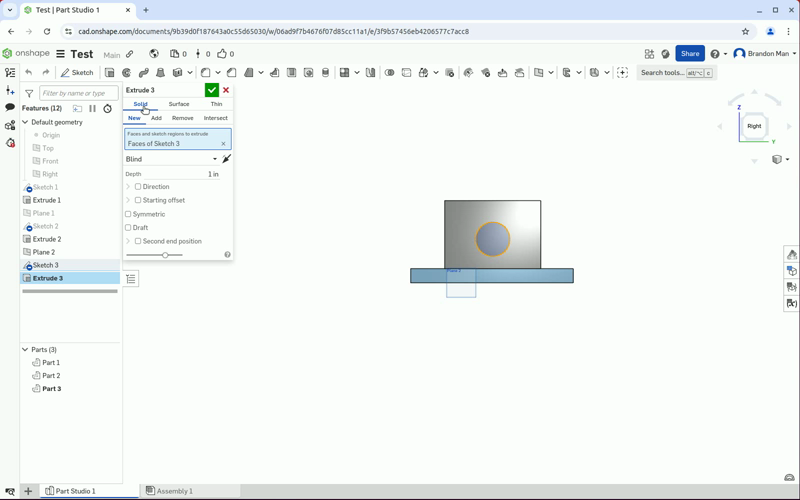
click(143, 106)
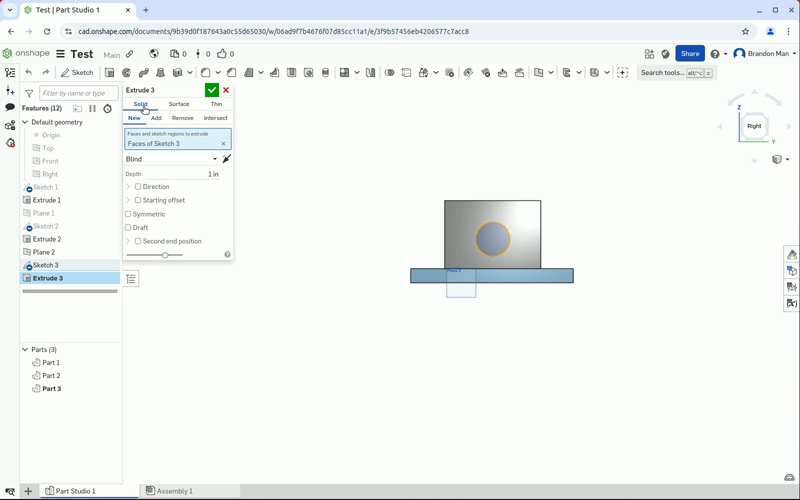
mouse_move(186, 120)
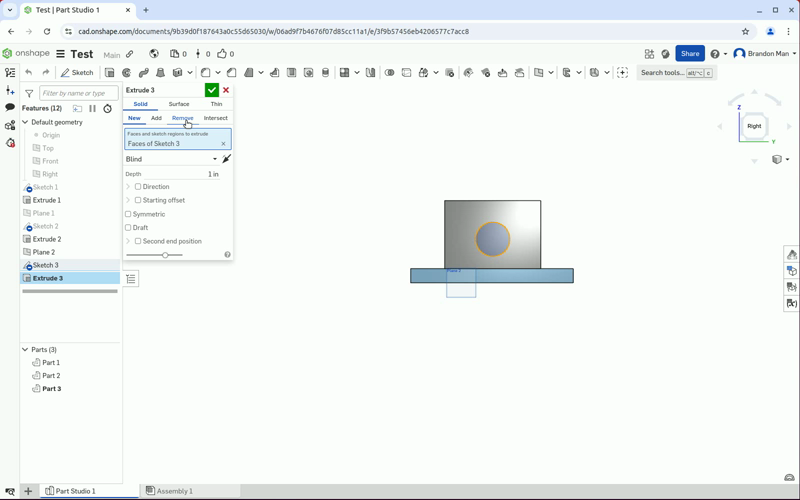
click(186, 120)
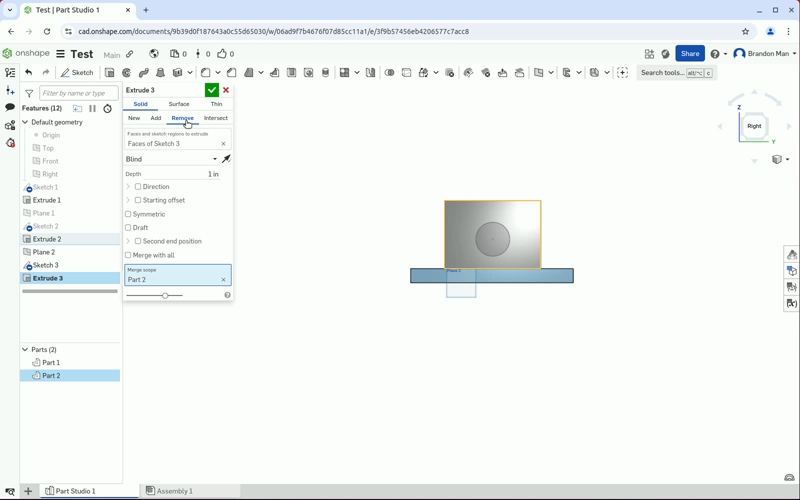
key(tab, 4)
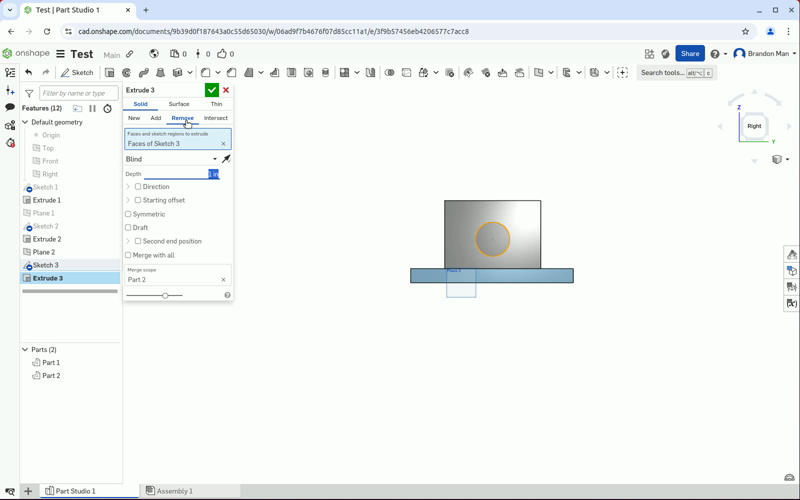
text(13.961)
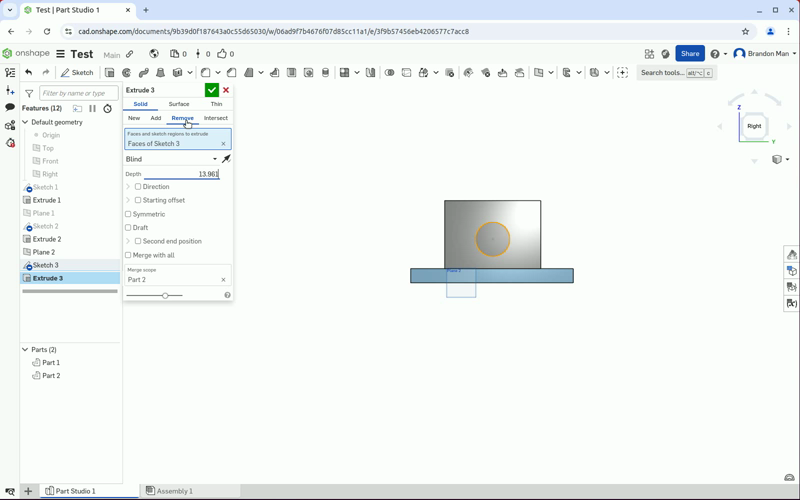
key(tab, 6)
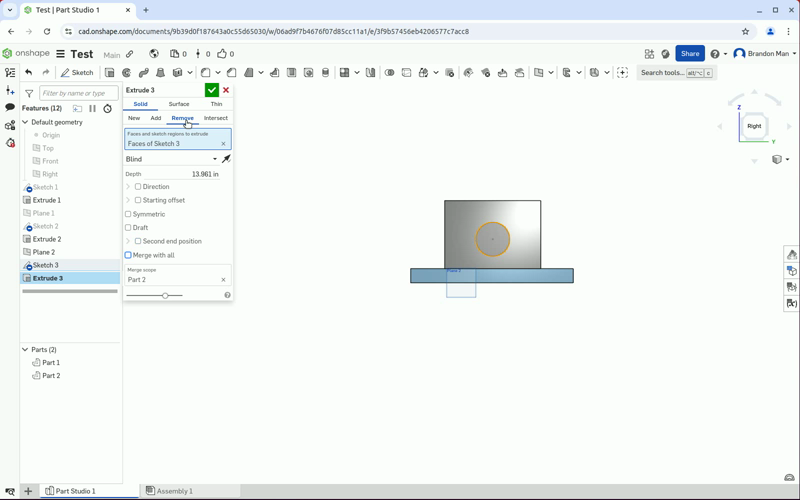
key(space)
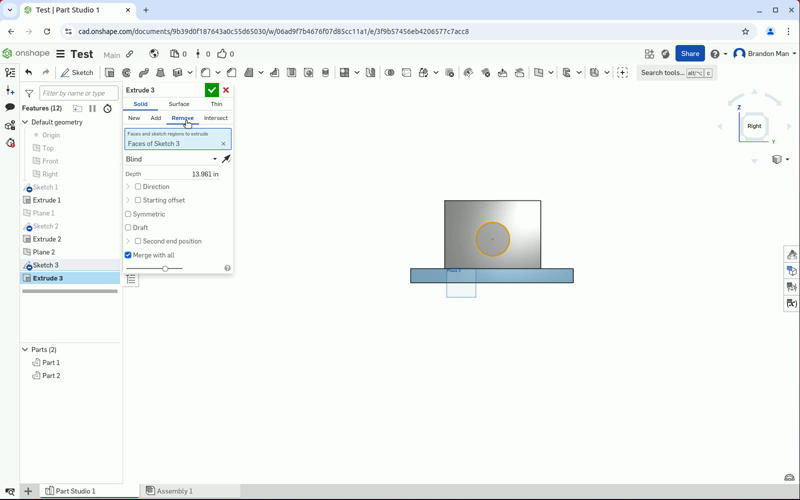
key(enter)
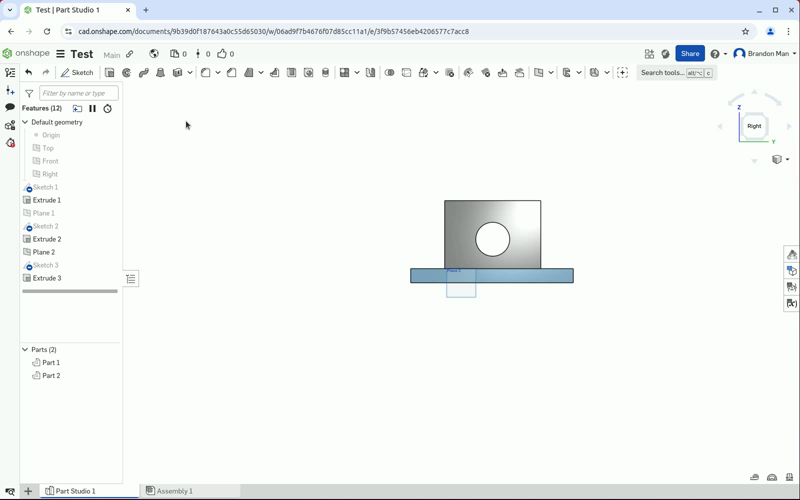
key(shift+h)
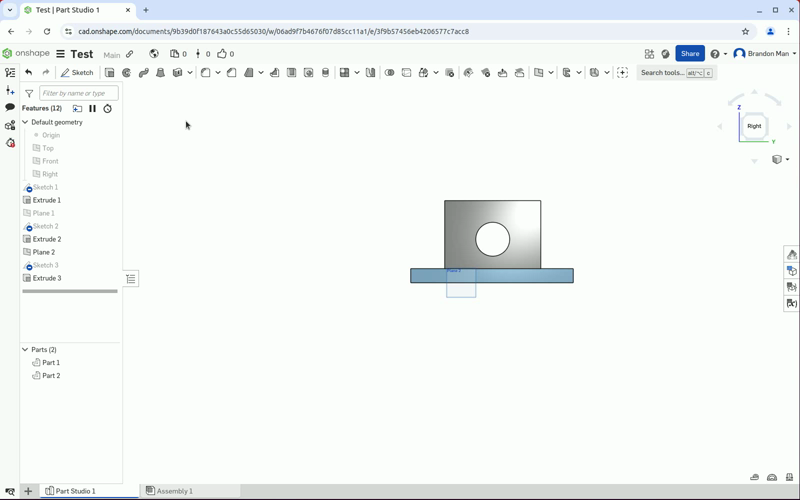
key(shift+h)
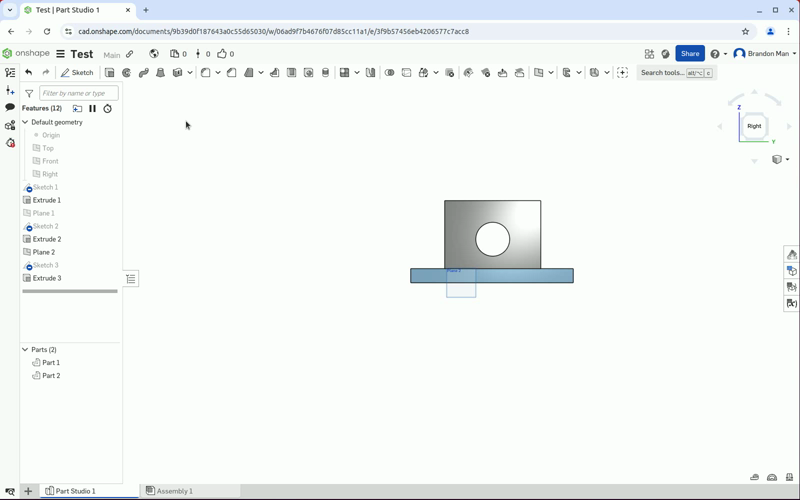
mouse_move(73, 189)
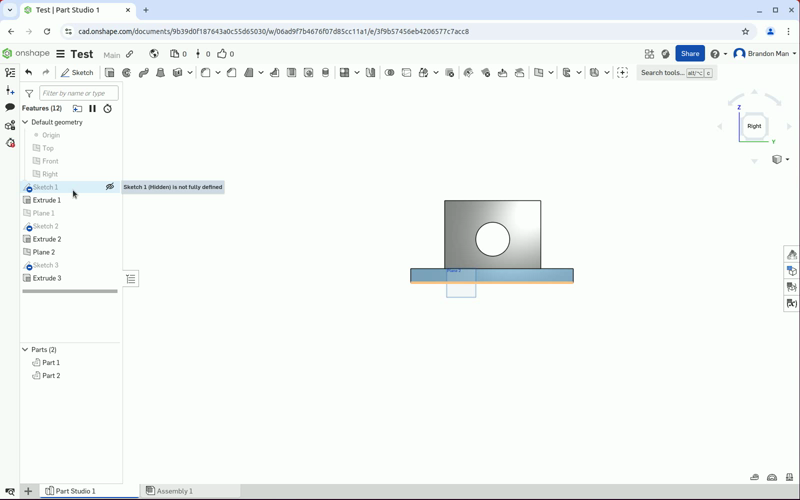
click(73, 189)
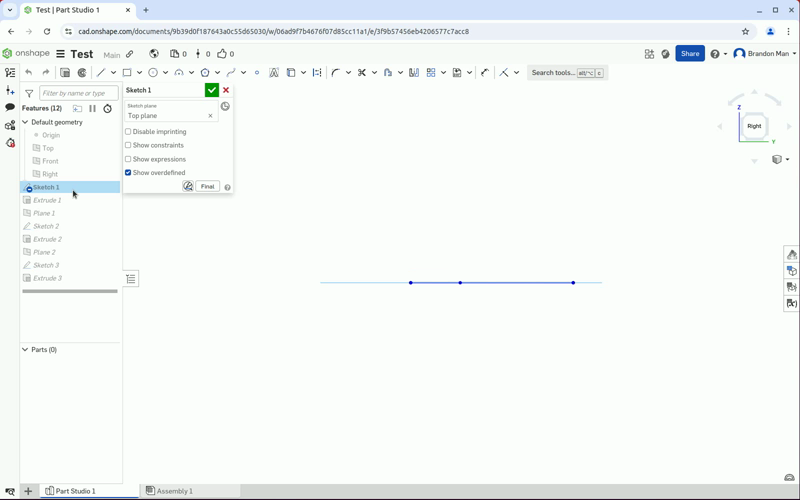
mouse_move(229, 92)
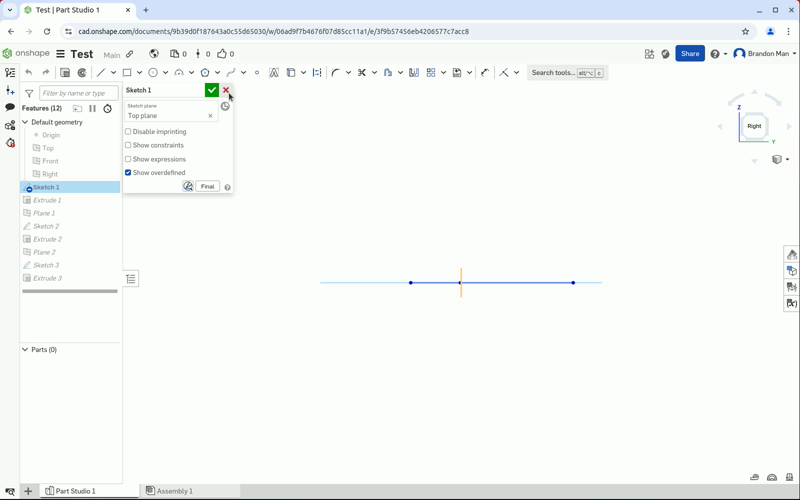
click(229, 92)
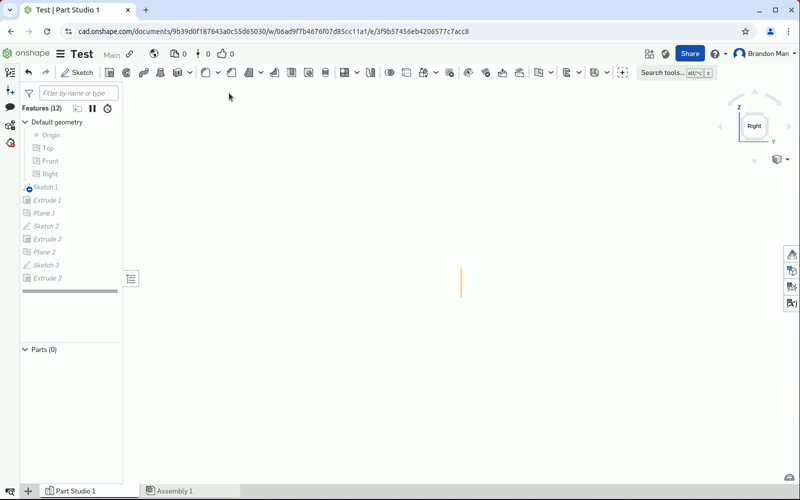
mouse_move(73, 352)
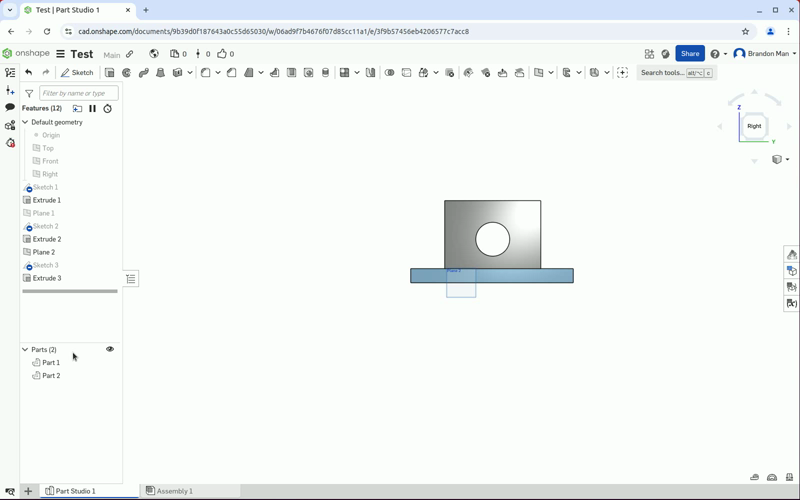
key(y)
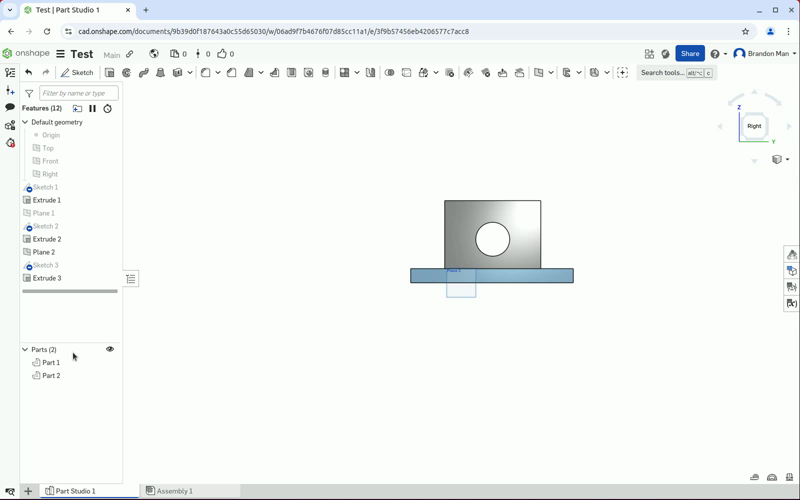
key(shift+p)
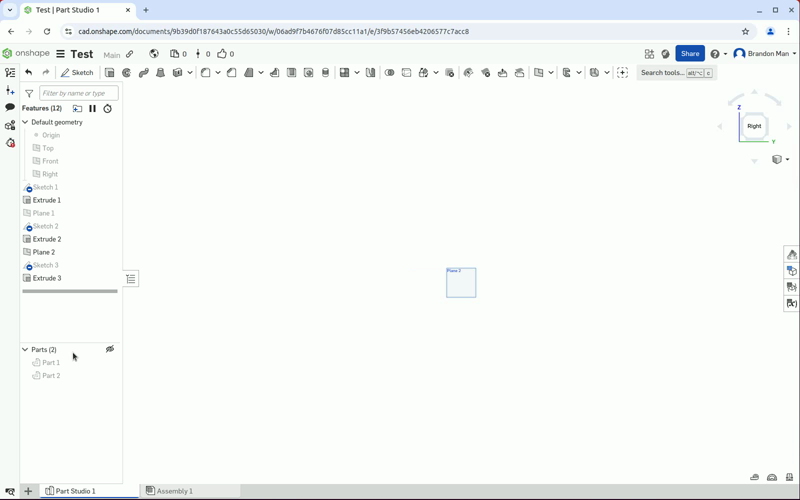
key(space)
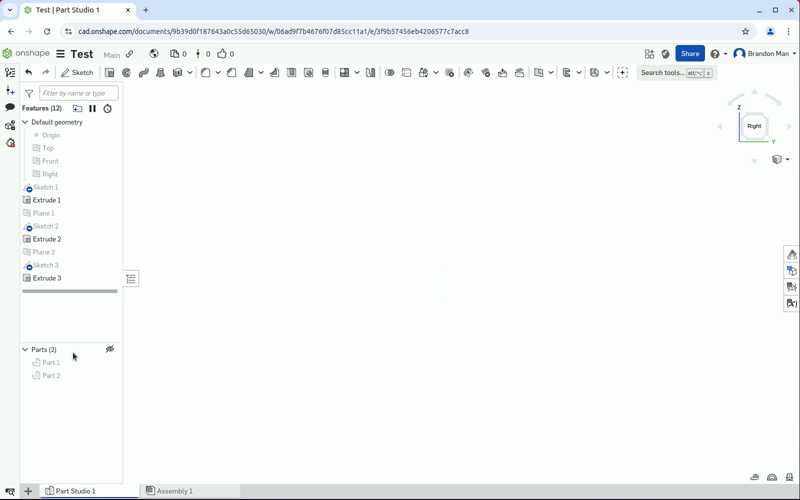
key_down(shift)
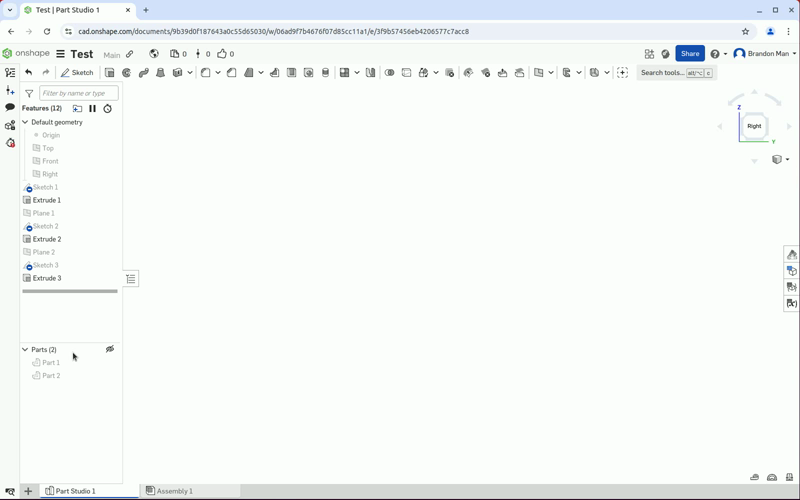
key(right)
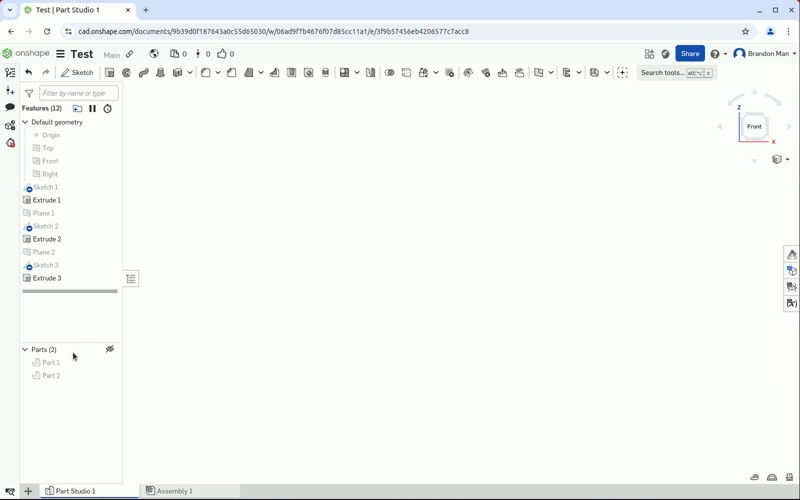
key_up(shift)
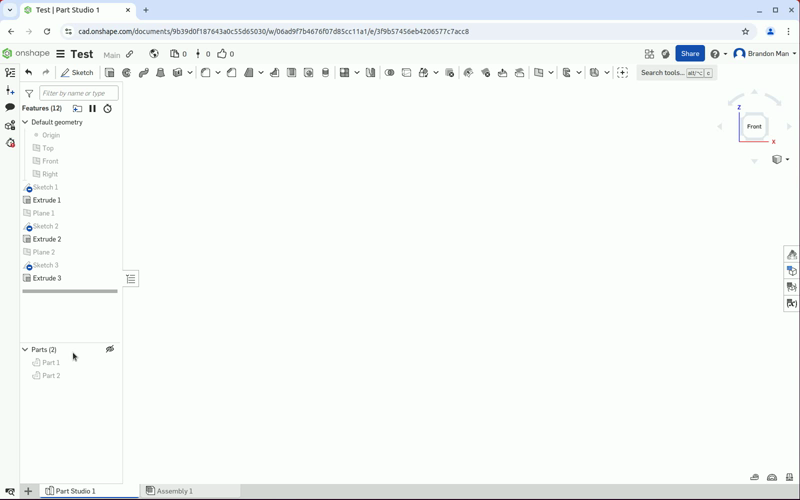
key(space)
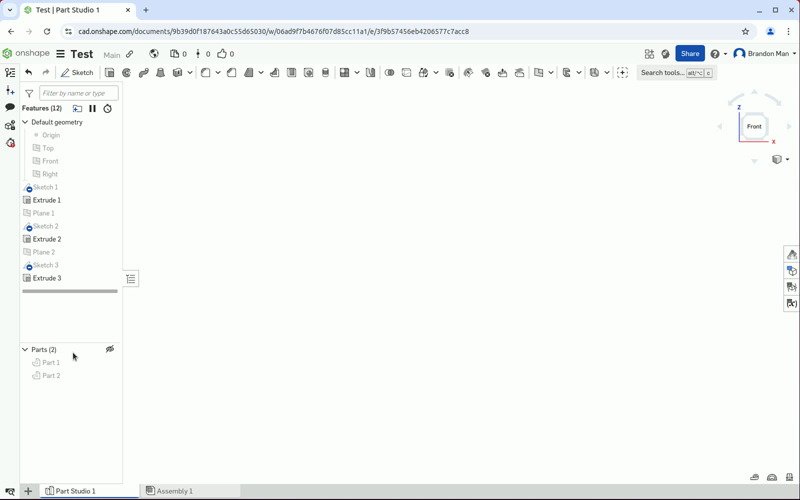
key_down(shift)
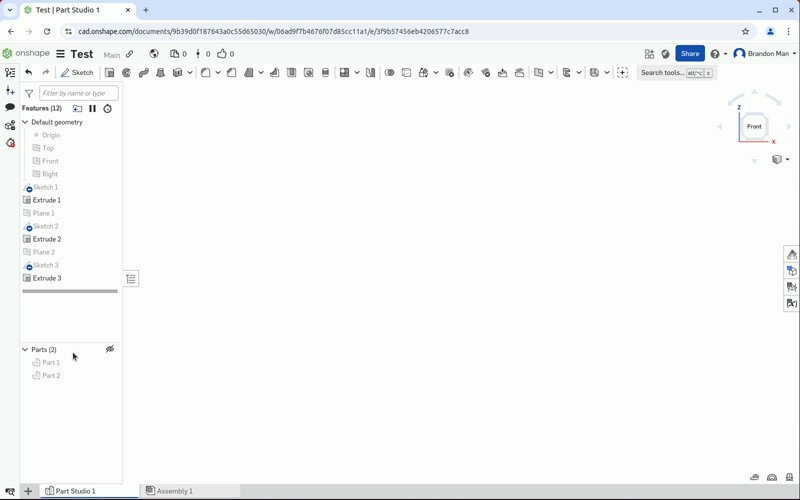
key(down)
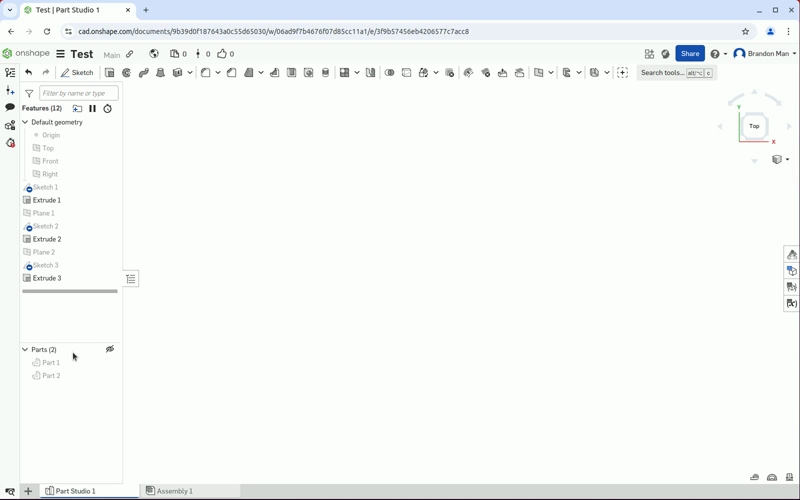
key_up(shift)
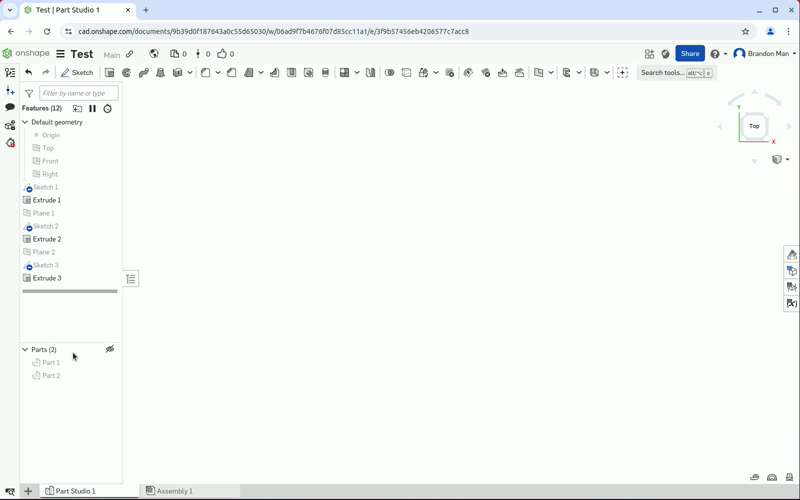
mouse_move(73, 352)
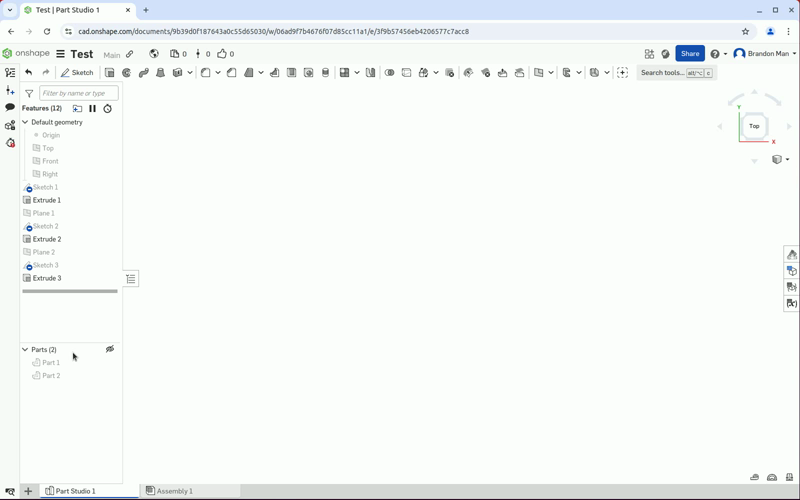
key(shift+y)
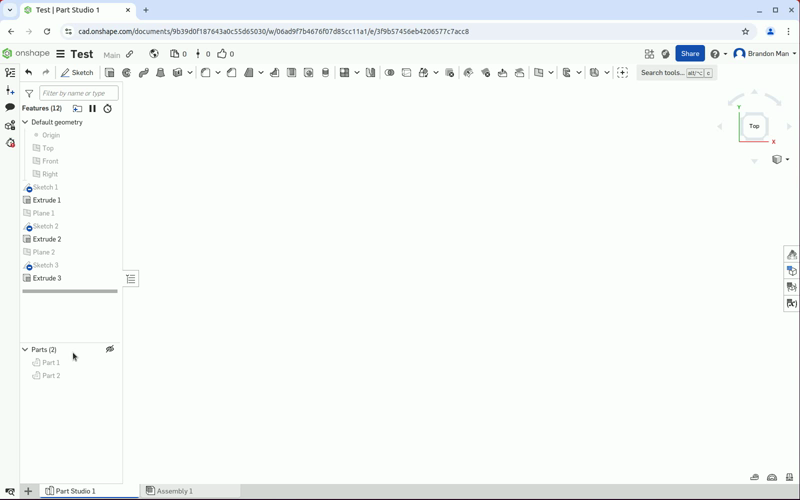
key(shift+s)
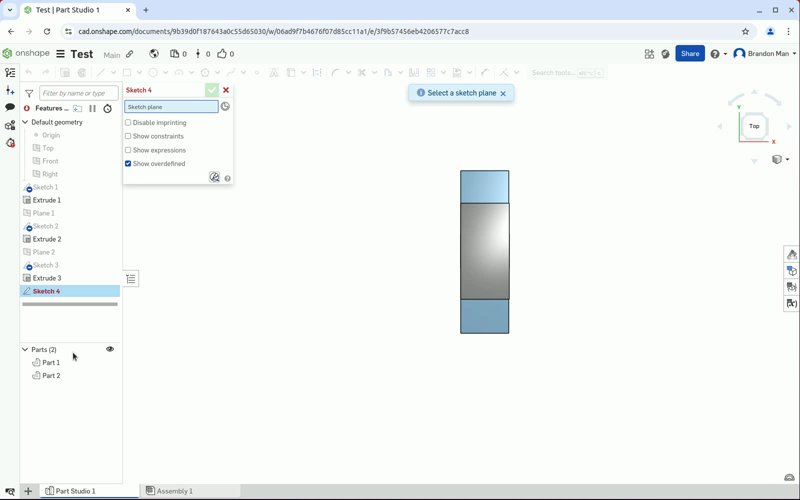
mouse_move(73, 215)
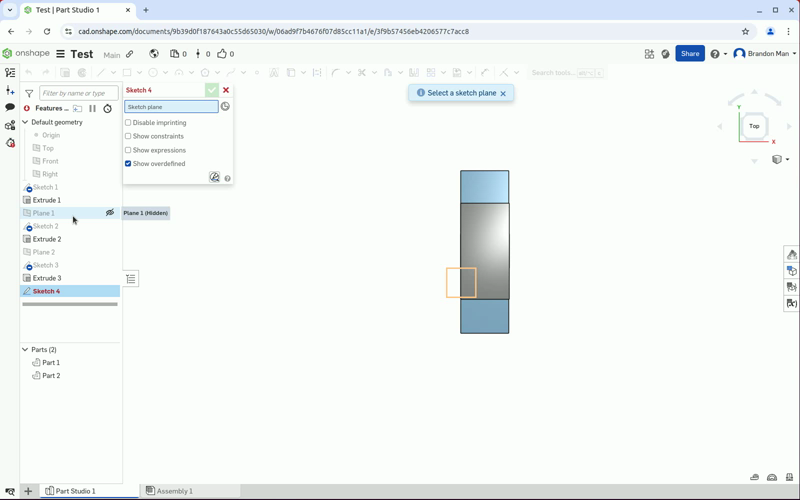
click(73, 215)
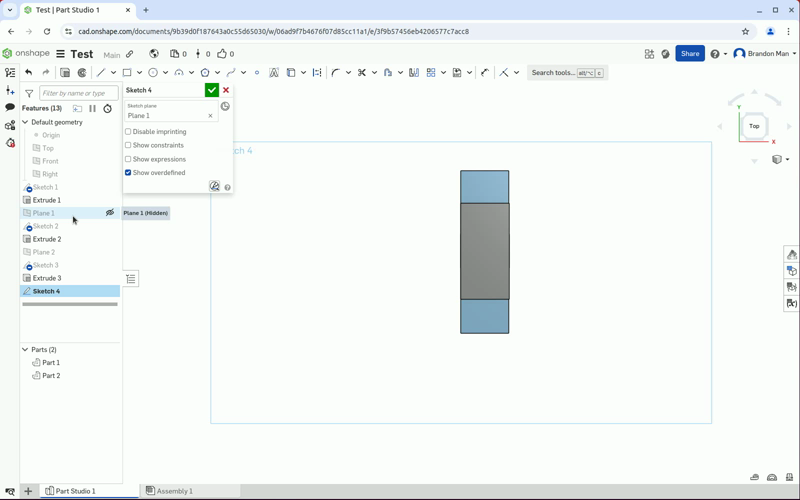
mouse_move(73, 352)
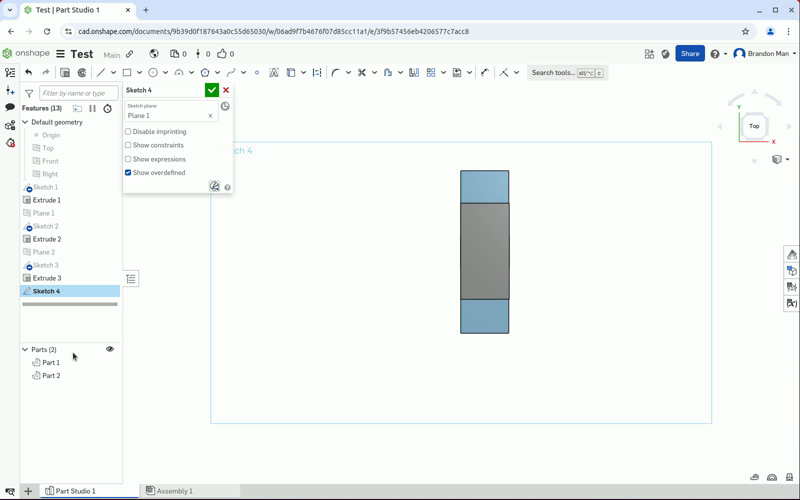
key(y)
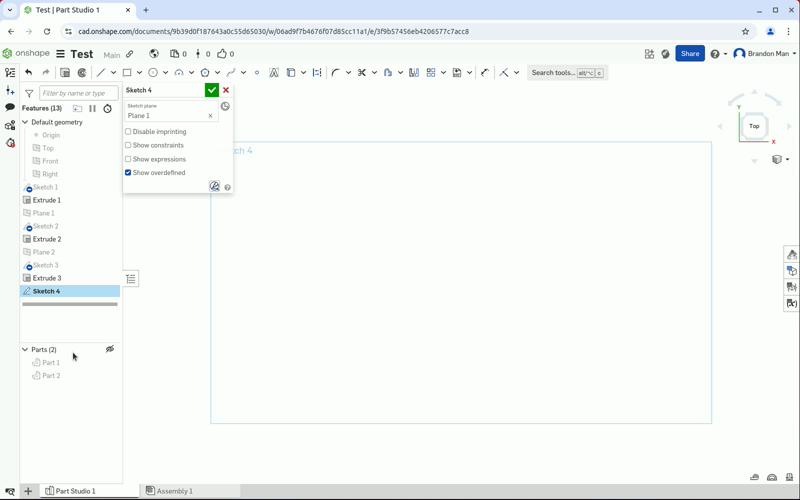
key(c)
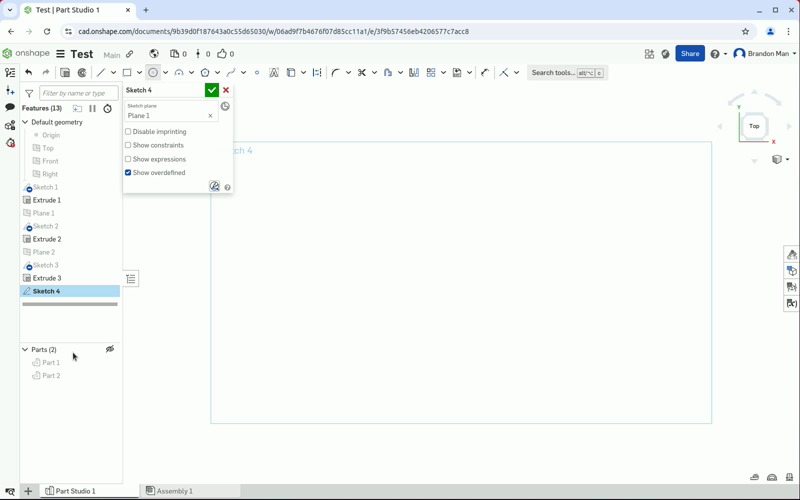
key_down(shift)
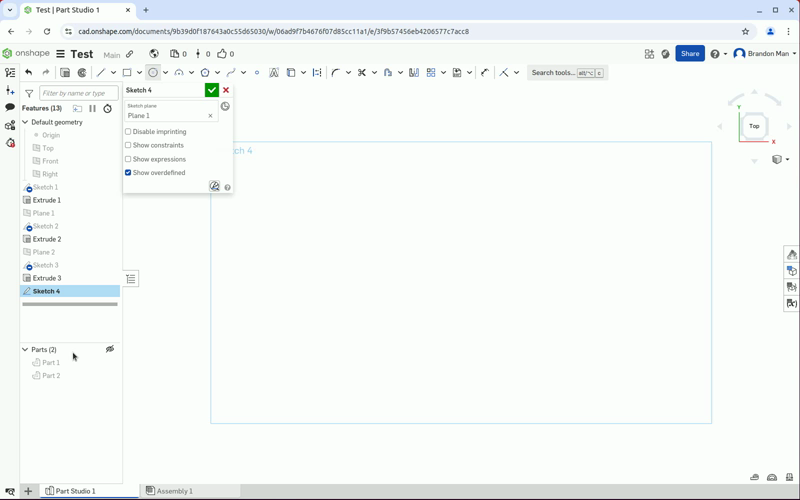
mouse_move(484, 191)
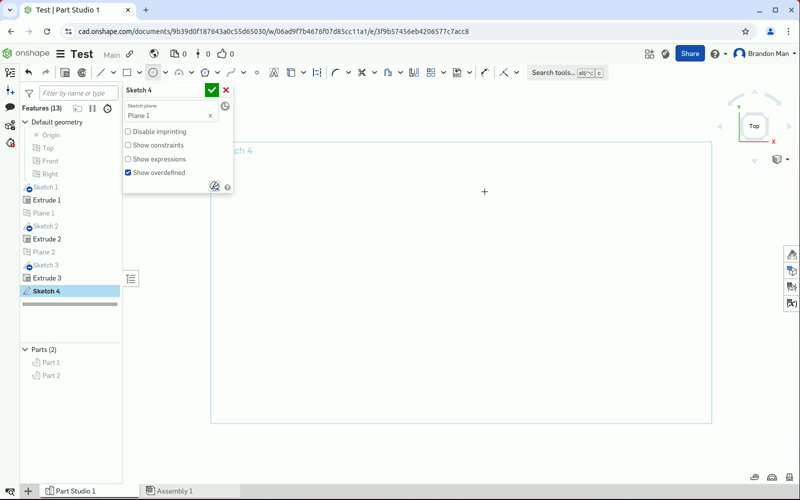
click(484, 191)
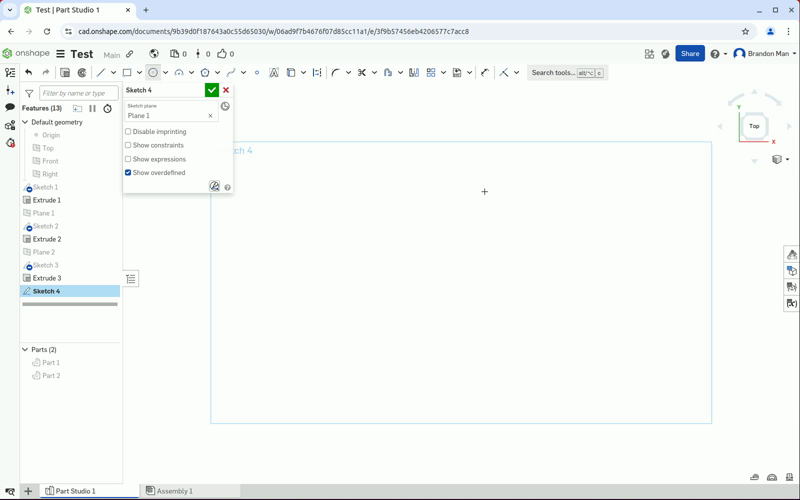
key_up(shift)
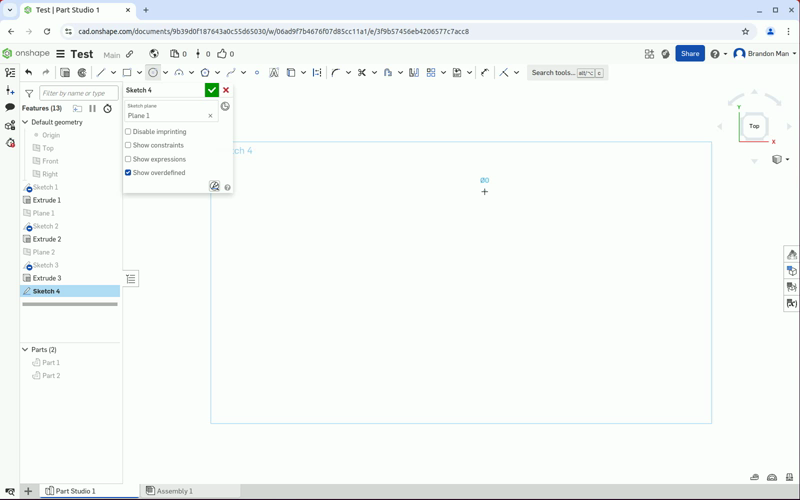
mouse_move(492, 191)
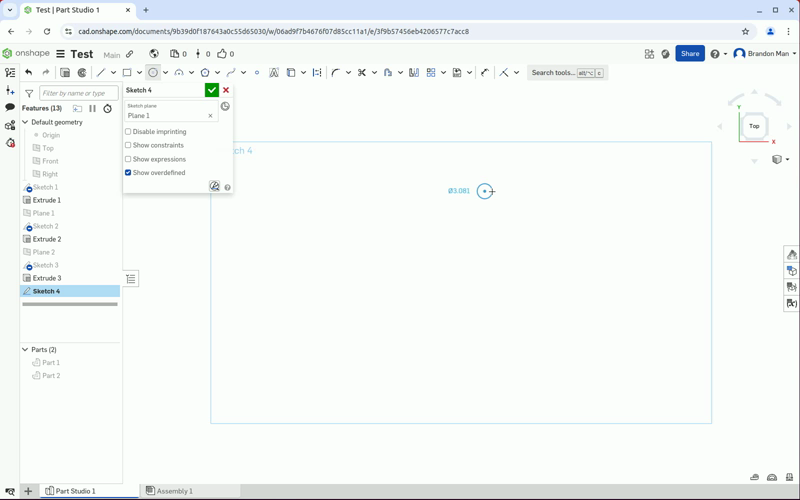
click(492, 191)
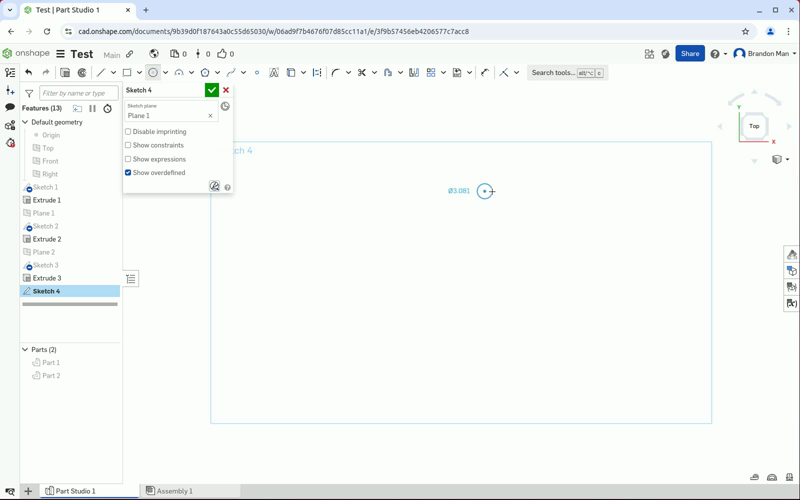
key(esc)
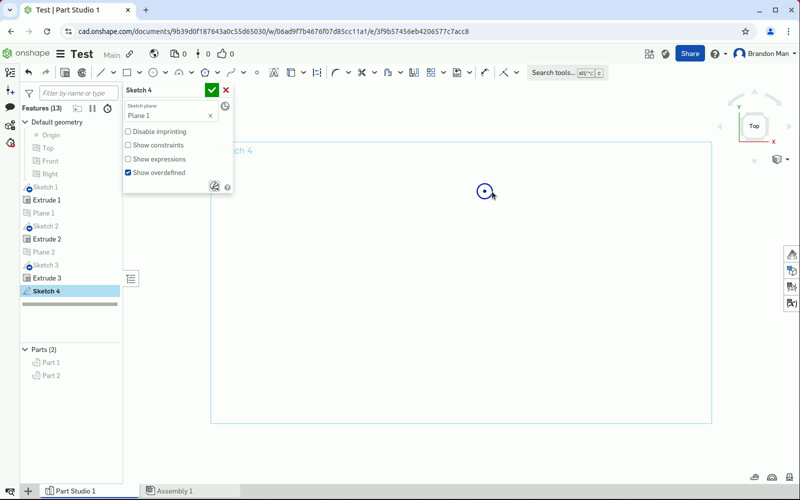
mouse_move(489, 195)
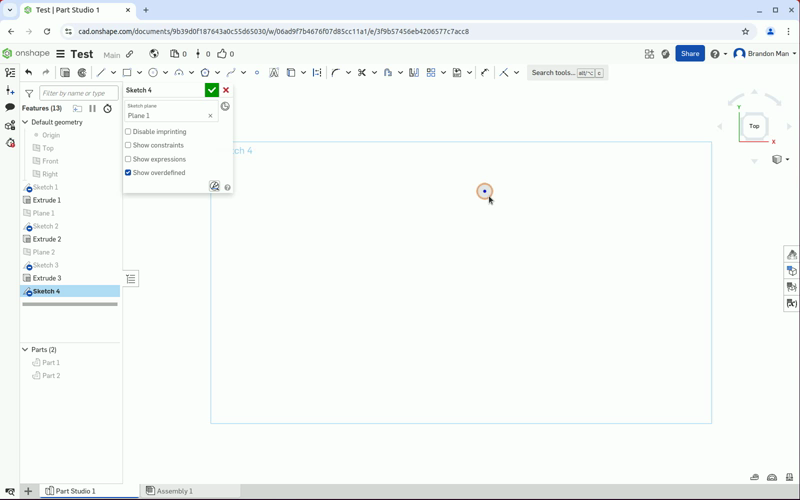
scroll(6)
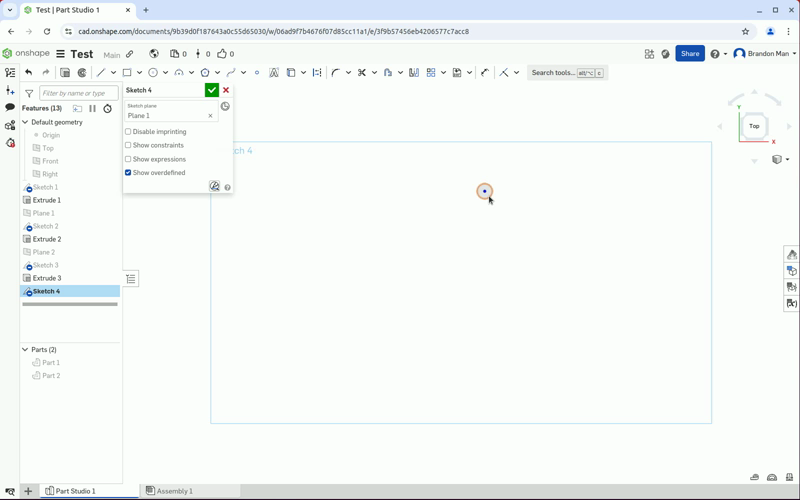
scroll(6)
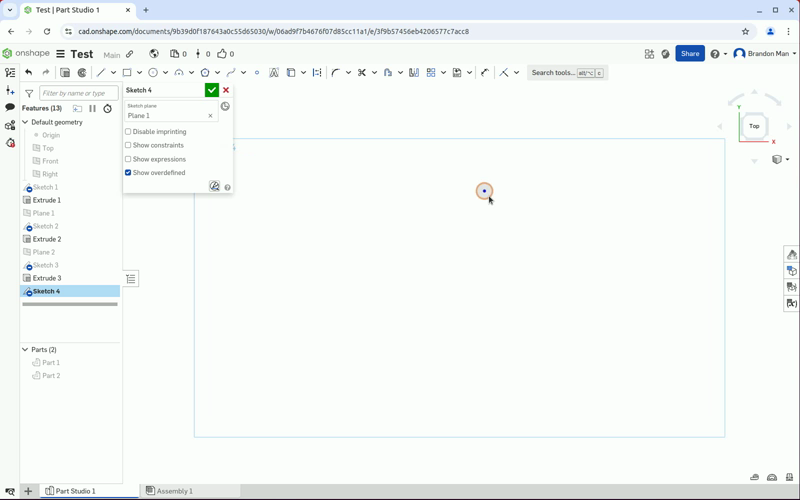
scroll(6)
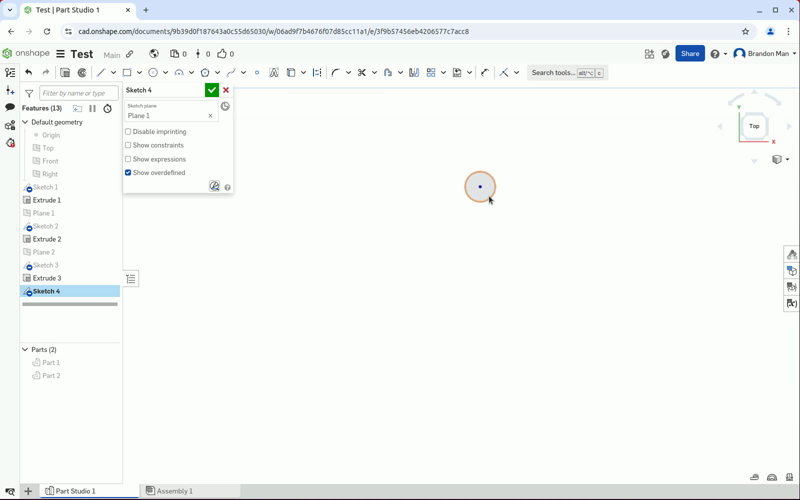
scroll(6)
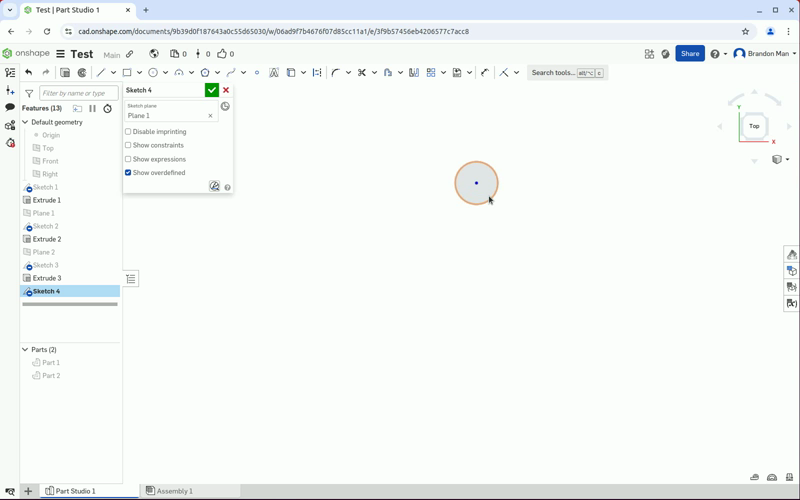
scroll(6)
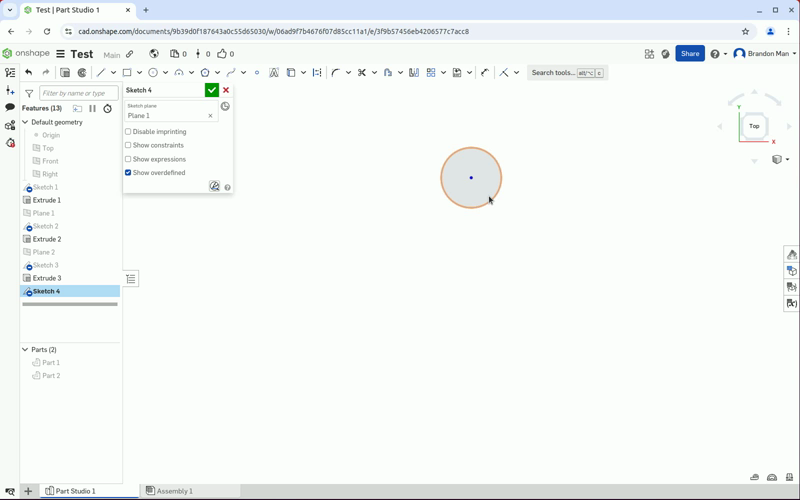
scroll(6)
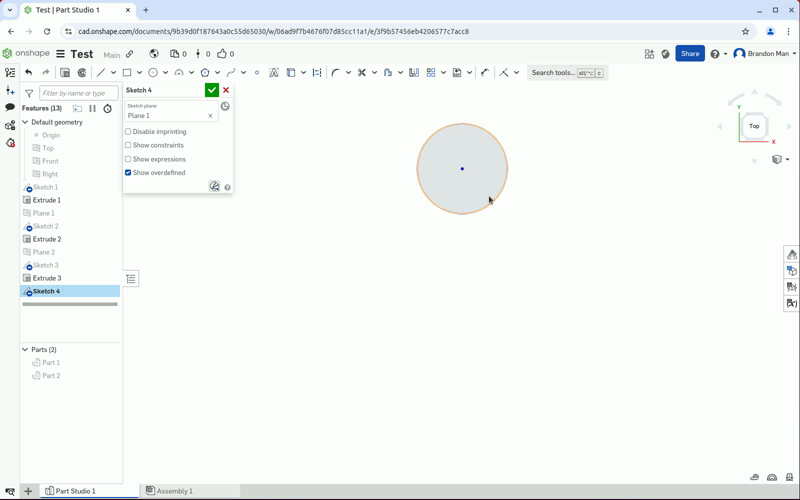
scroll(6)
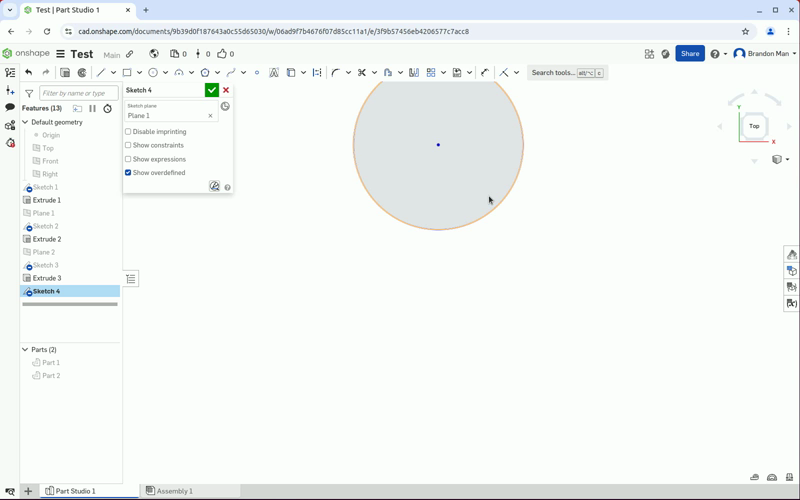
click(489, 195)
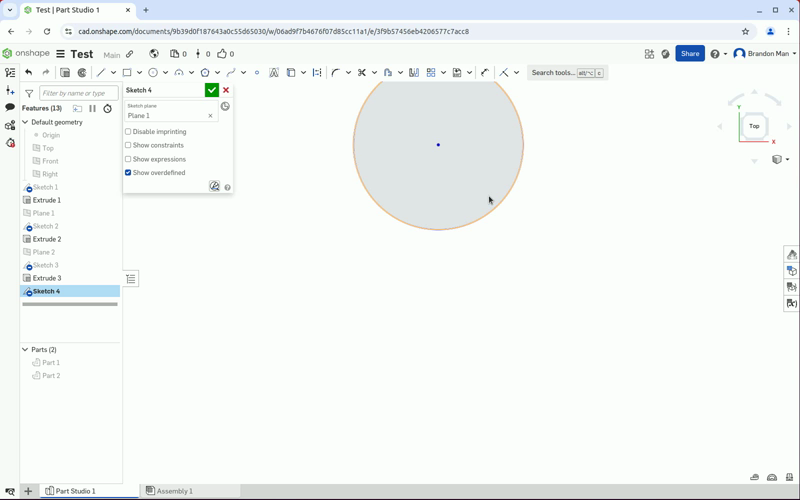
scroll(-6)
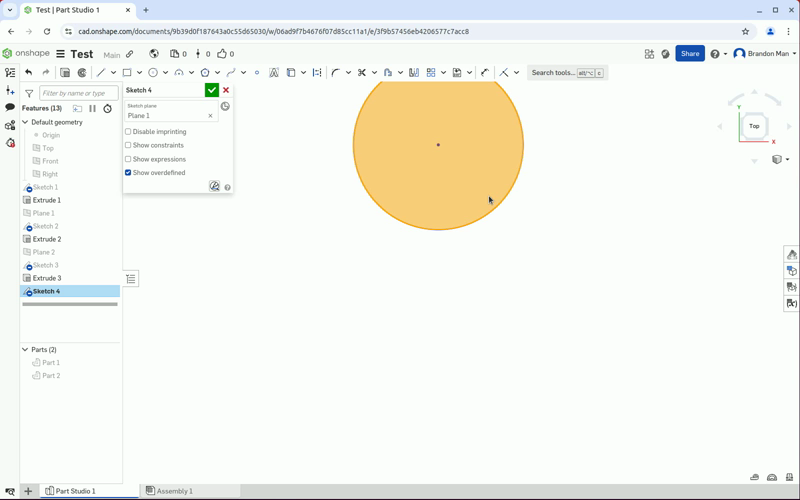
scroll(-6)
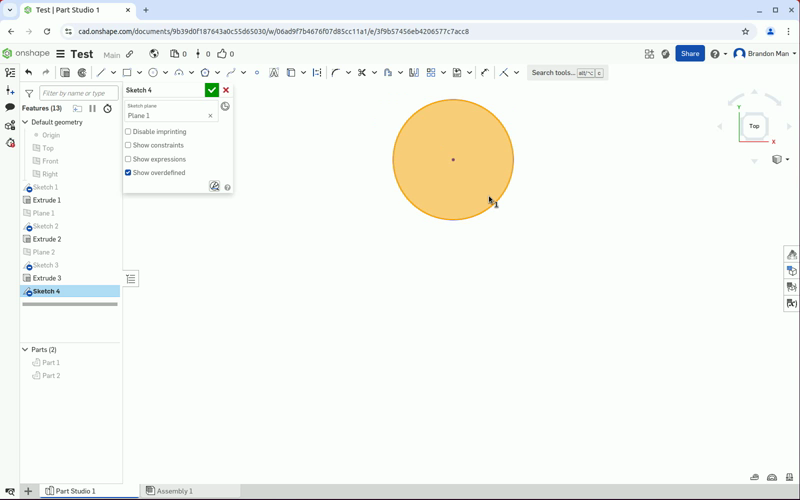
scroll(-6)
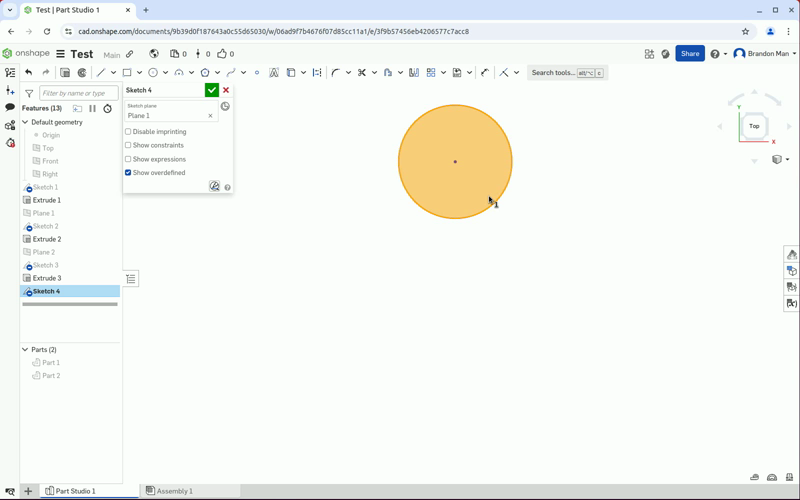
scroll(-6)
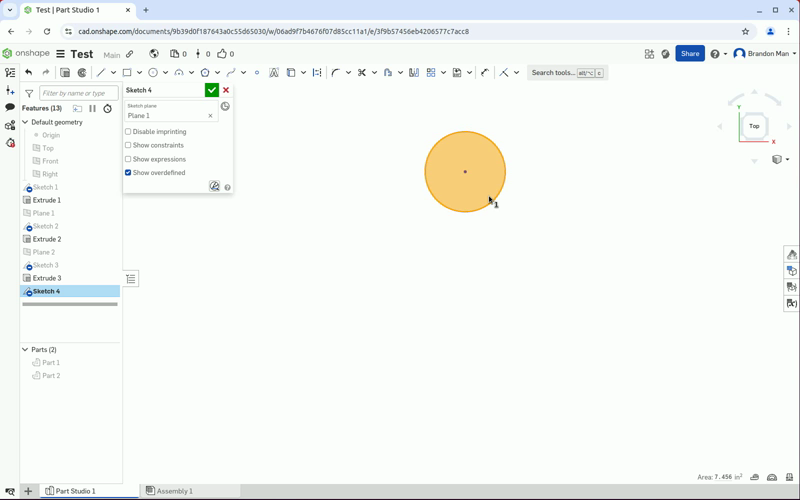
scroll(-6)
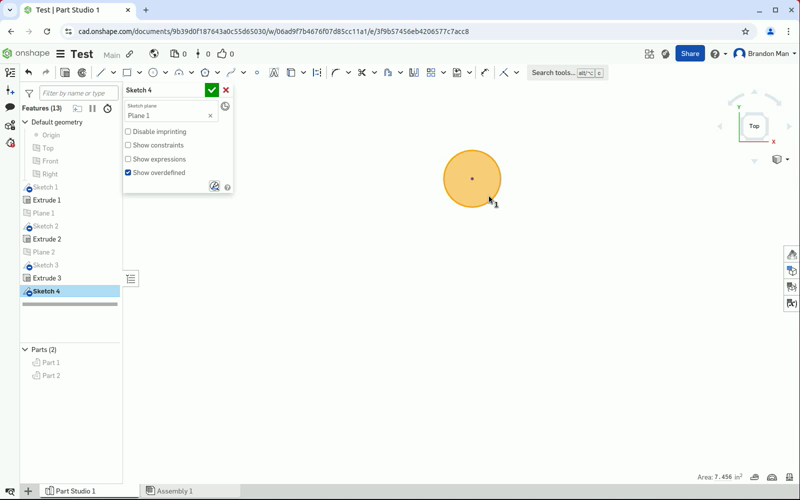
scroll(-6)
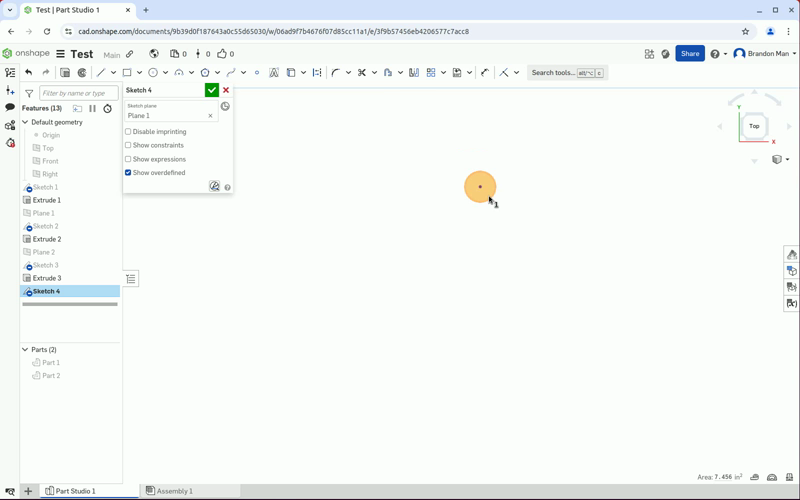
scroll(-6)
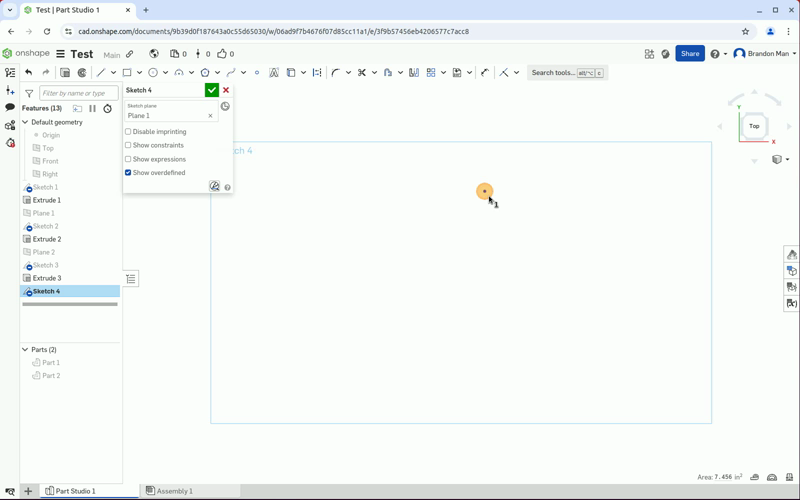
mouse_move(73, 352)
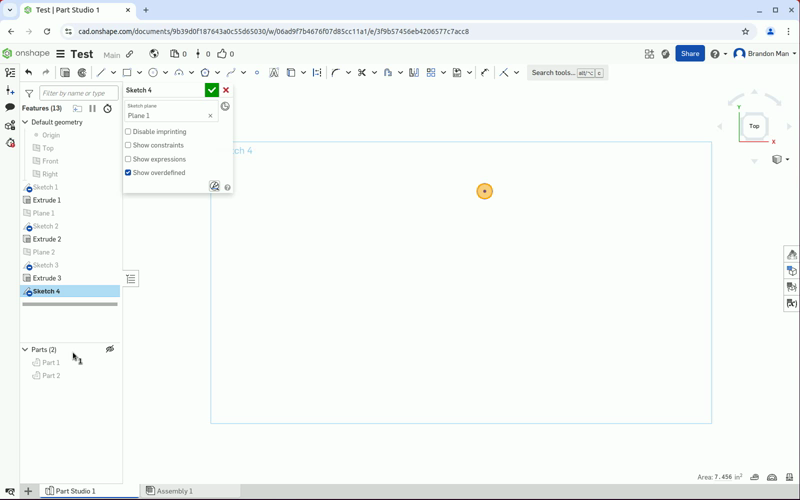
key(shift+y)
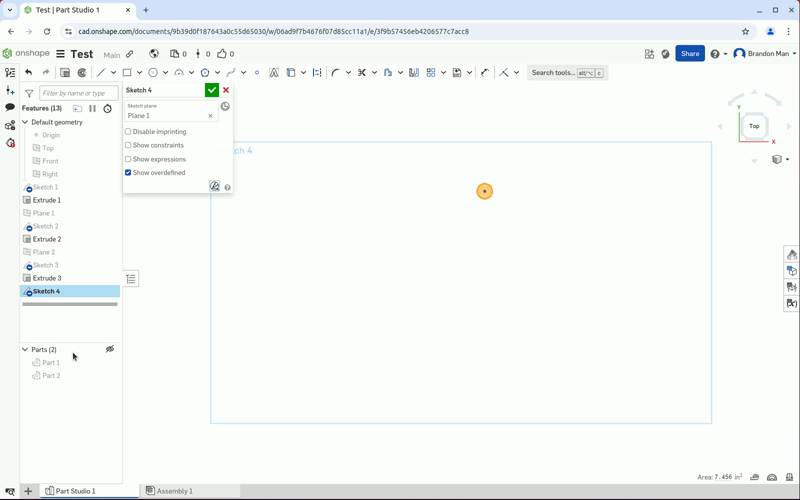
key(shift+e)
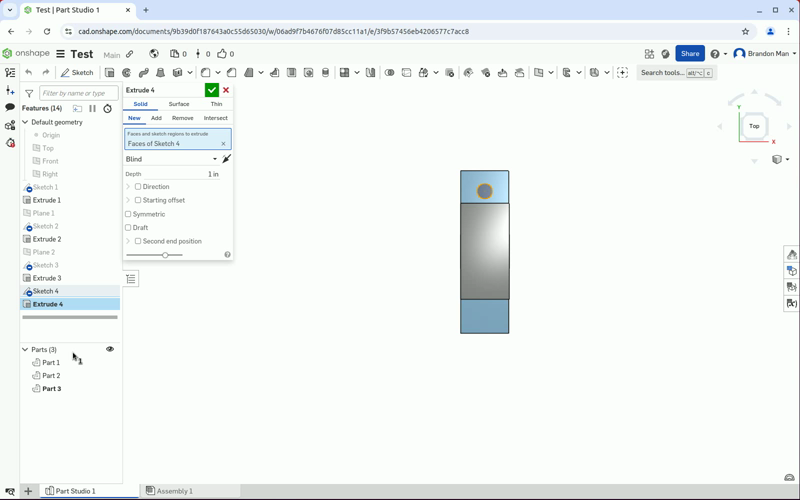
mouse_move(143, 106)
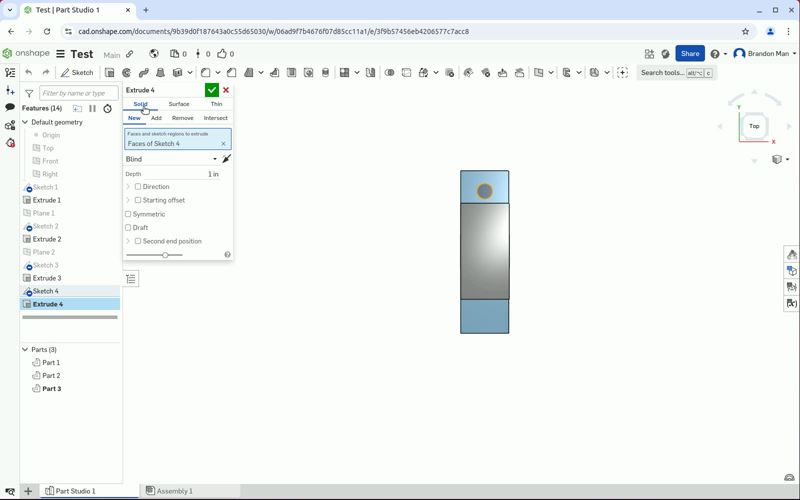
click(143, 106)
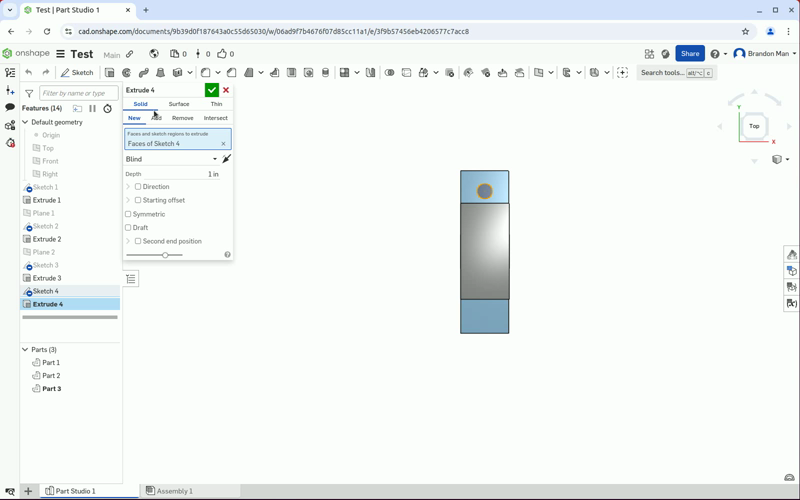
mouse_move(186, 120)
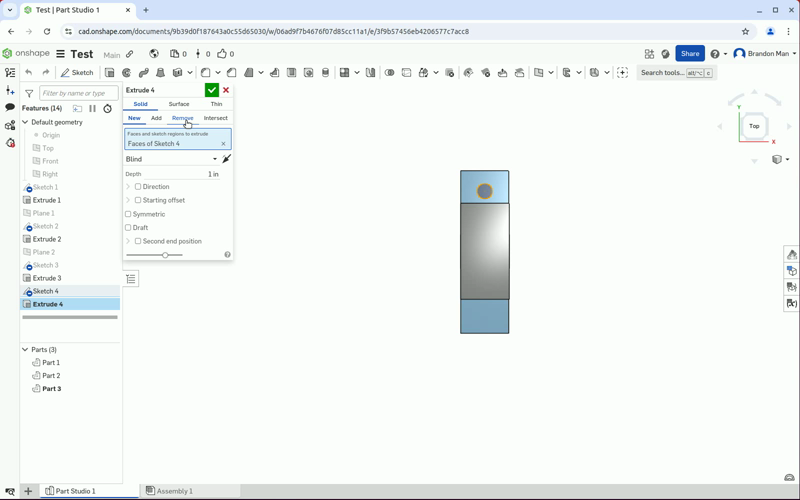
click(186, 120)
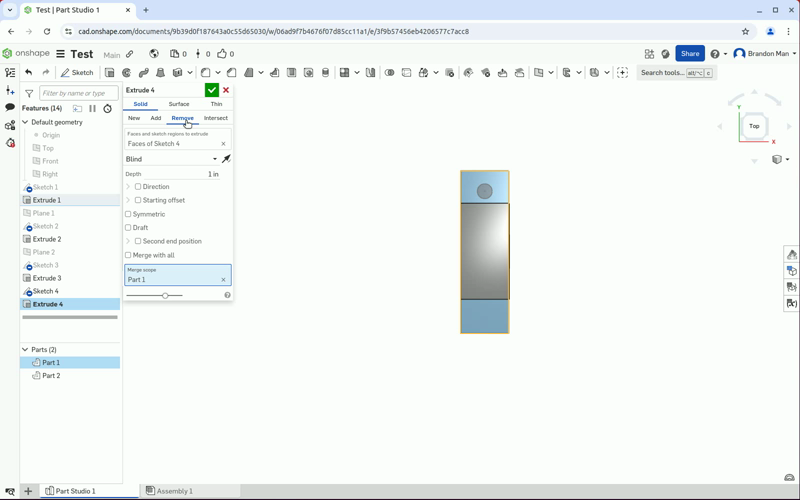
key(tab, 4)
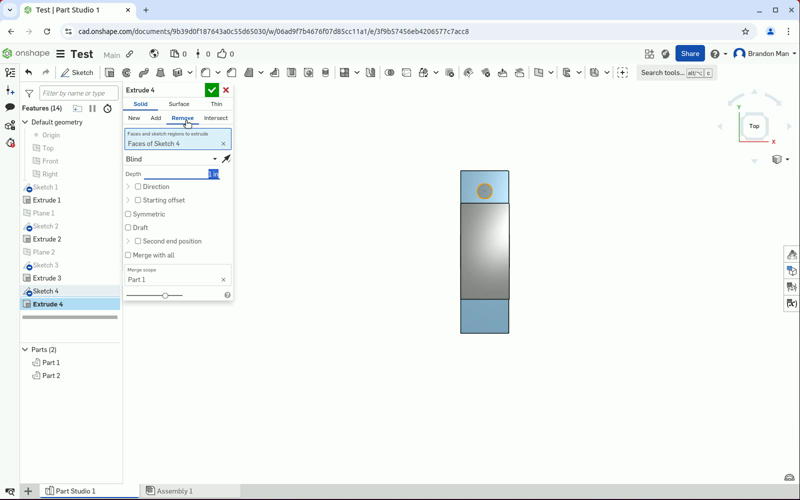
text(13.961)
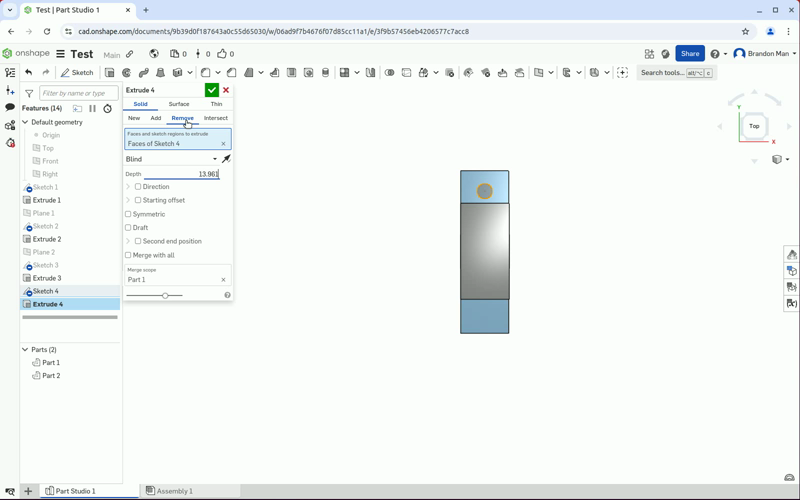
key(tab, 6)
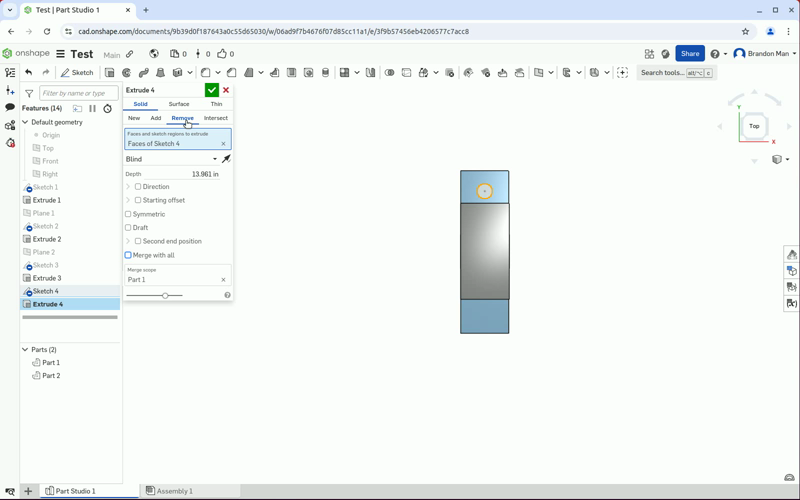
key(space)
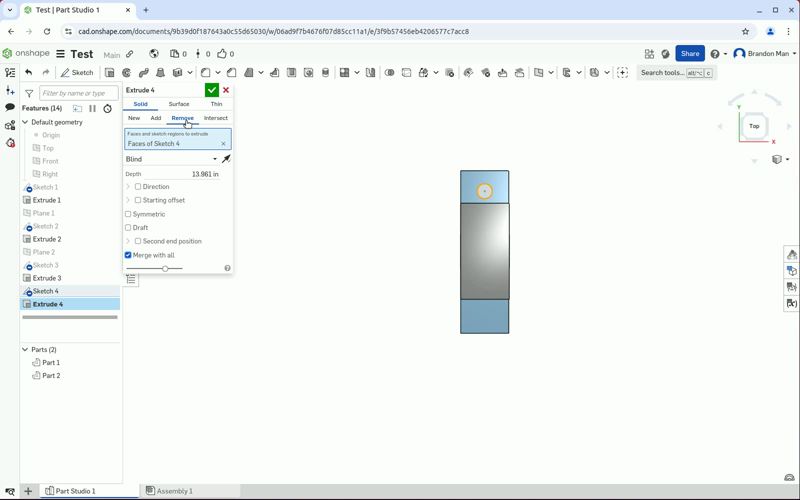
key(enter)
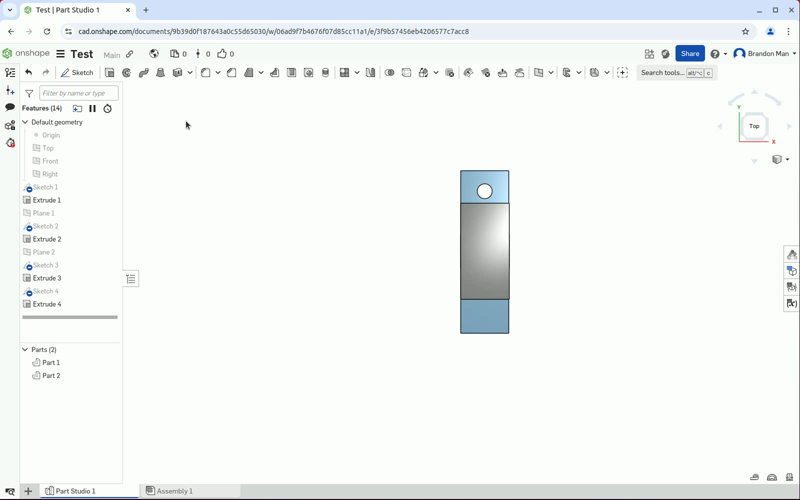
key(shift+h)
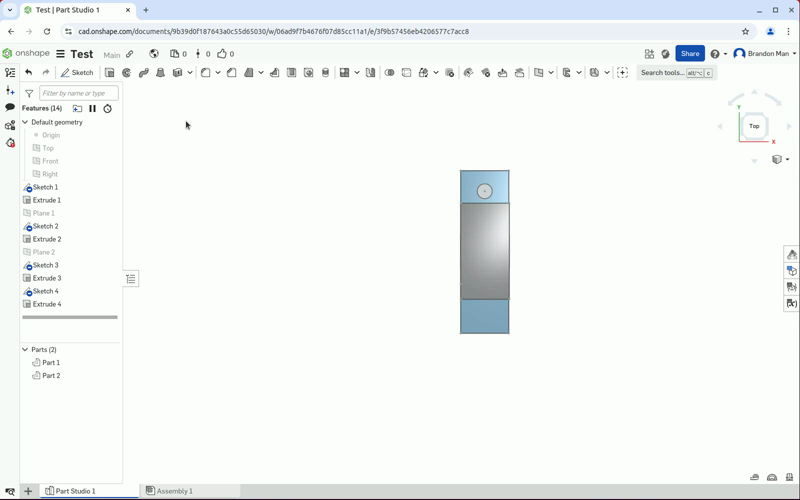
key(shift+h)
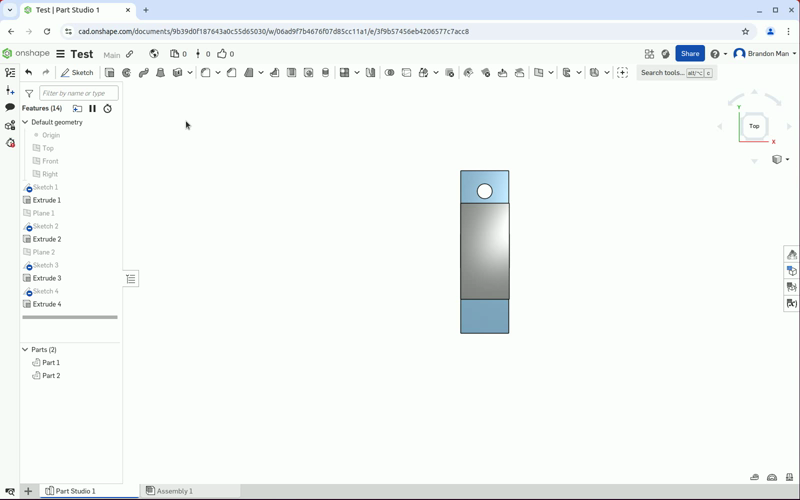
mouse_move(73, 189)
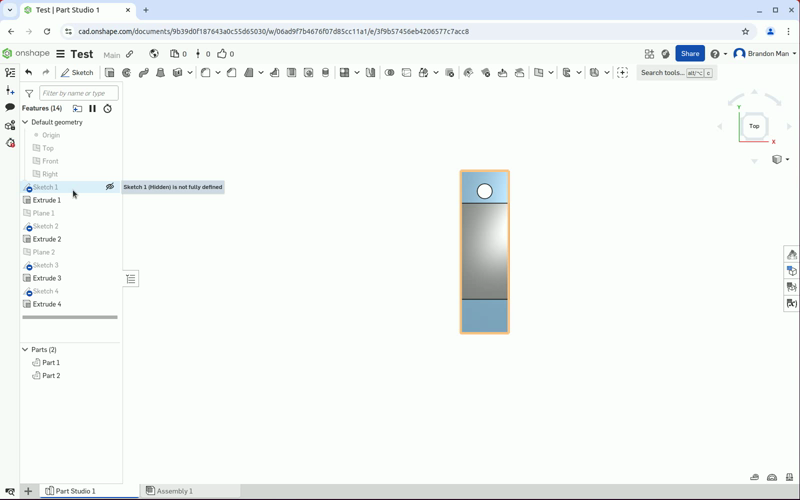
click(73, 189)
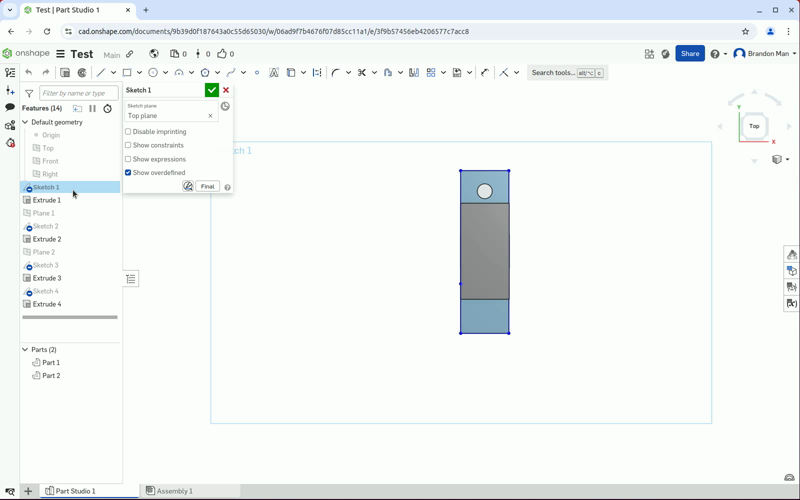
mouse_move(229, 92)
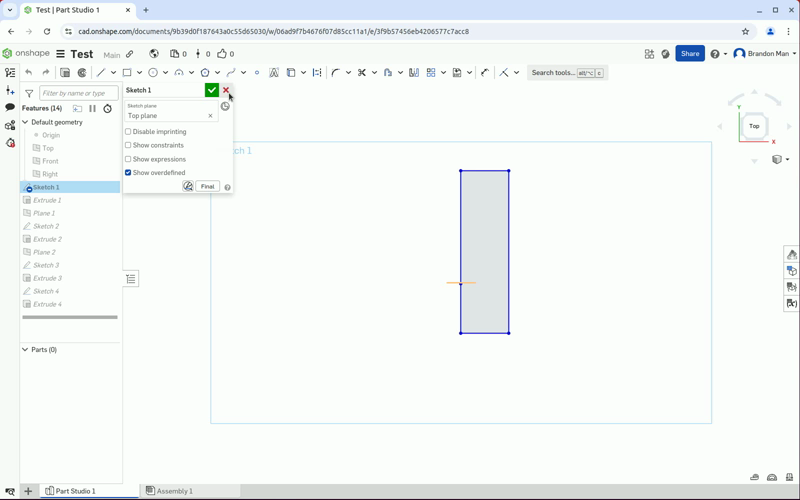
click(229, 92)
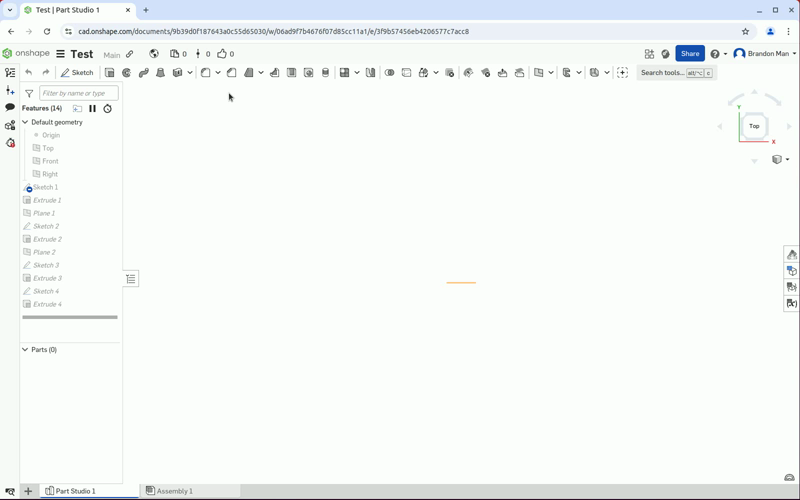
key(shift+s)
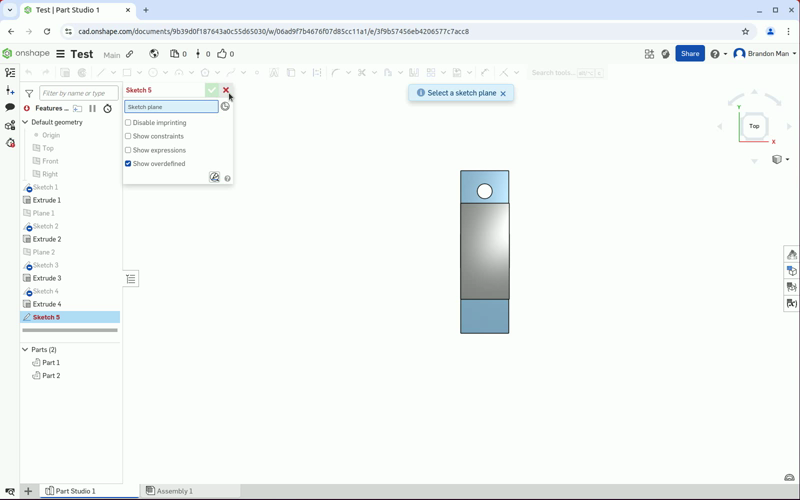
mouse_move(73, 215)
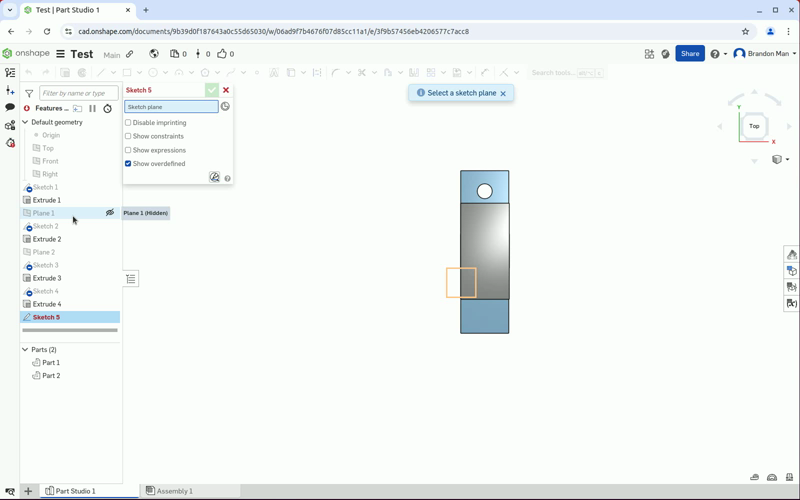
click(73, 215)
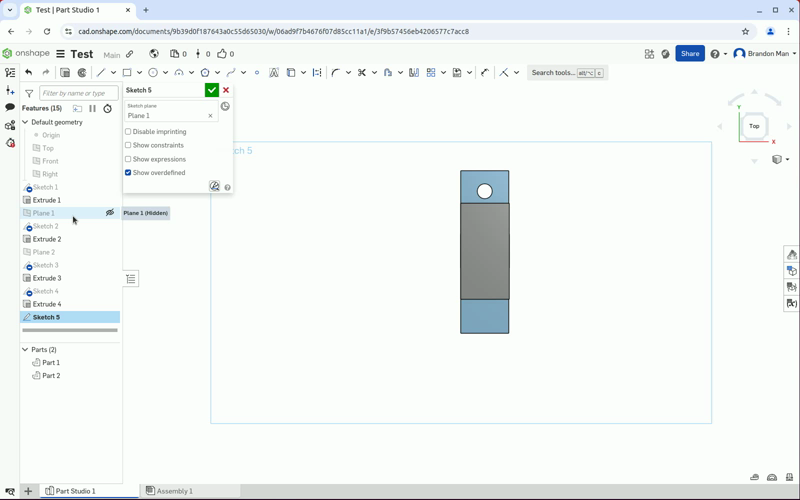
mouse_move(73, 352)
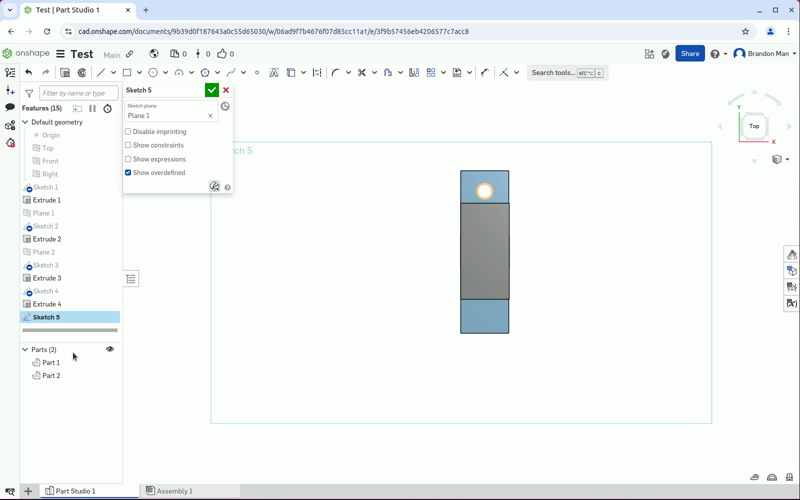
key(y)
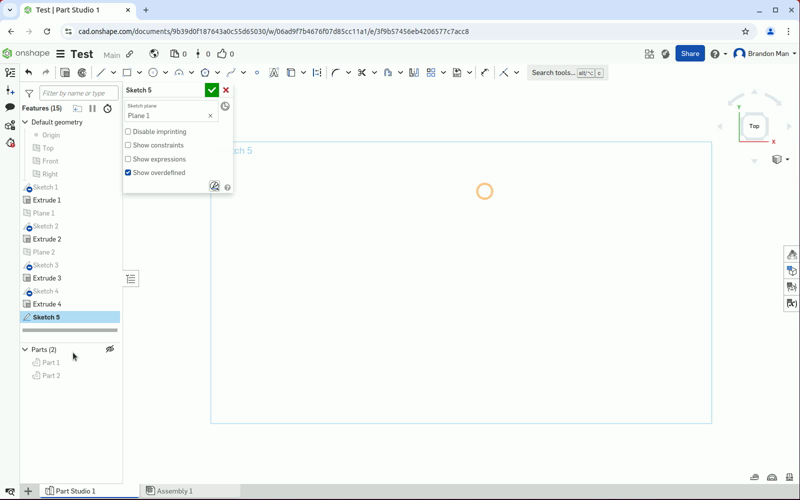
key(c)
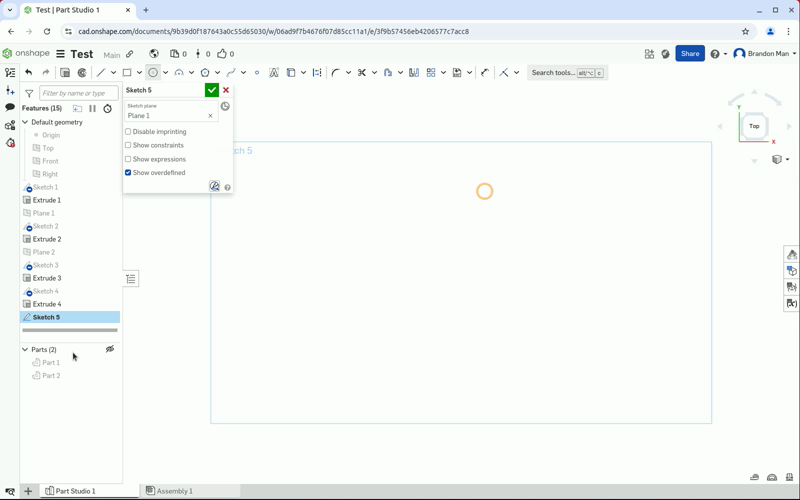
key_down(shift)
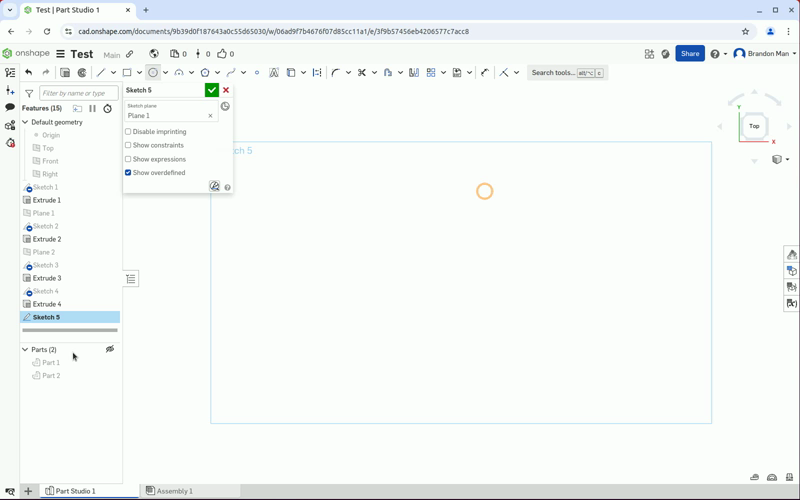
mouse_move(484, 312)
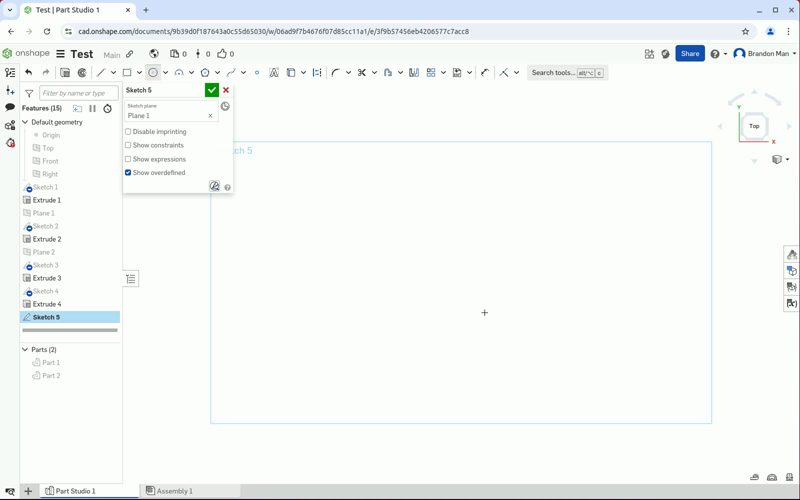
click(484, 312)
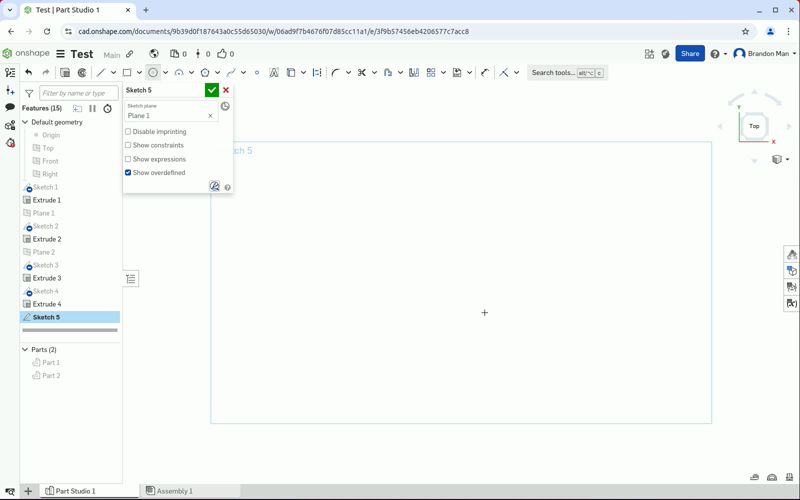
key_up(shift)
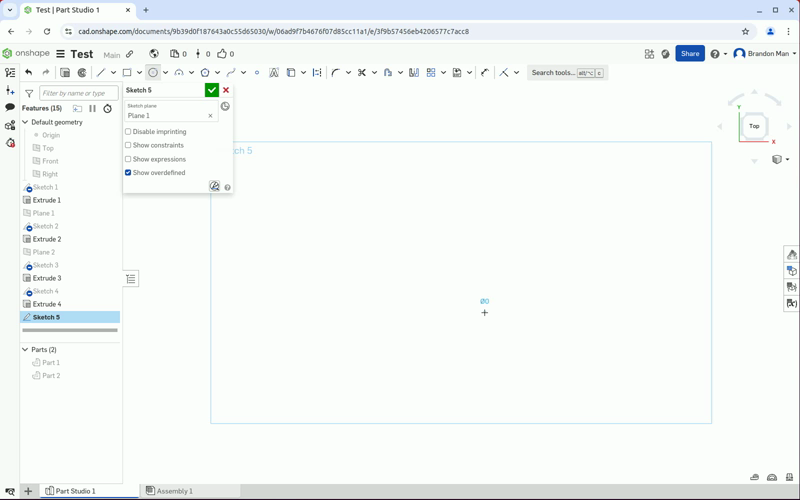
mouse_move(492, 312)
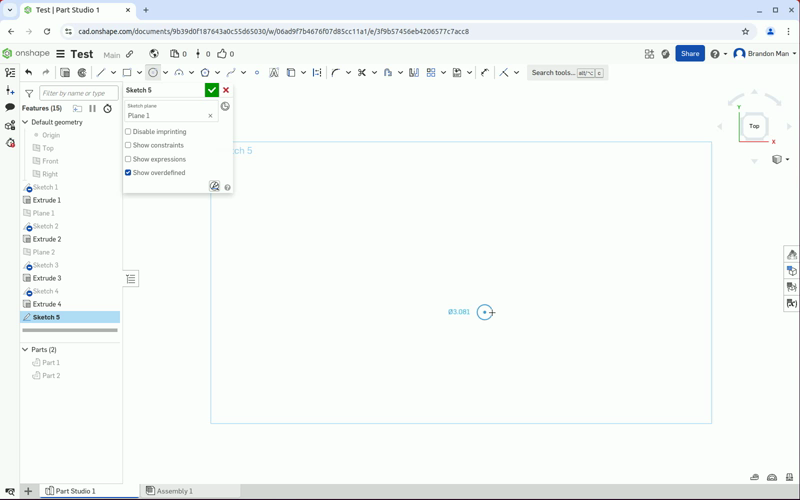
click(492, 312)
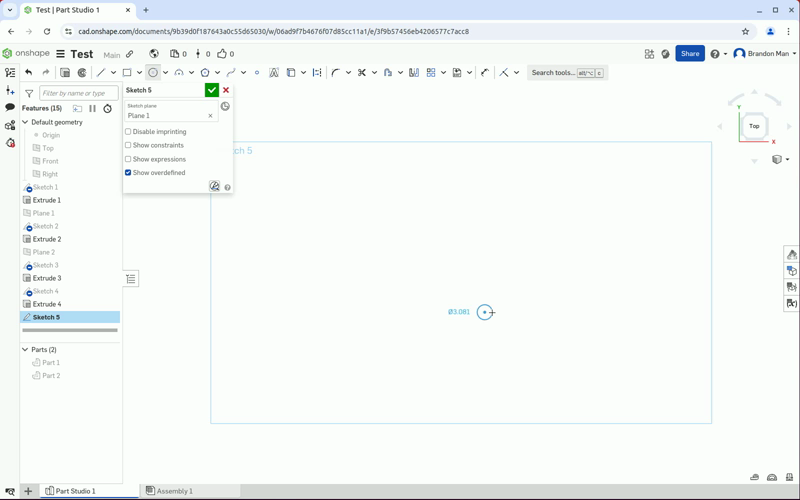
key(esc)
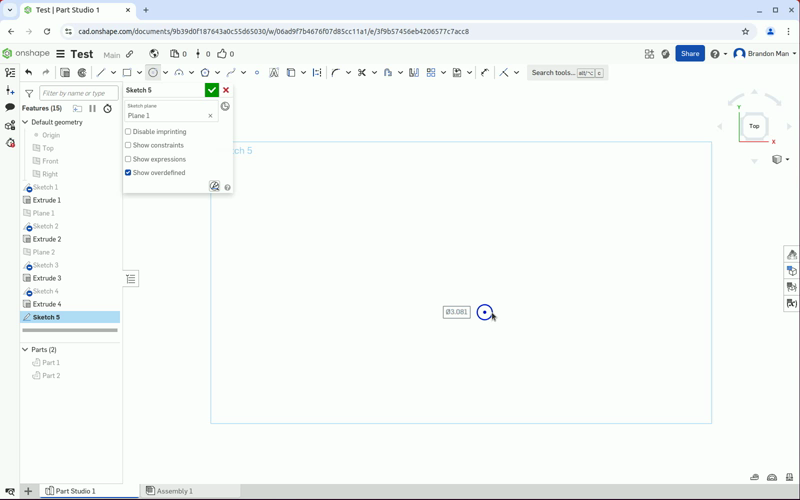
mouse_move(491, 313)
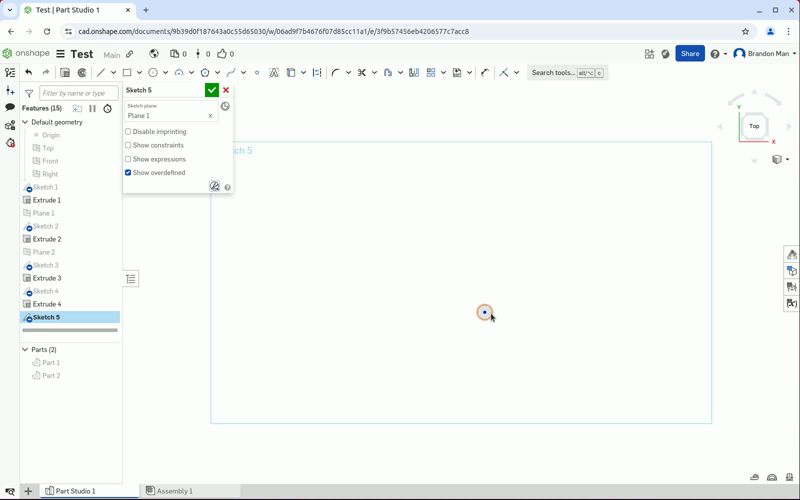
scroll(6)
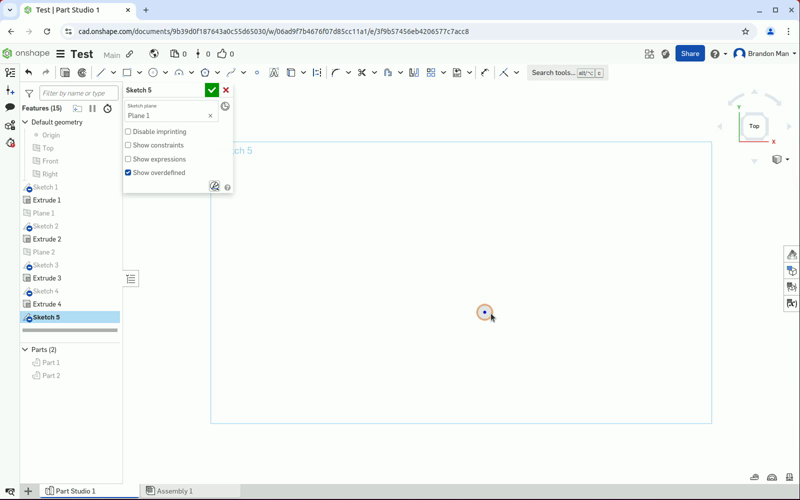
scroll(6)
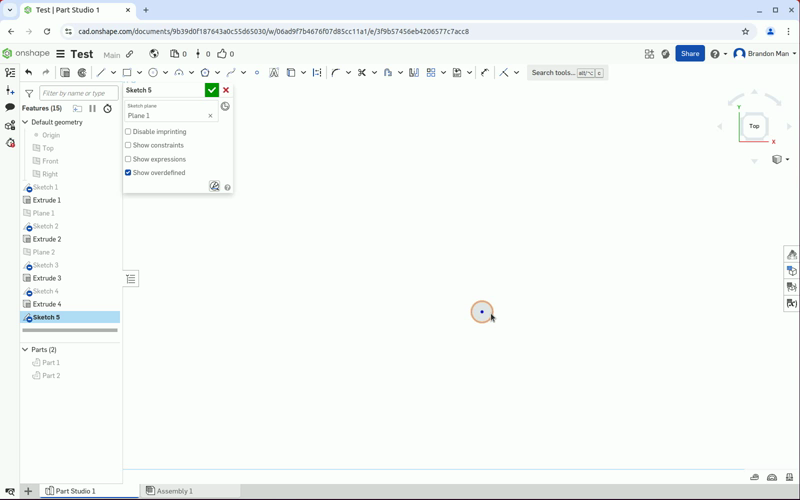
scroll(6)
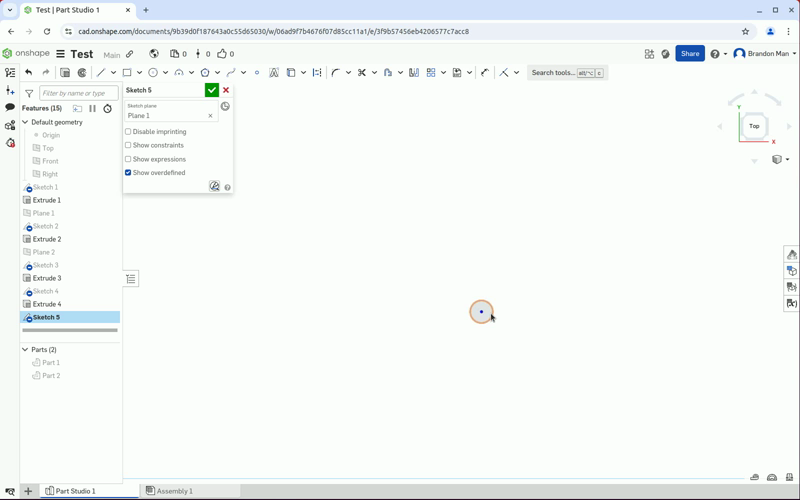
scroll(6)
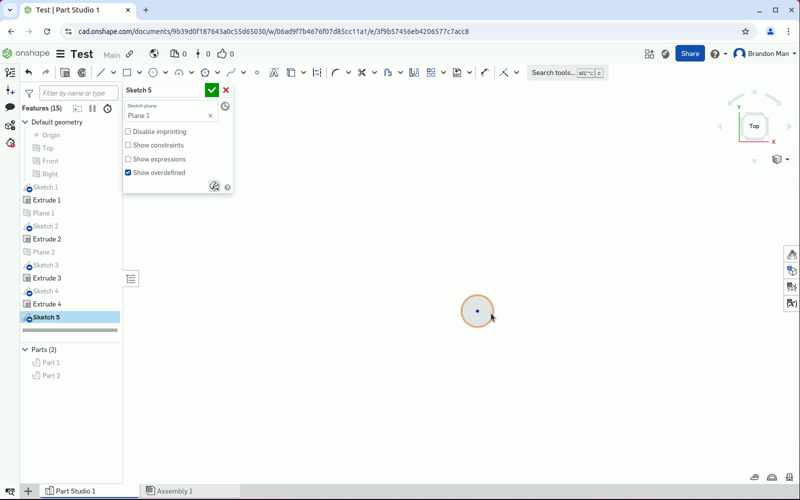
scroll(6)
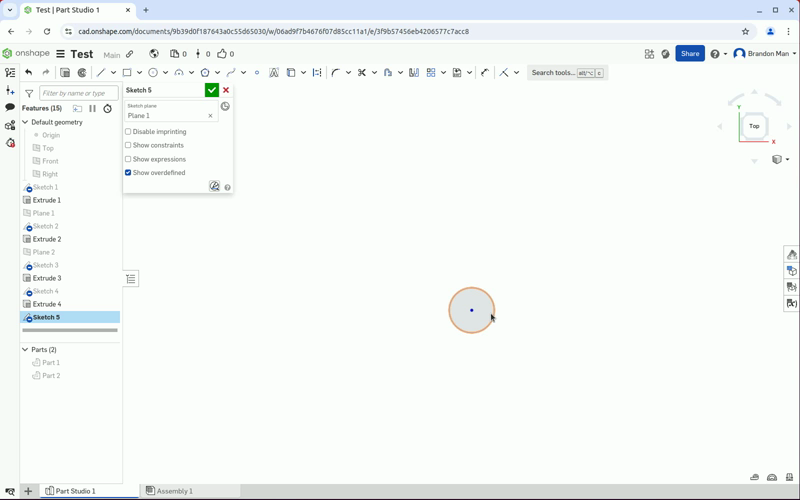
scroll(6)
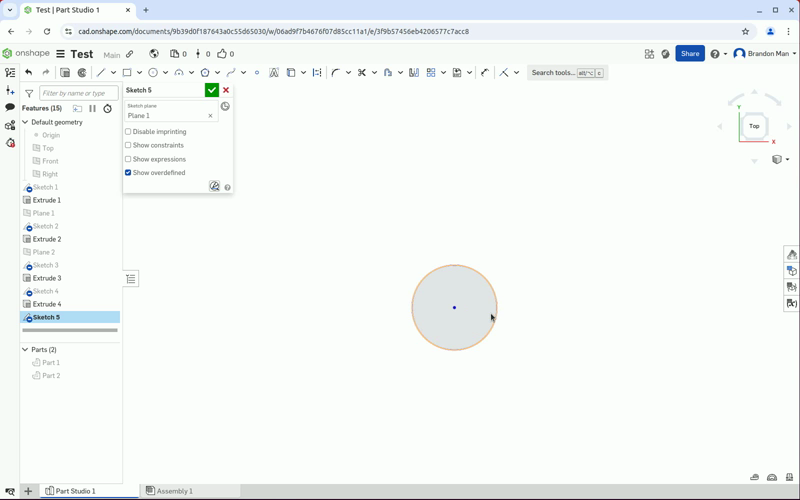
scroll(6)
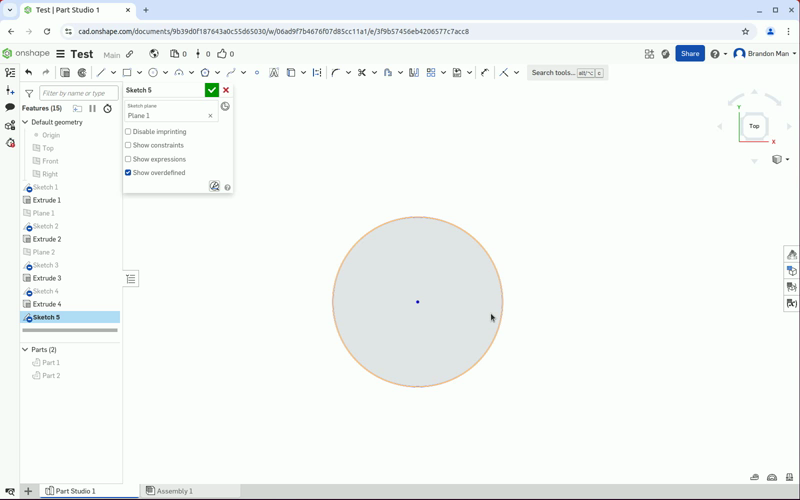
click(491, 313)
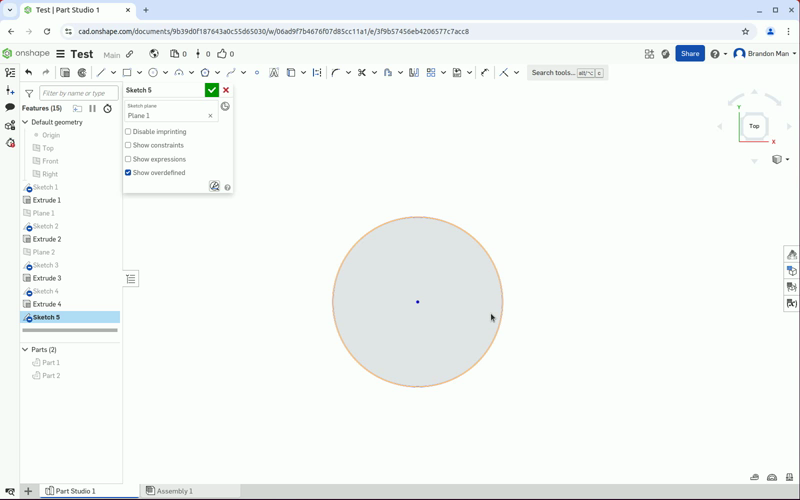
scroll(-6)
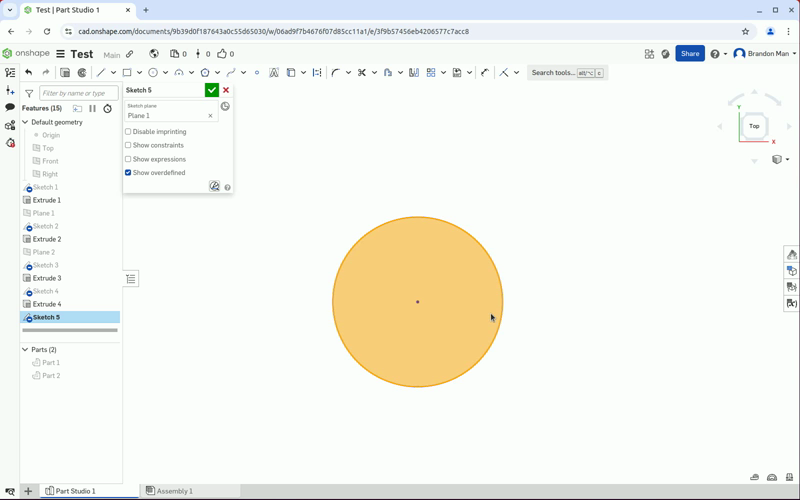
scroll(-6)
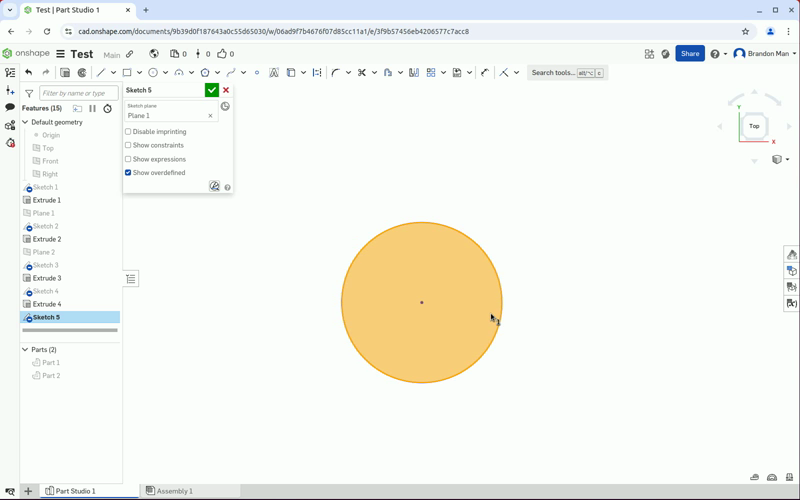
scroll(-6)
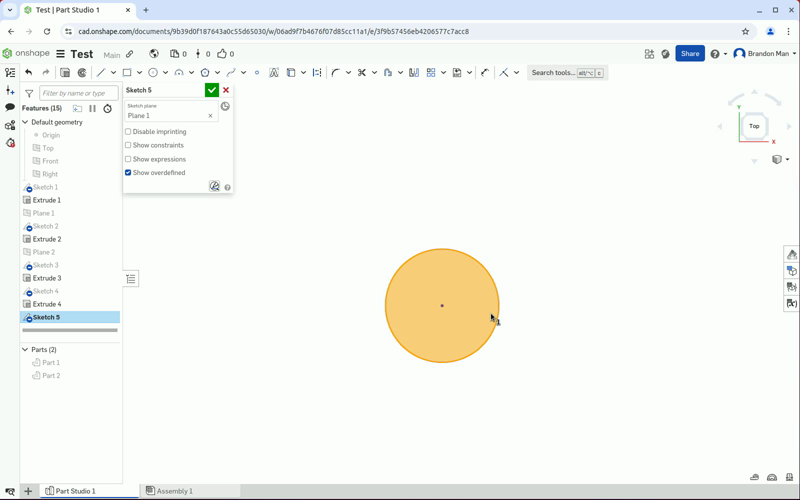
scroll(-6)
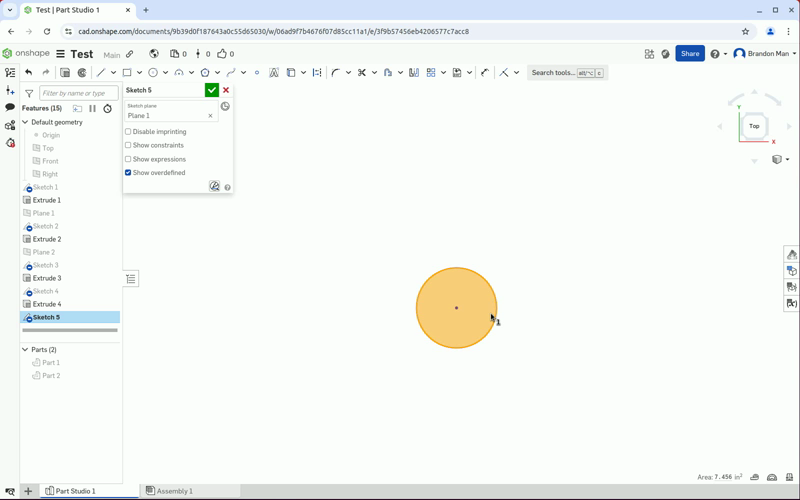
scroll(-6)
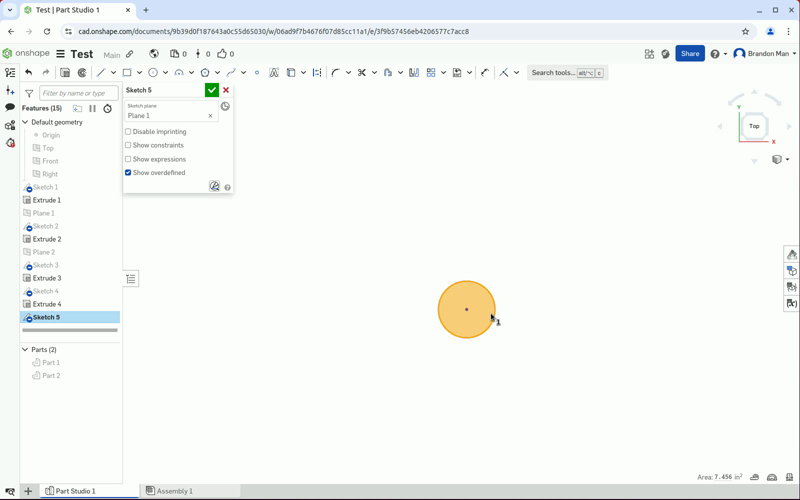
scroll(-6)
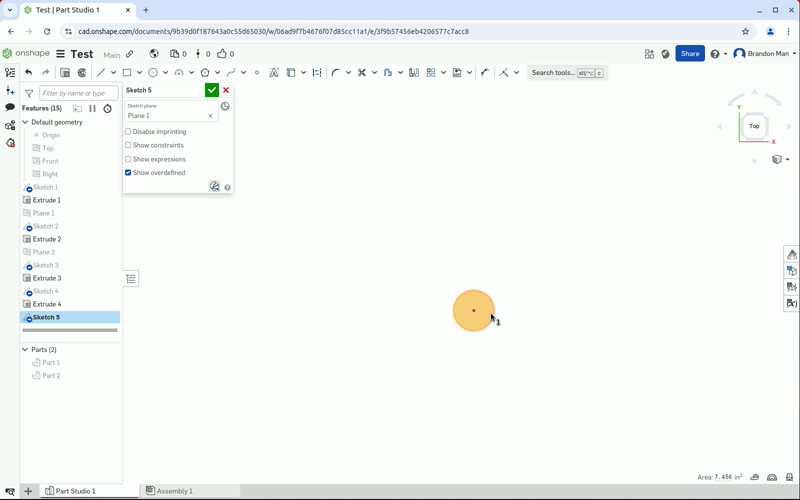
scroll(-6)
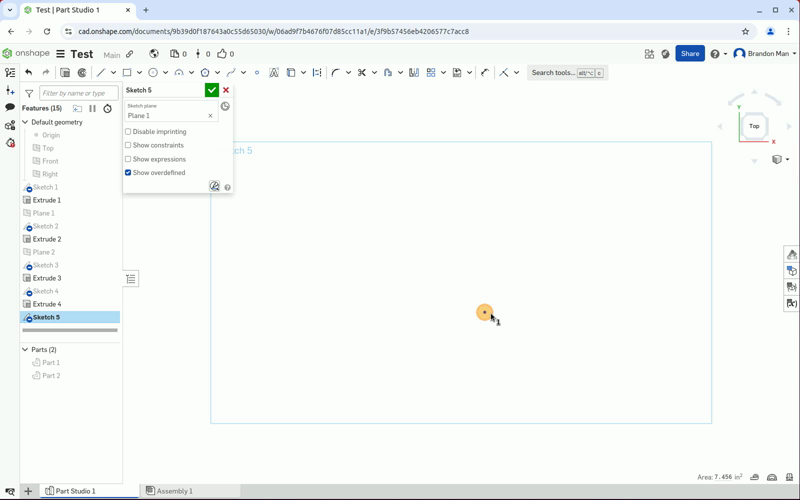
mouse_move(73, 352)
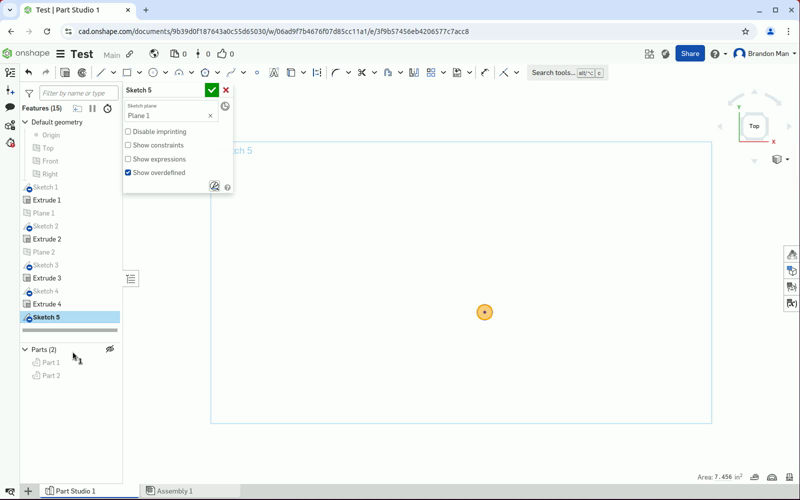
key(shift+y)
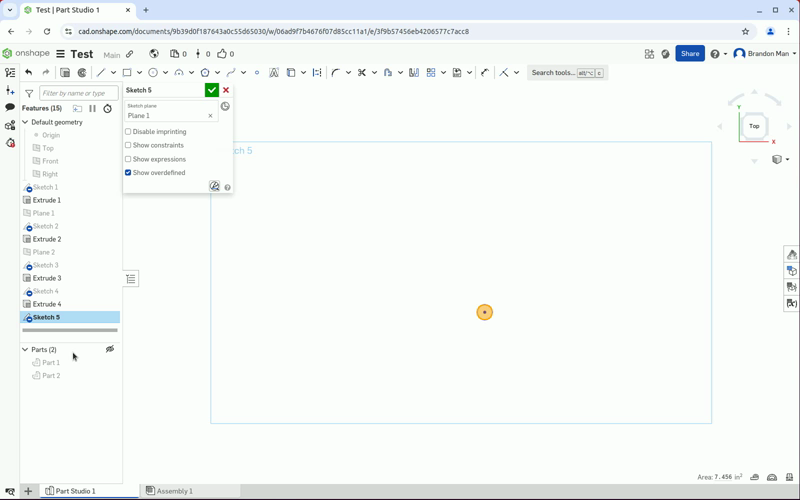
key(shift+e)
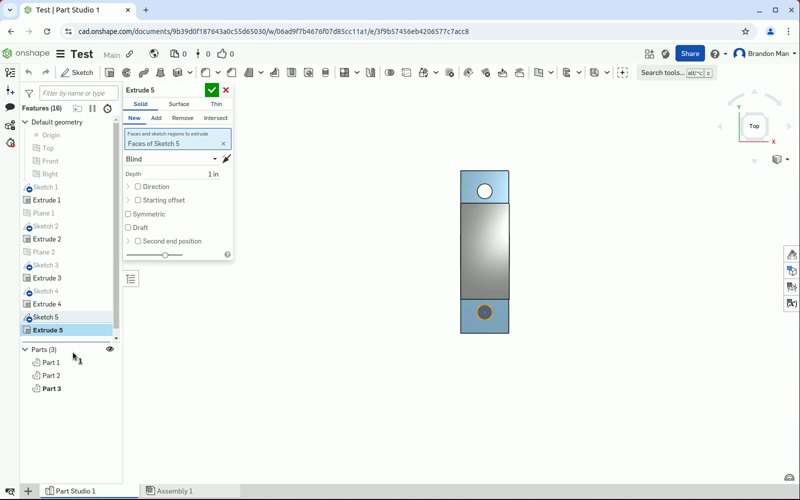
mouse_move(143, 106)
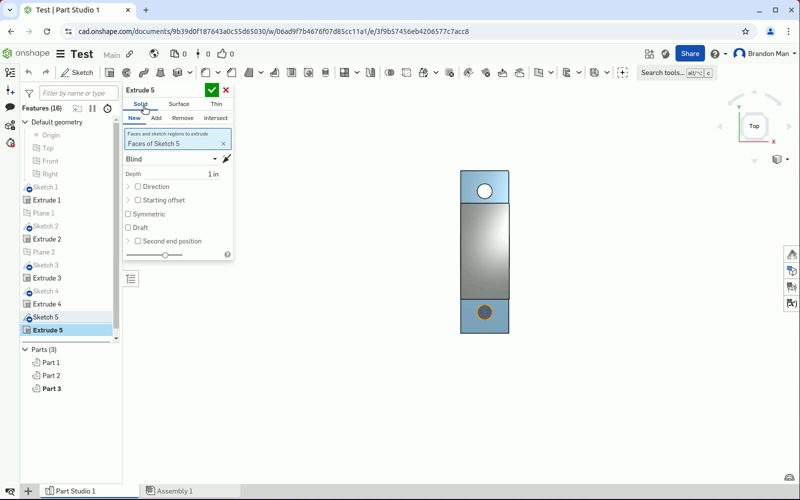
click(143, 106)
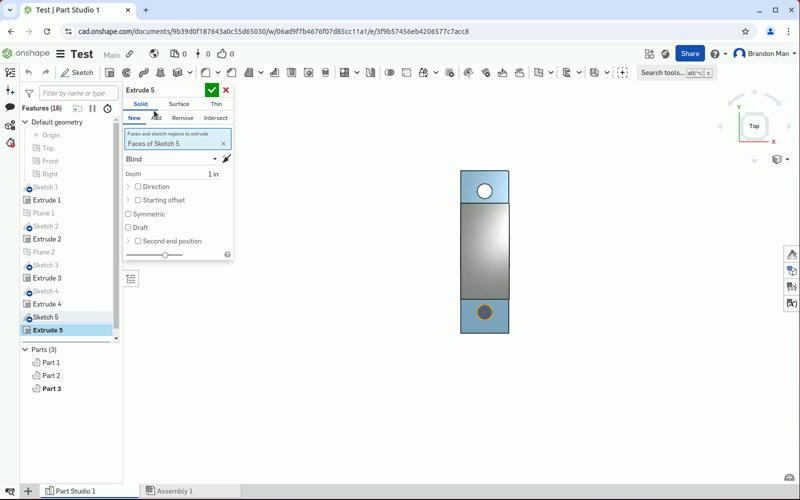
mouse_move(186, 120)
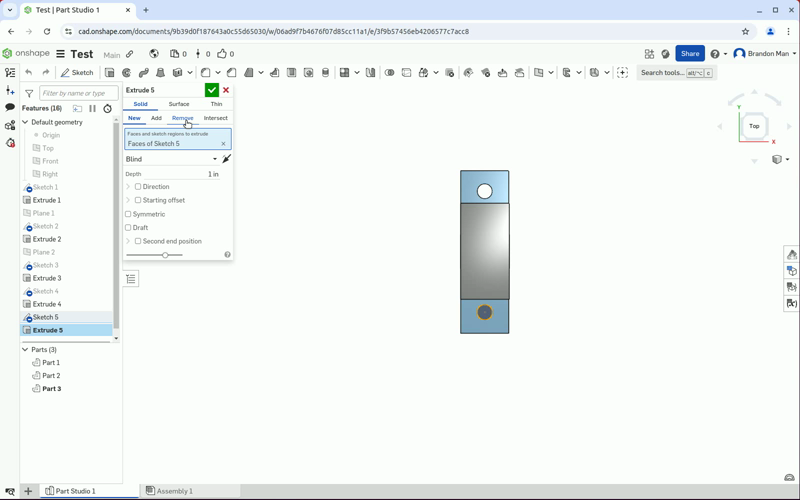
click(186, 120)
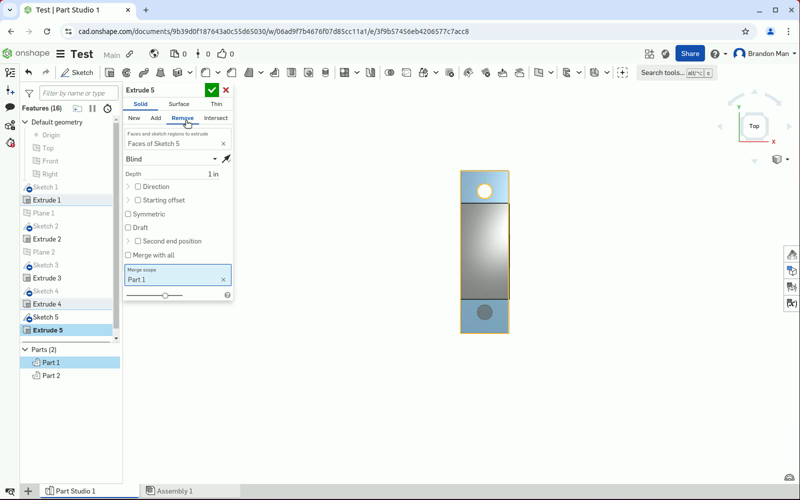
key(tab, 4)
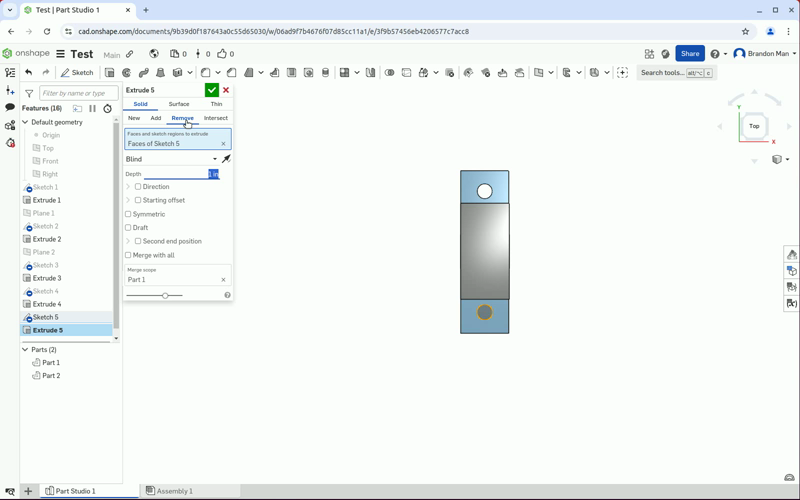
text(4.574)
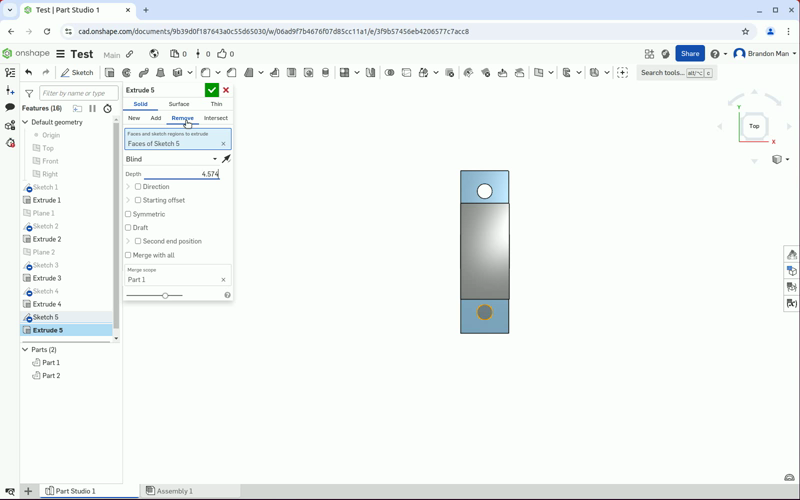
key(tab, 6)
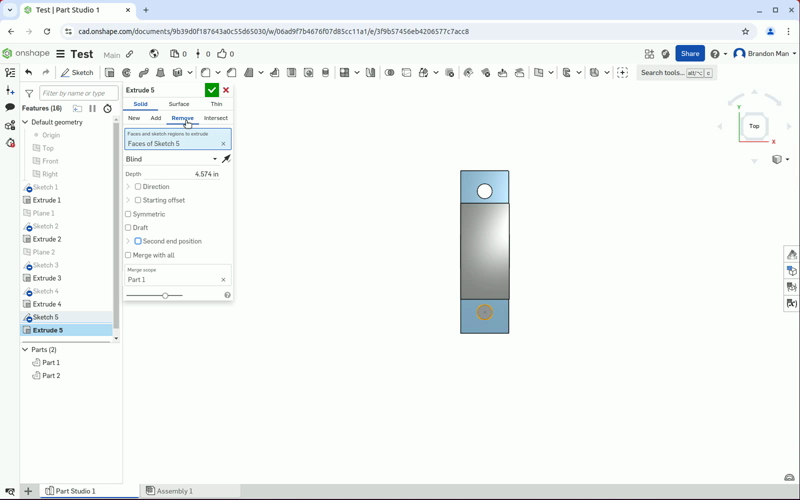
key(space)
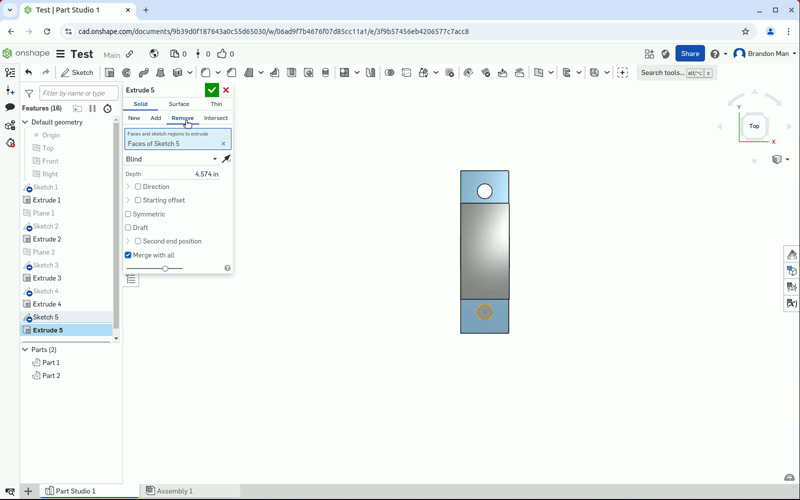
key(enter)
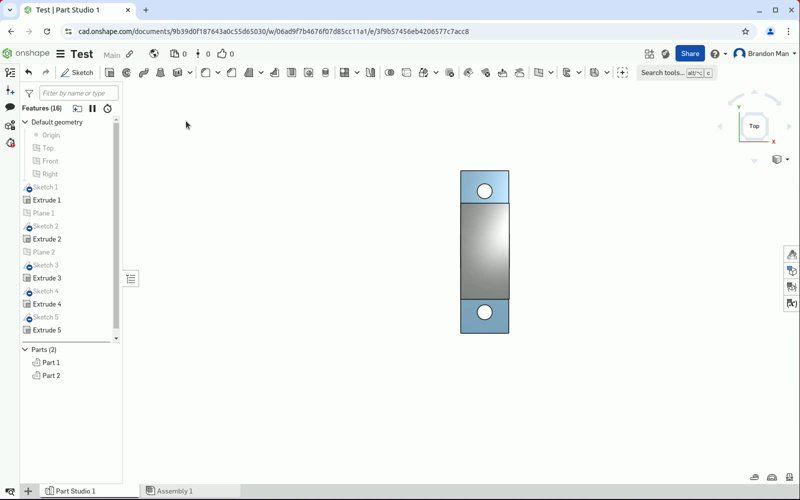
key(shift+h)
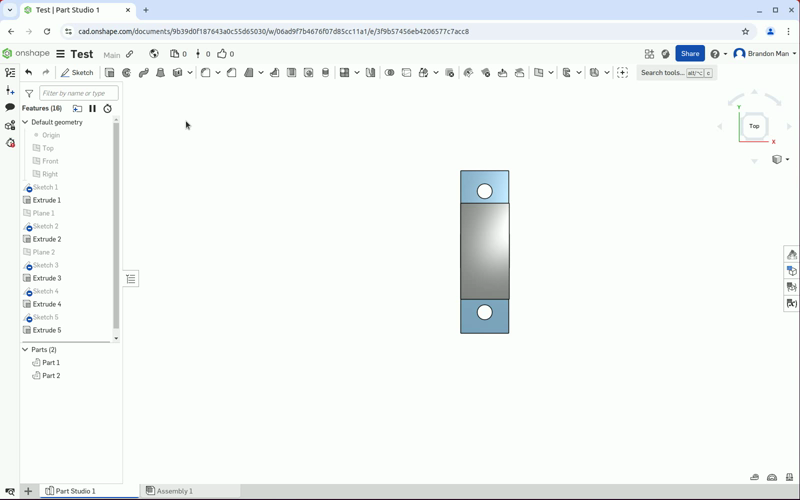
key(shift+h)
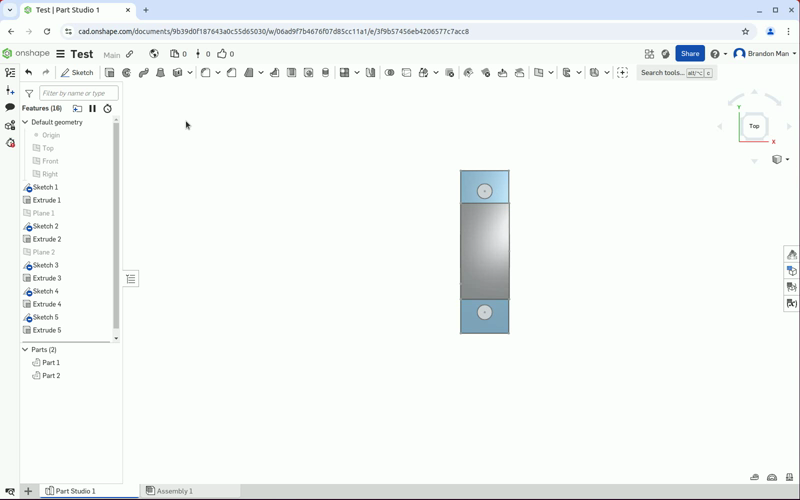
key(shift+7)
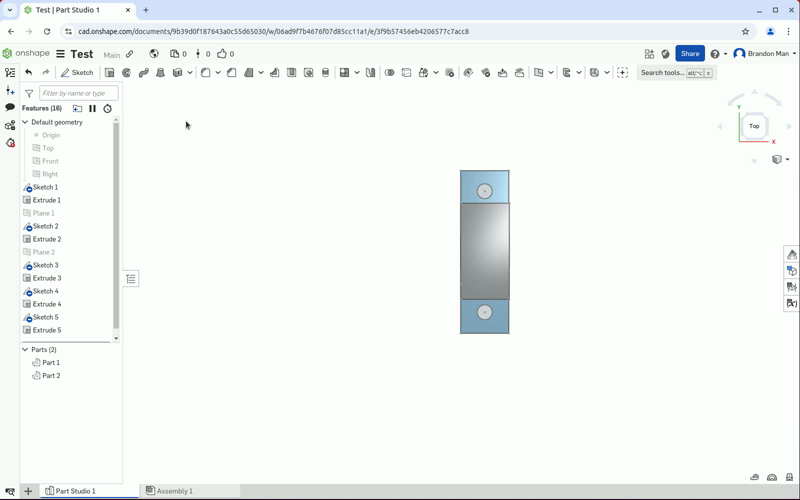
key(up, 3)
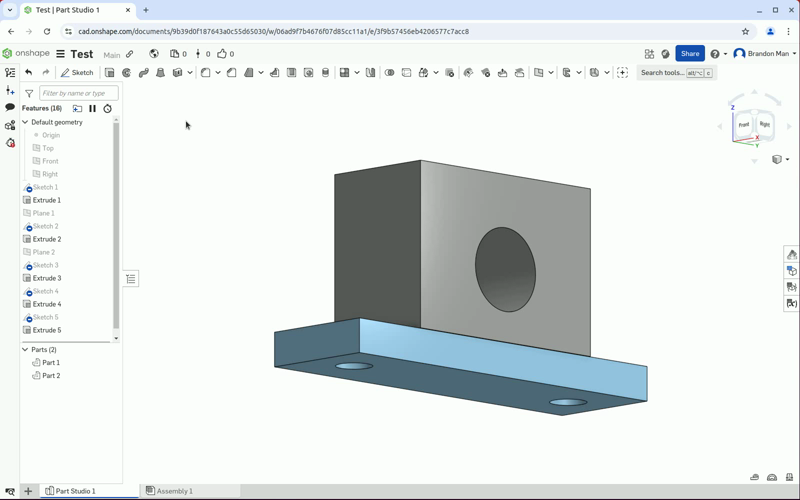
key(left, 3)
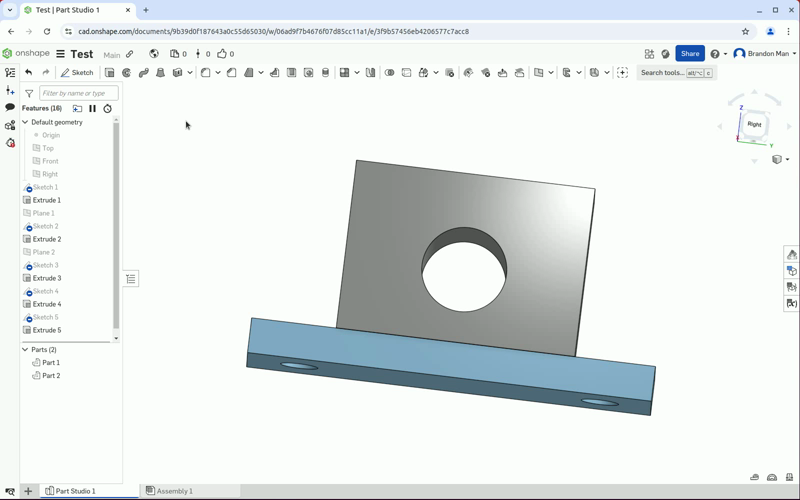
key(right, 3)
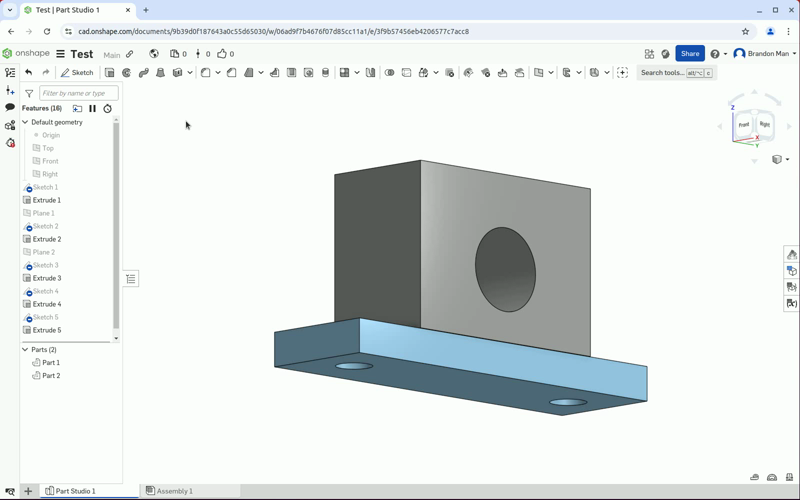
key(down, 3)
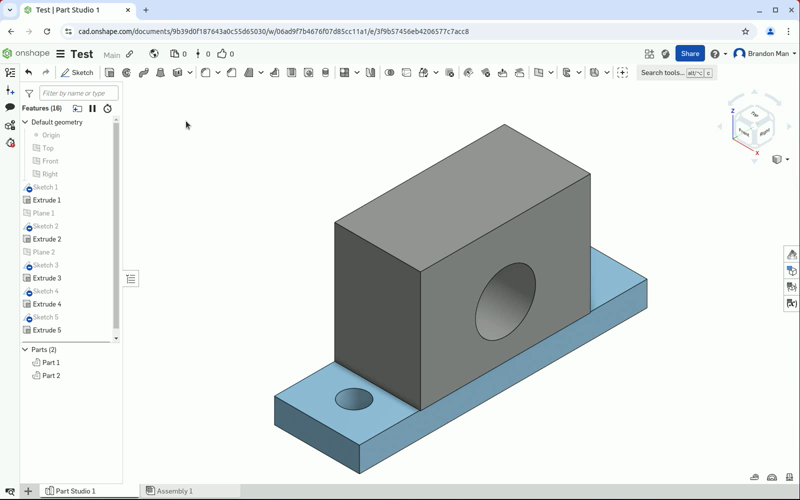
mouse_move(69, 189)
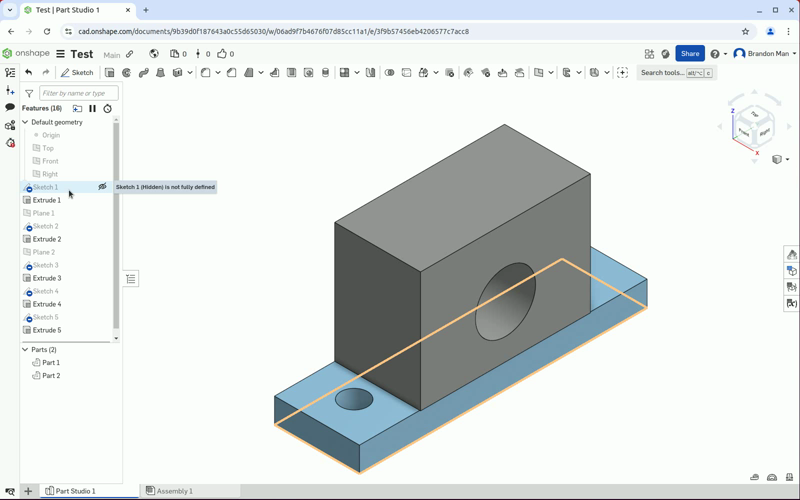
click(69, 189)